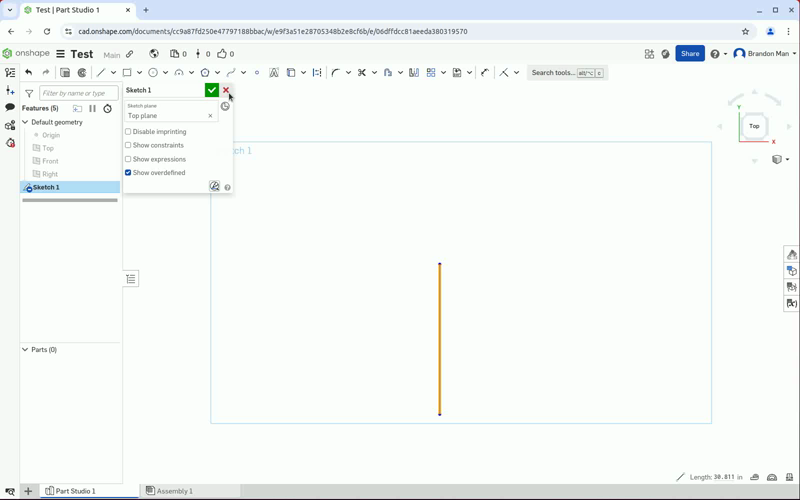
key(shift+h)
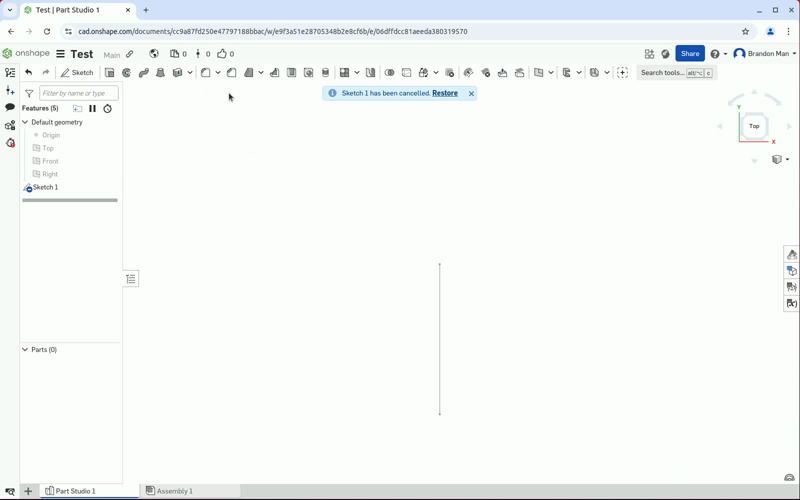
key(shift+s)
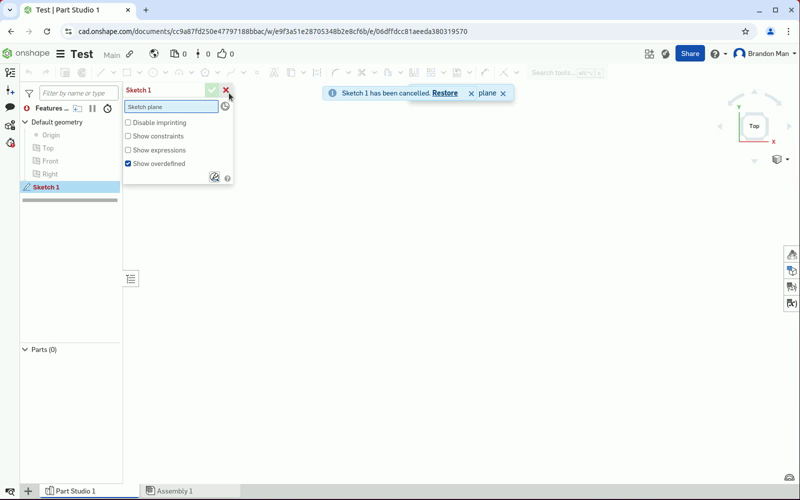
mouse_move(73, 150)
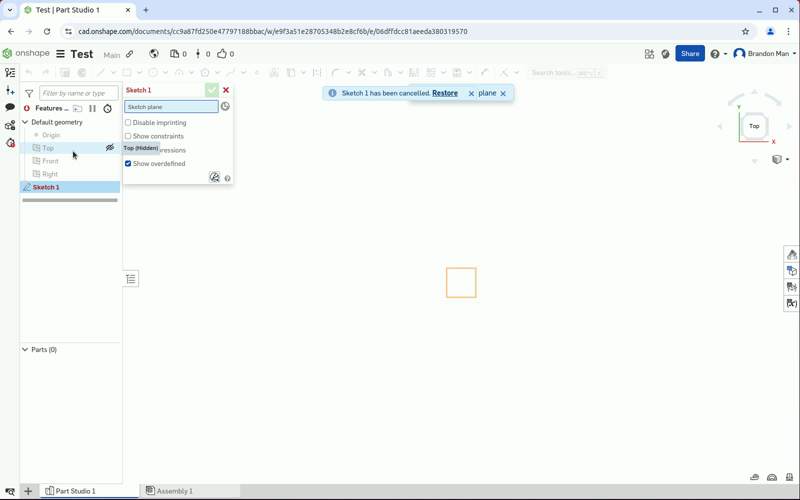
click(73, 150)
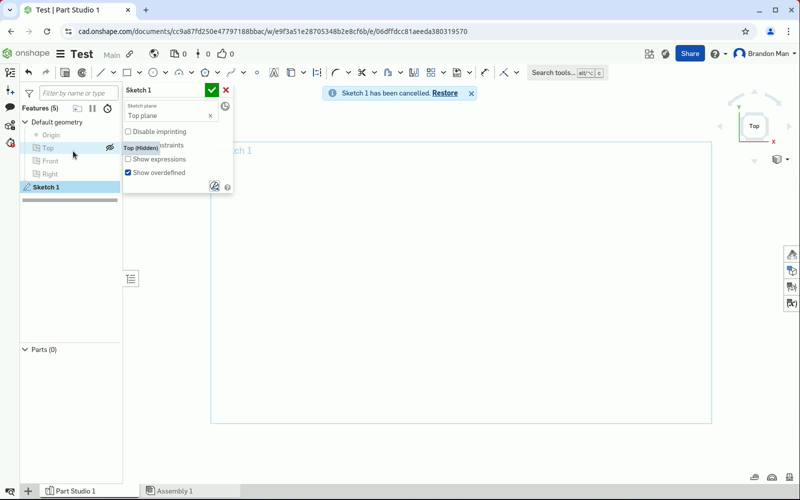
mouse_move(73, 352)
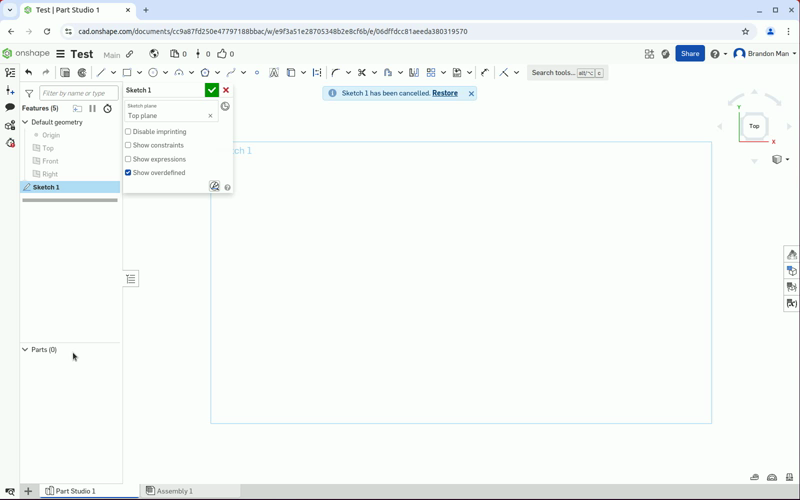
key(y)
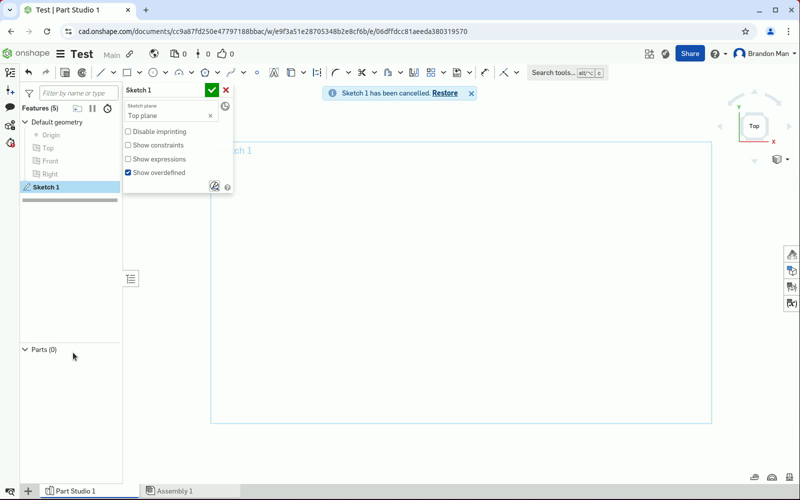
key(l)
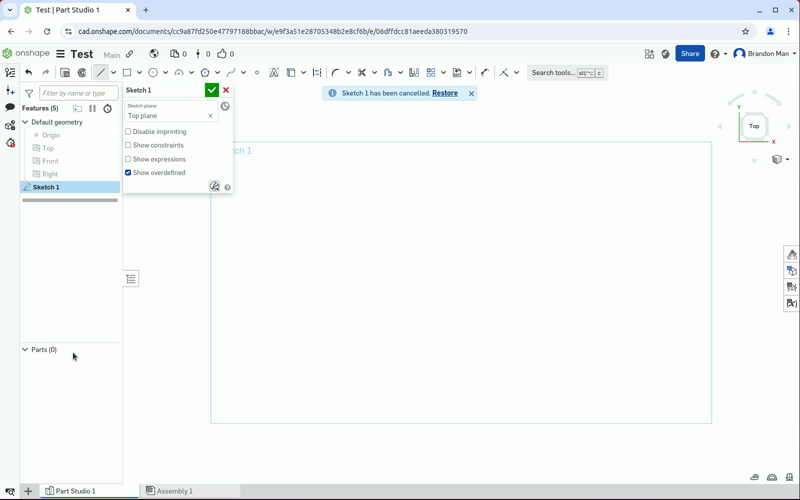
key_down(shift)
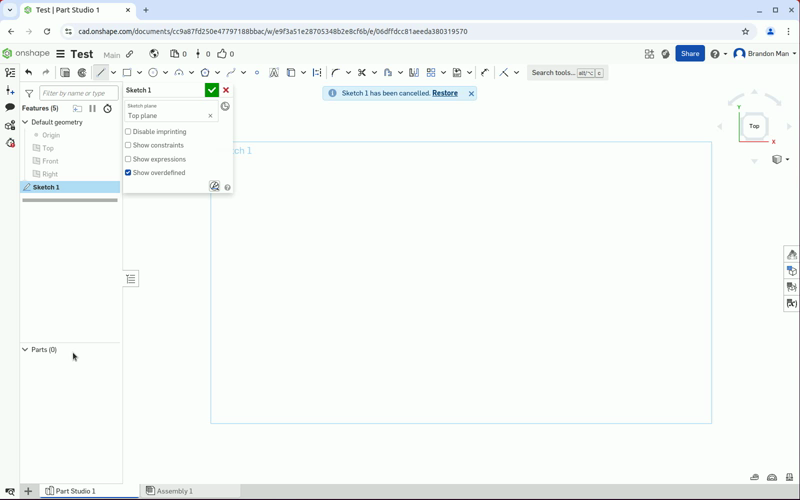
mouse_move(460, 282)
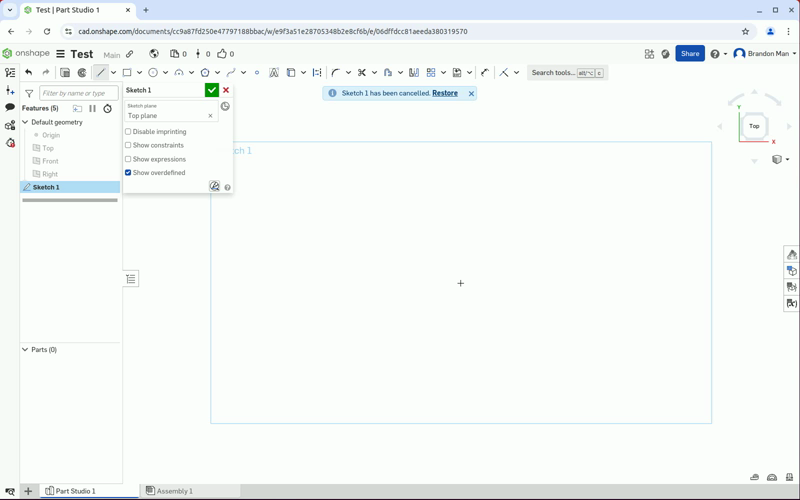
click(460, 282)
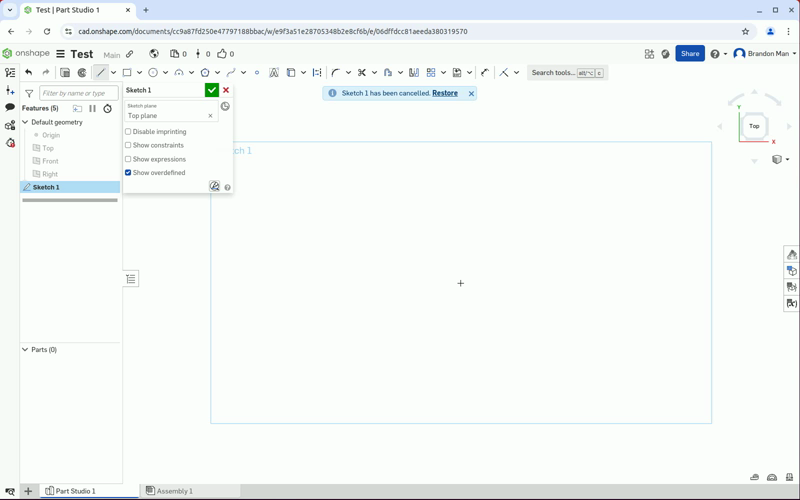
key_up(shift)
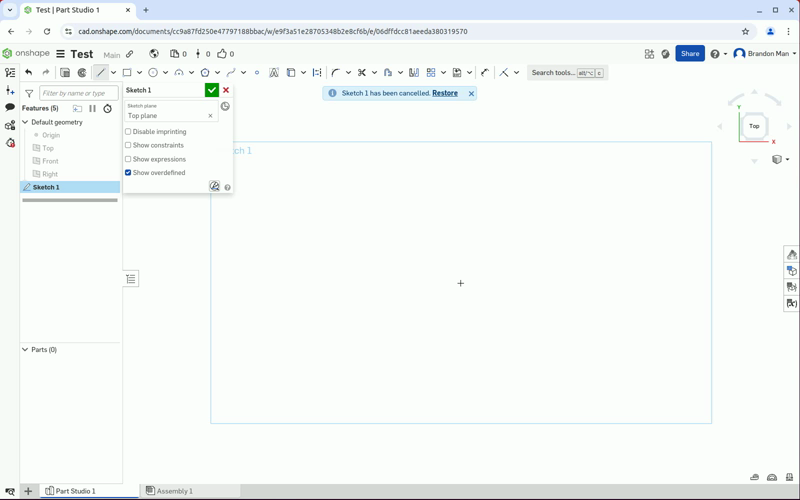
key_down(shift)
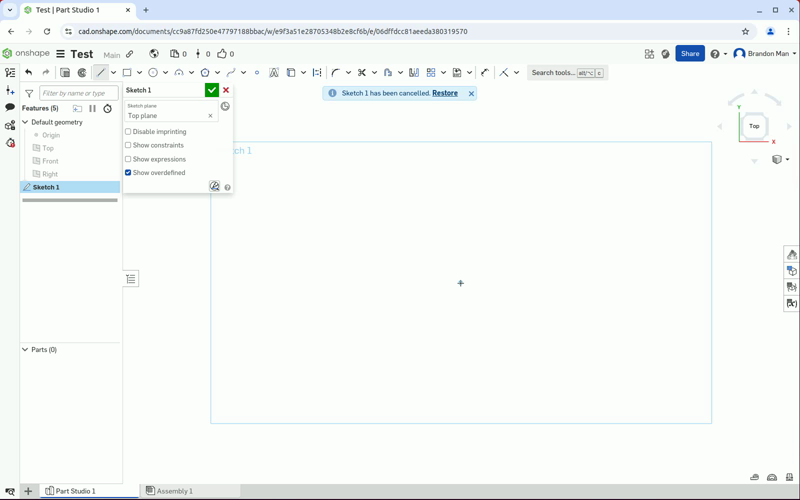
mouse_move(537, 282)
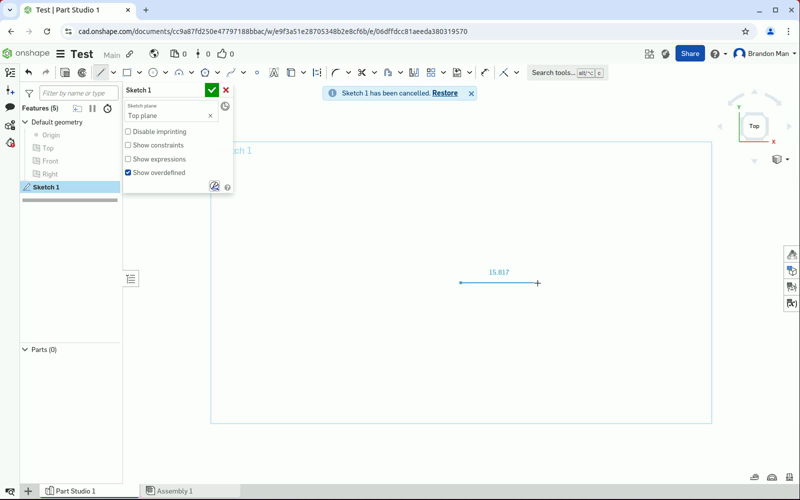
click(537, 282)
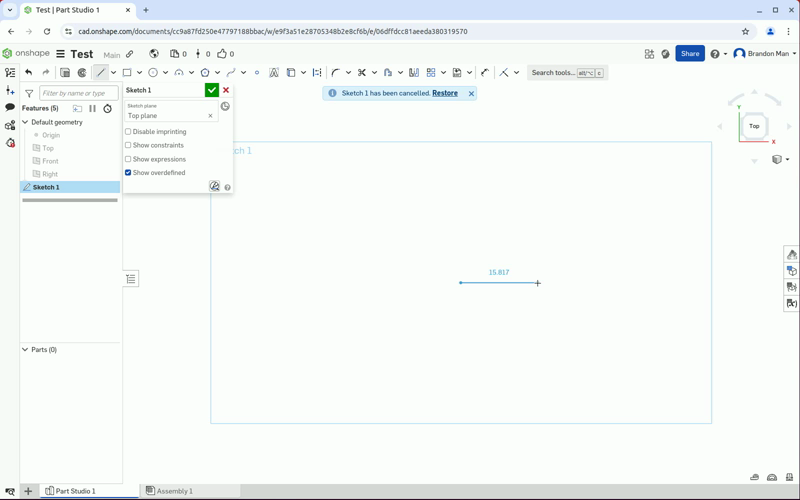
key_up(shift)
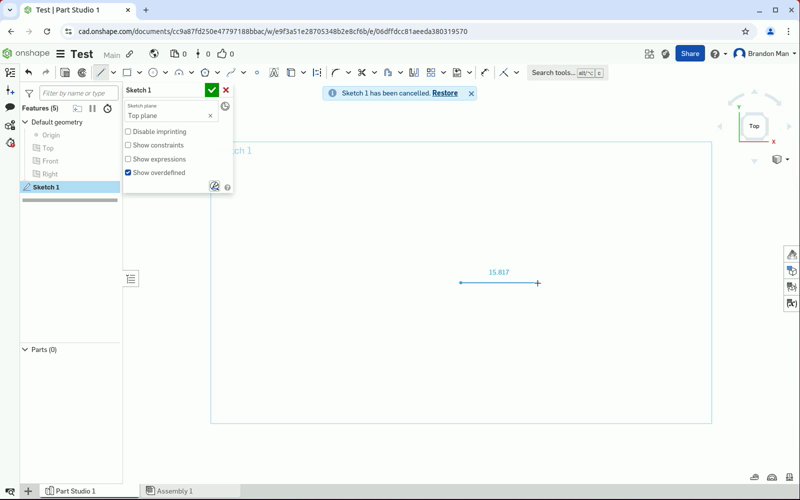
key_down(shift)
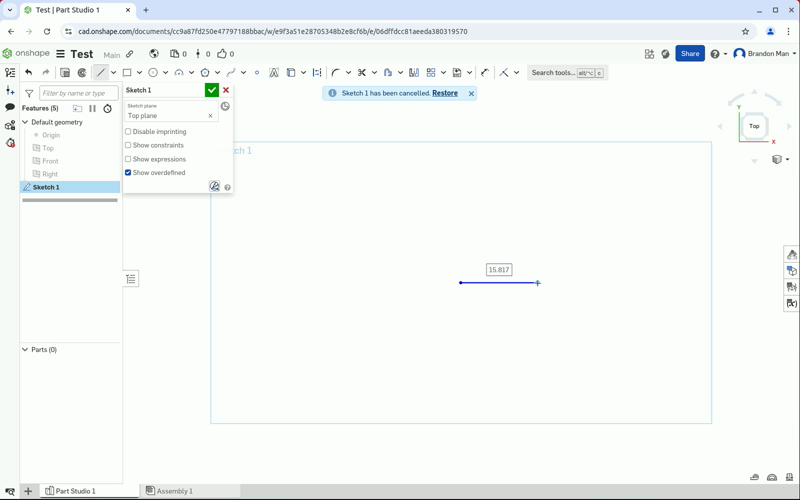
mouse_move(537, 193)
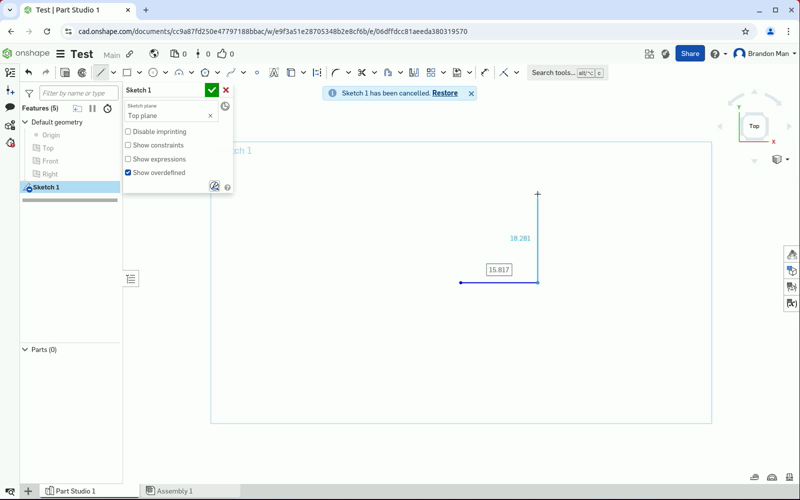
click(537, 193)
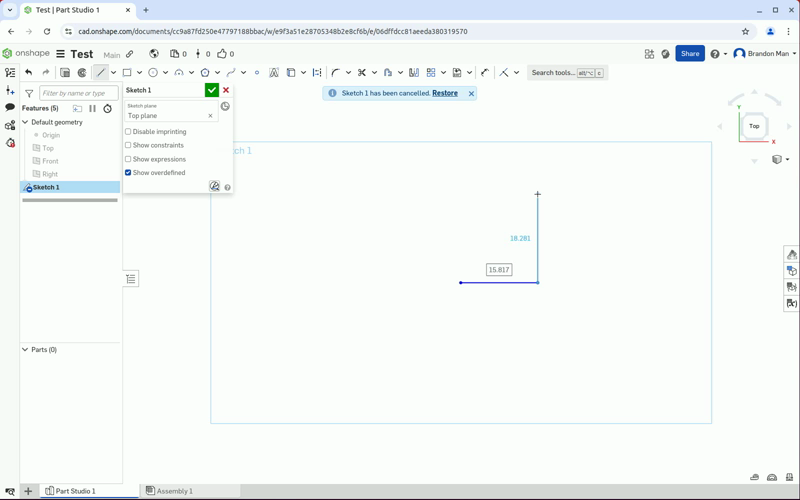
key_up(shift)
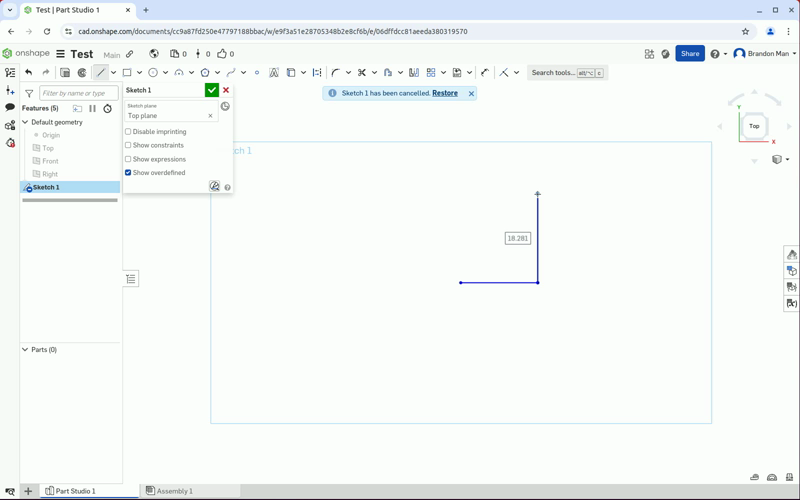
key_down(shift)
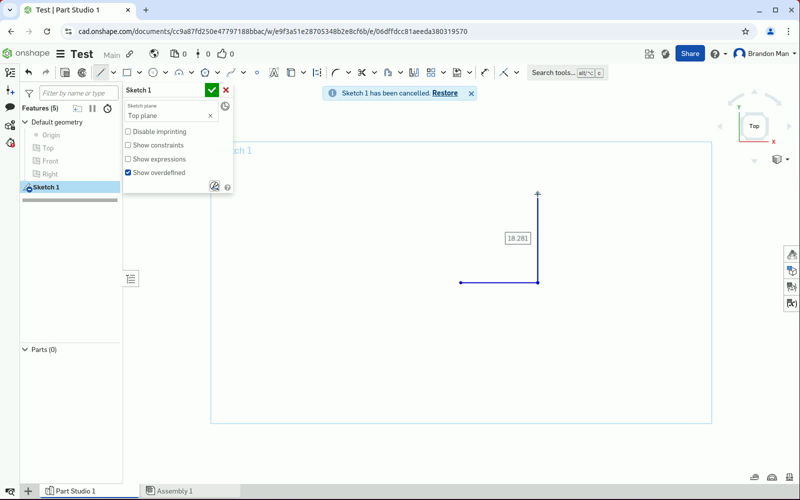
mouse_move(460, 193)
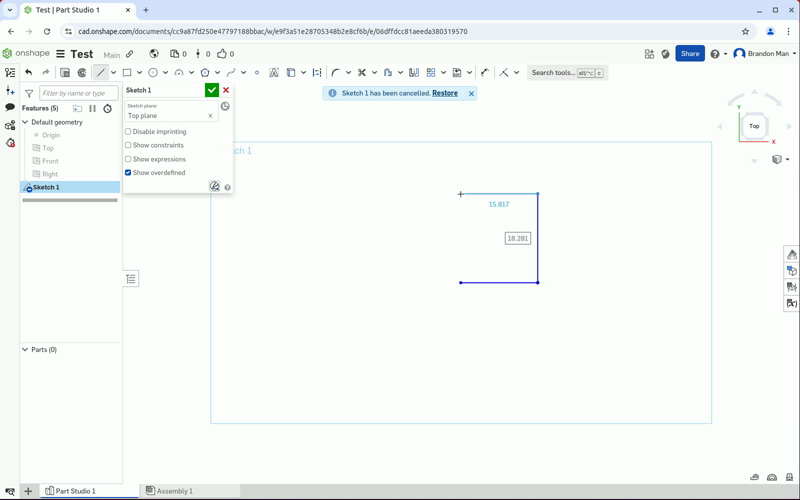
click(460, 193)
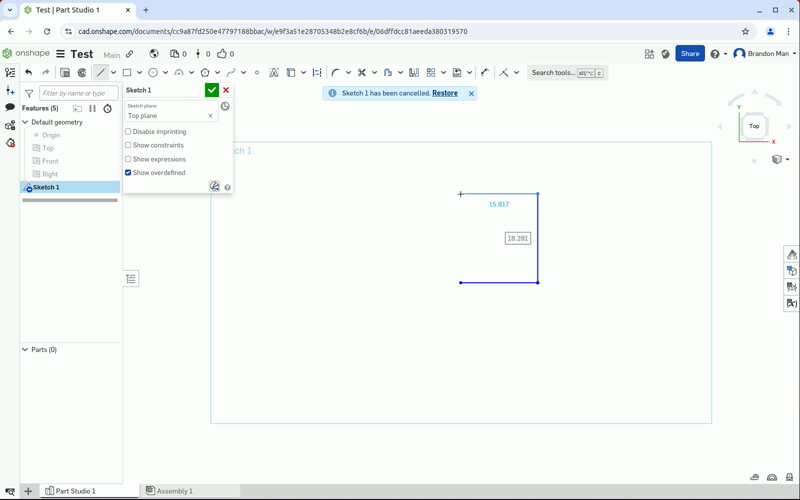
key_up(shift)
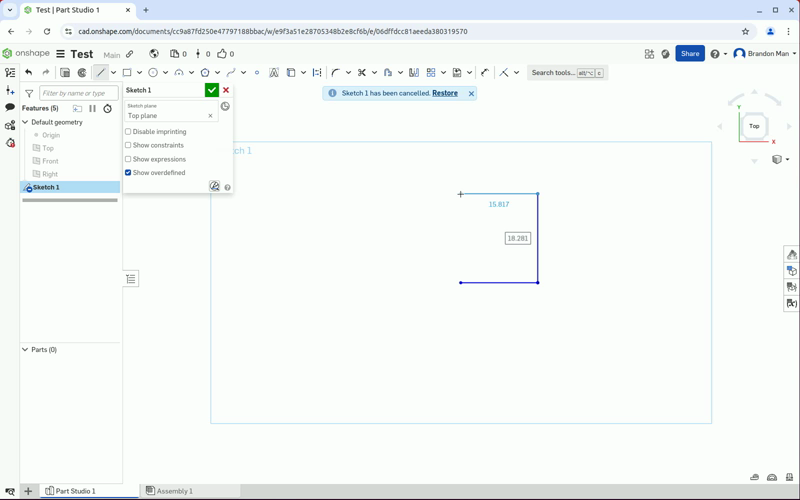
key_down(shift)
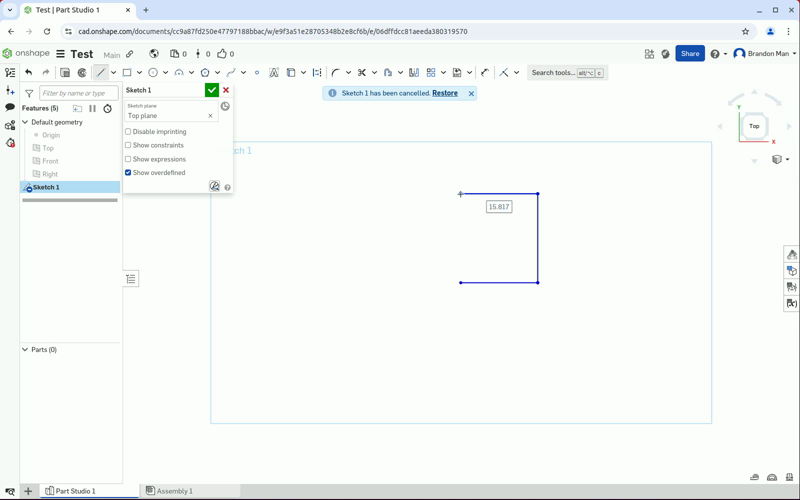
mouse_move(460, 282)
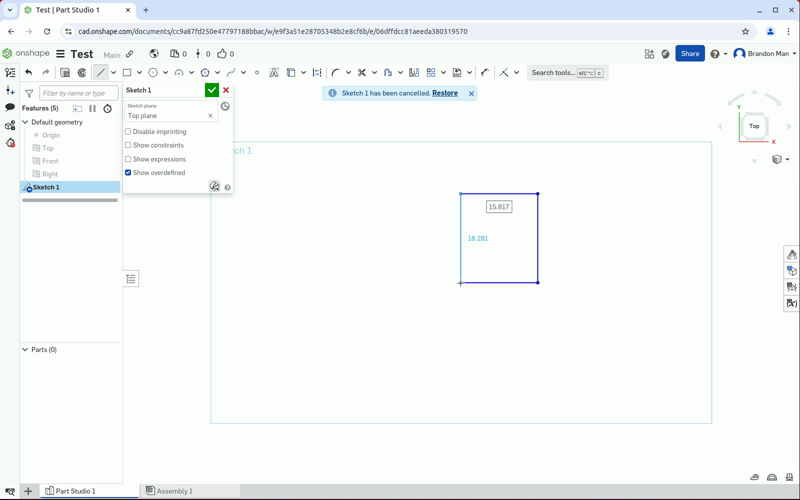
key_up(shift)
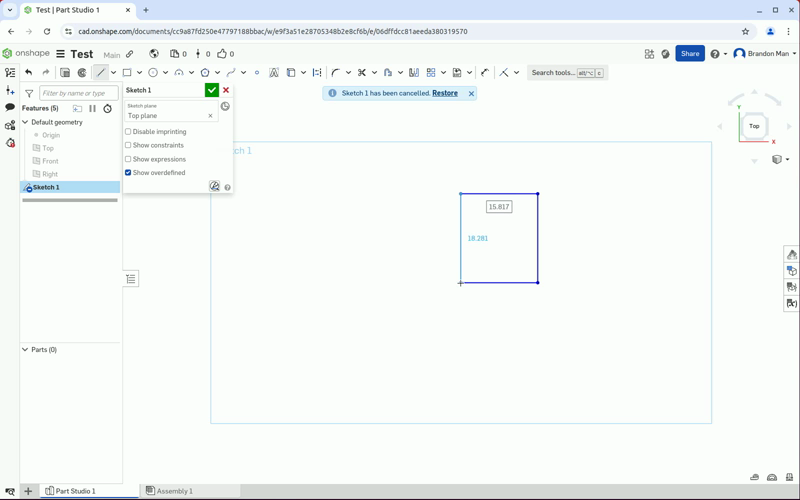
click(460, 282)
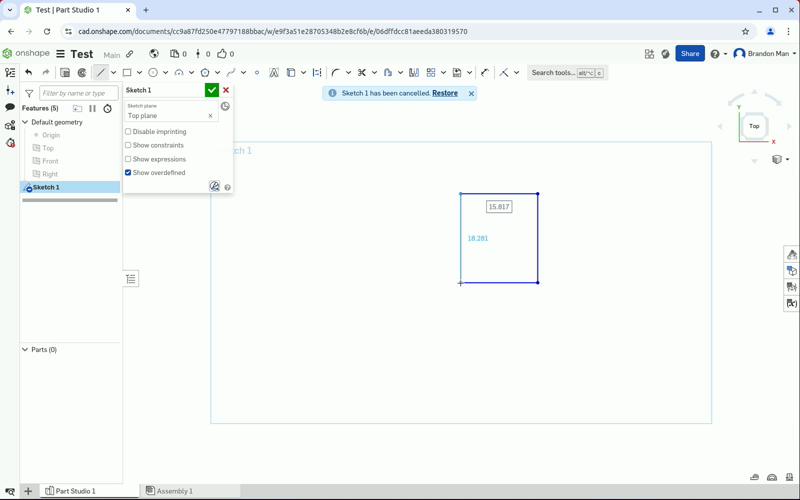
key(esc)
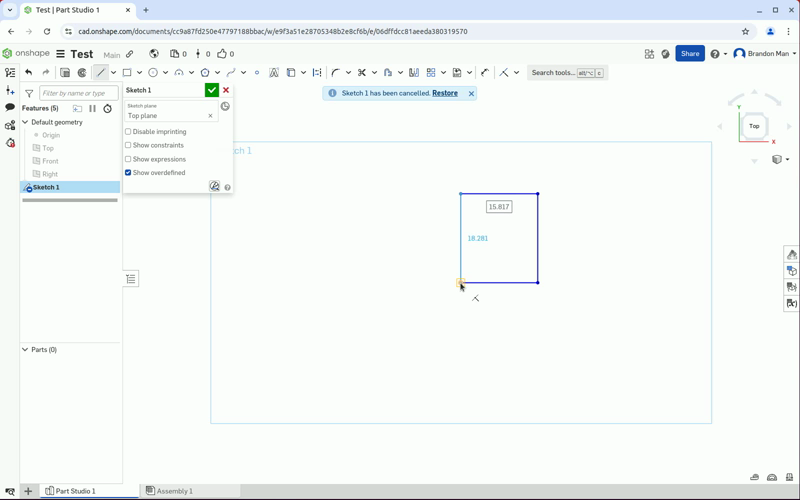
mouse_move(492, 259)
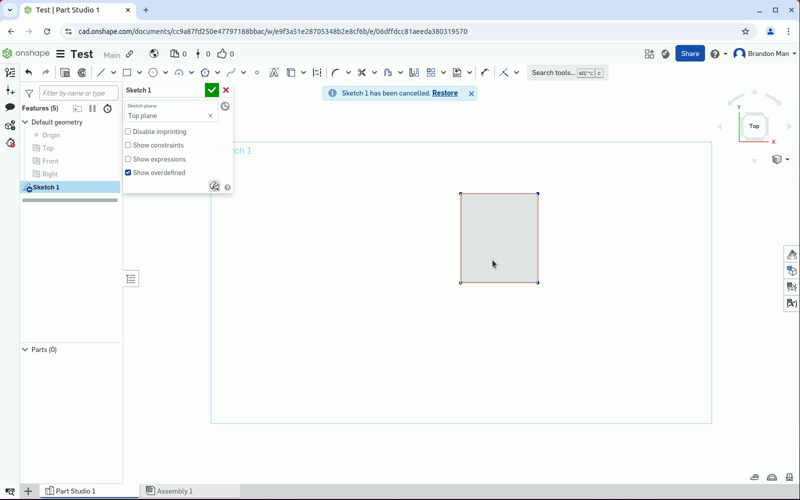
click(492, 259)
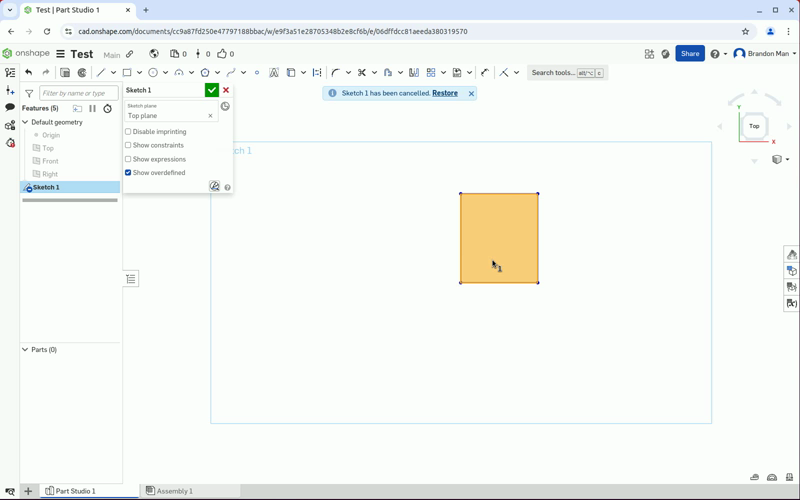
mouse_move(73, 352)
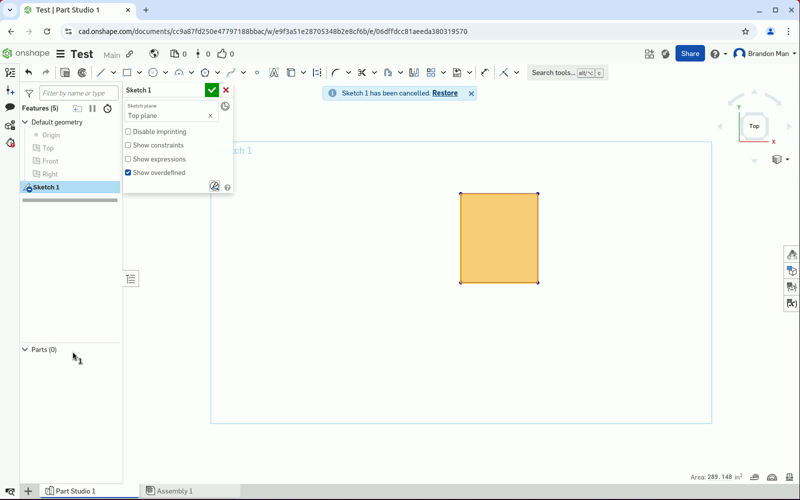
key(shift+y)
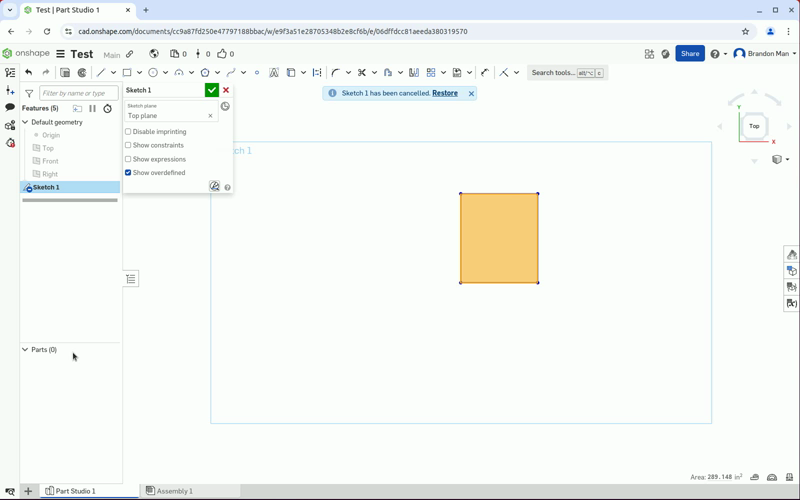
key(shift+e)
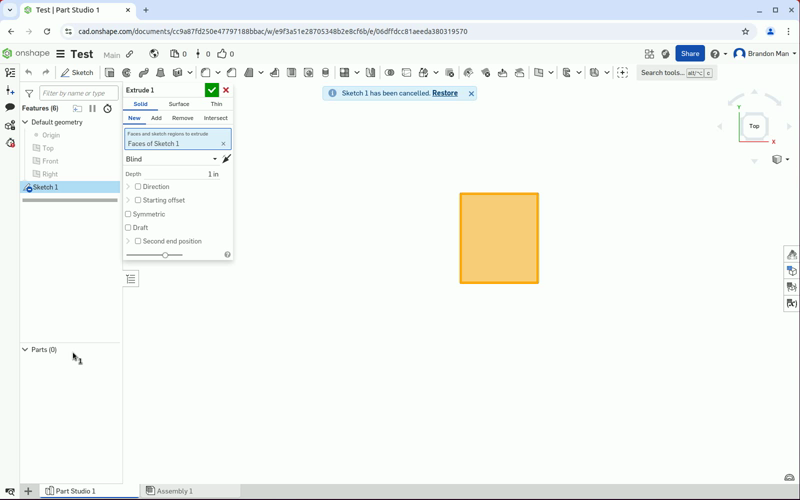
mouse_move(143, 106)
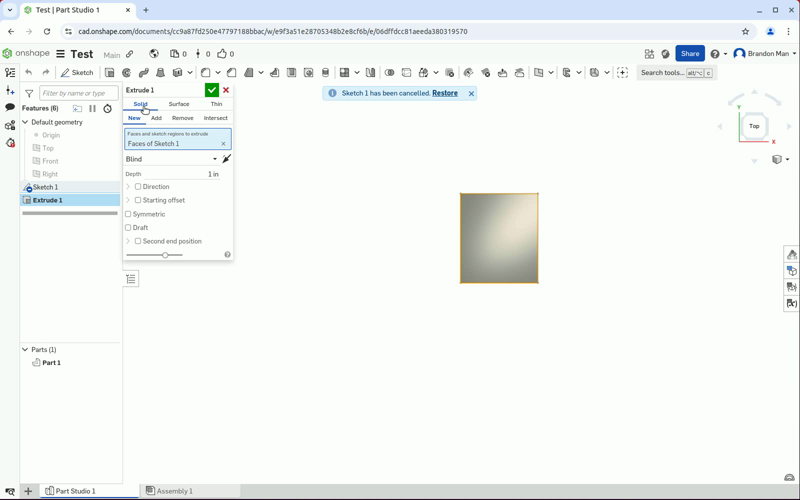
click(143, 106)
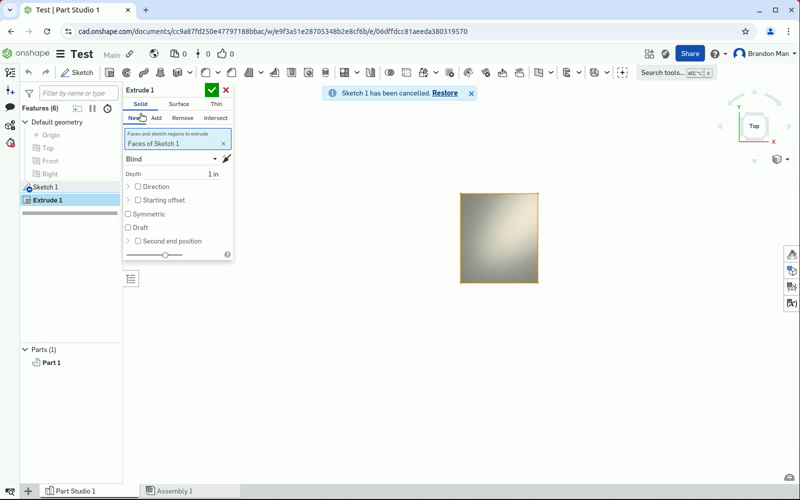
mouse_move(137, 120)
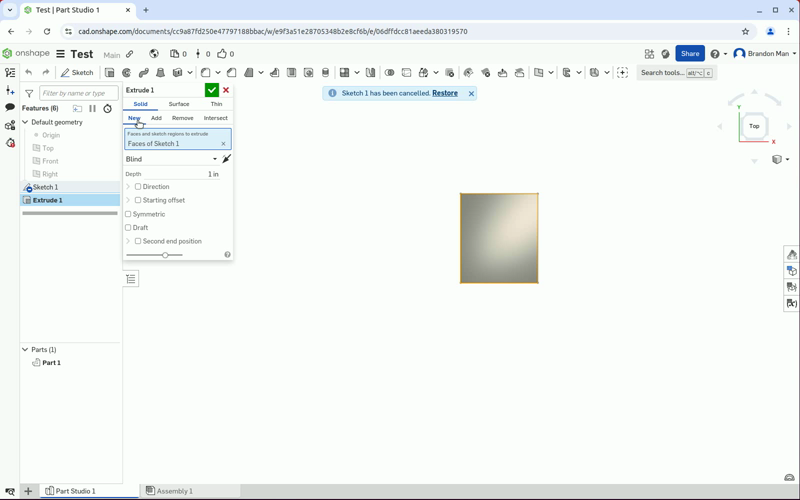
click(137, 120)
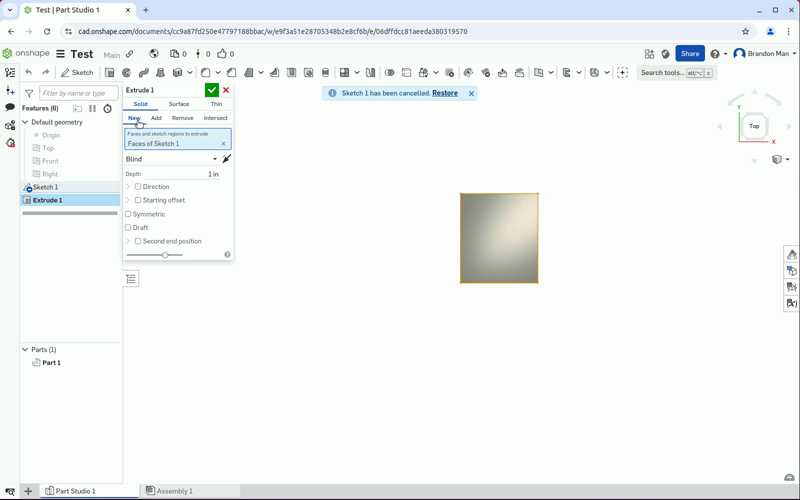
key(tab, 4)
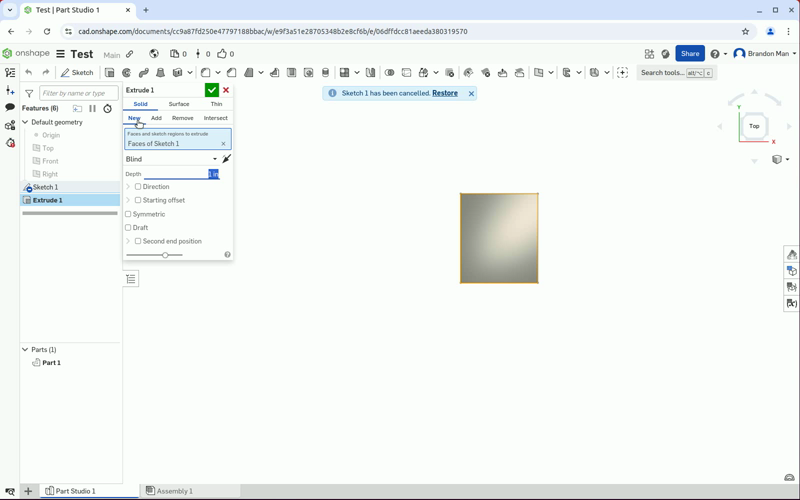
text(23.108)
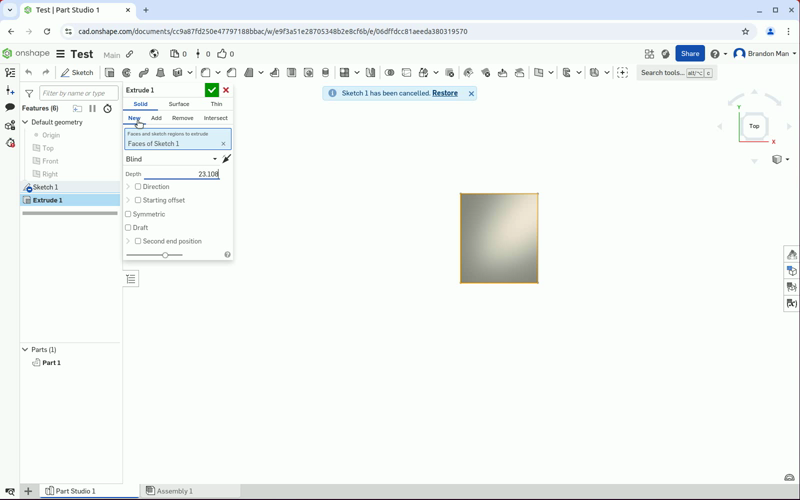
key(enter)
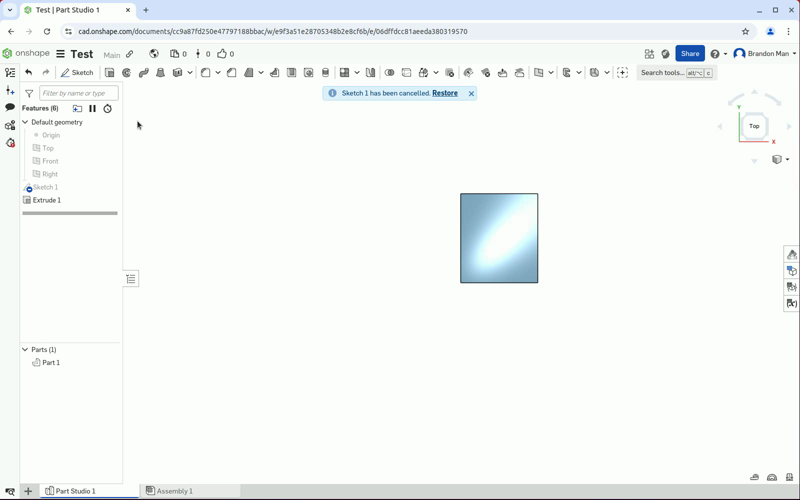
key(shift+h)
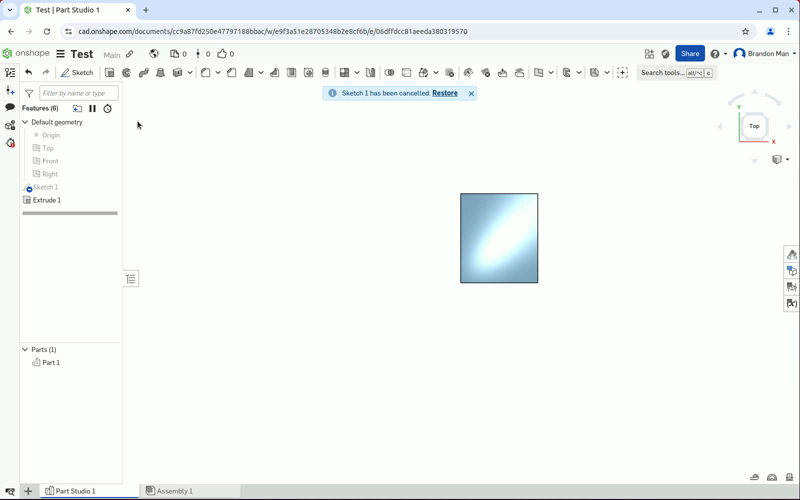
key(shift+h)
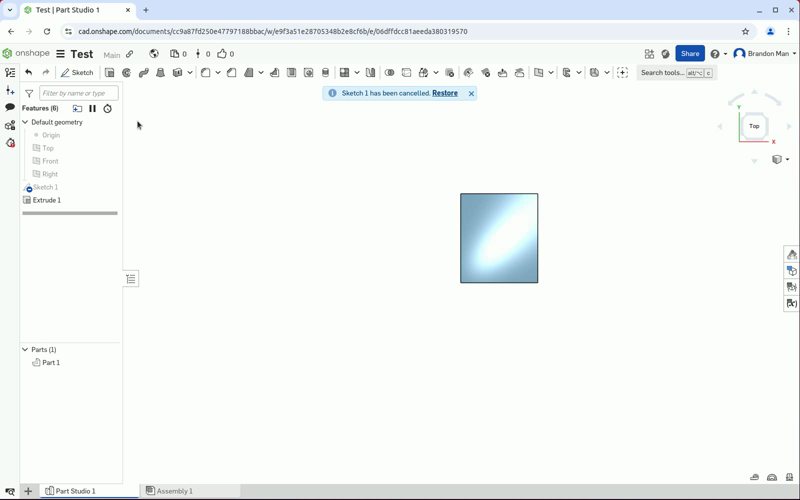
mouse_move(73, 189)
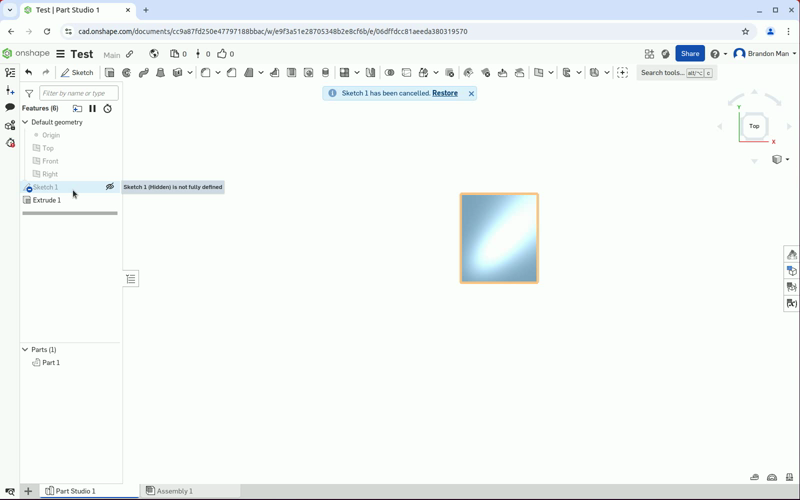
click(73, 189)
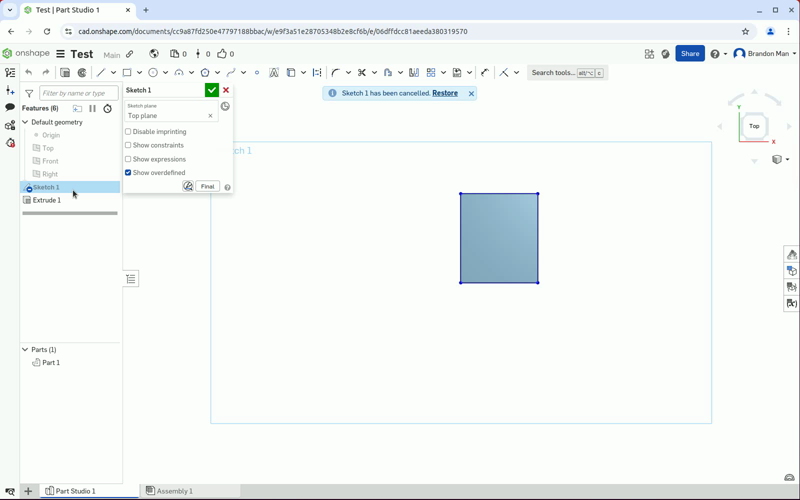
mouse_move(229, 92)
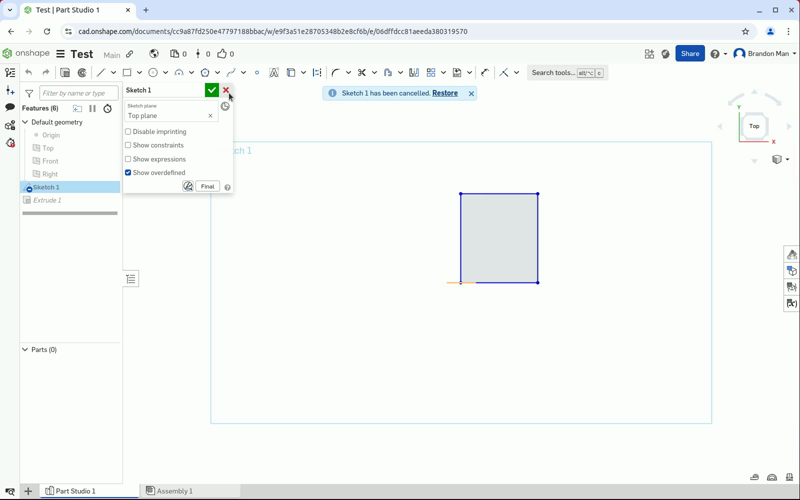
click(229, 92)
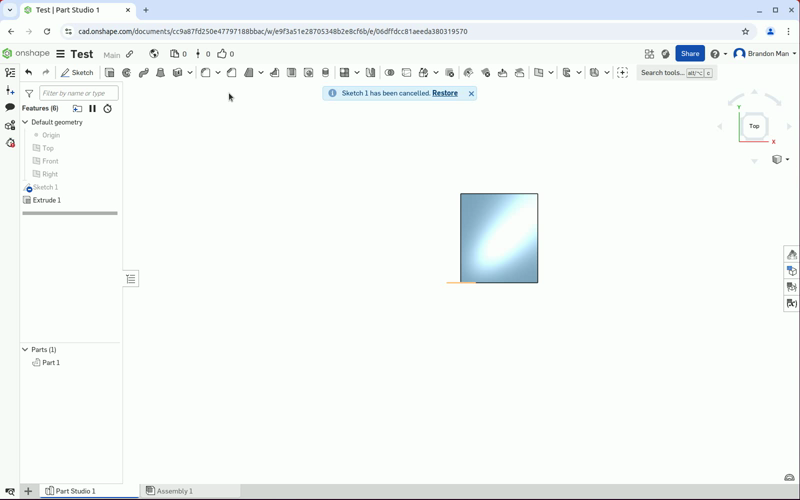
mouse_move(73, 352)
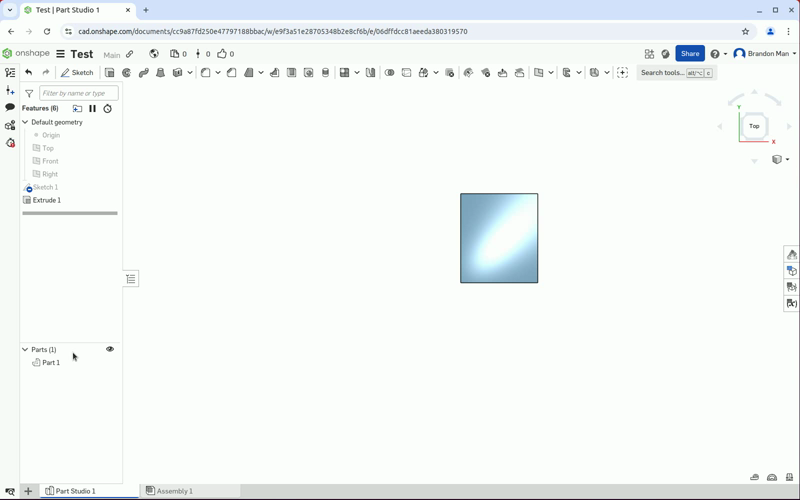
key(y)
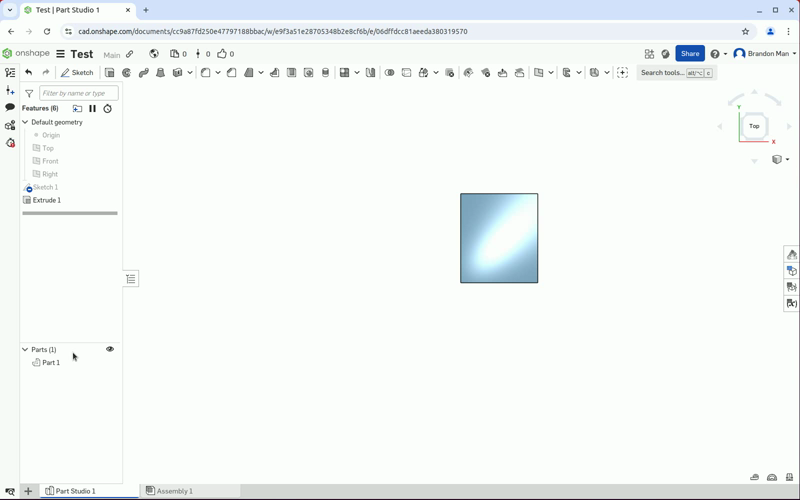
key(shift+p)
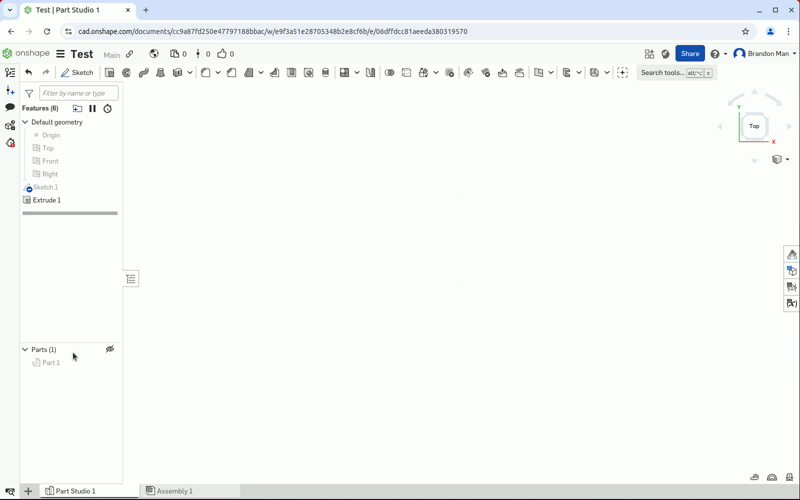
key(space)
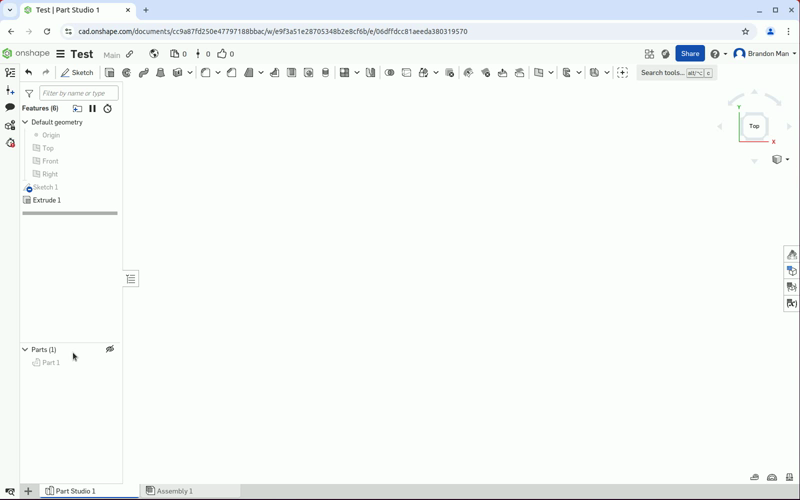
key_down(shift)
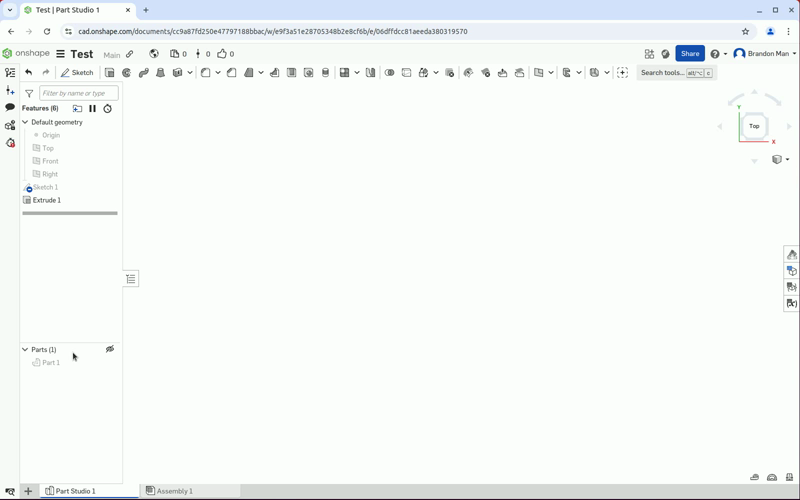
key(up)
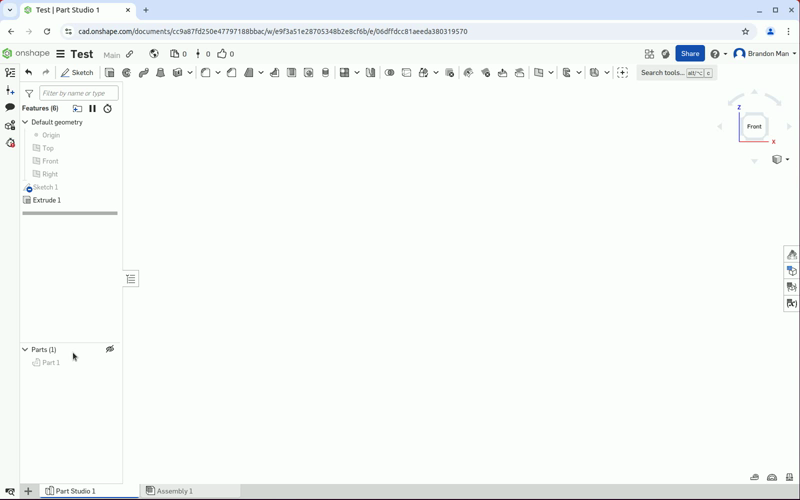
key_up(shift)
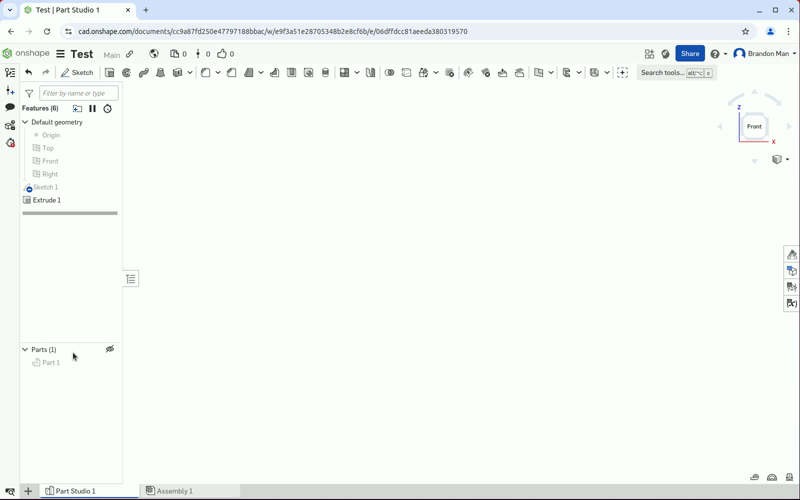
mouse_move(73, 352)
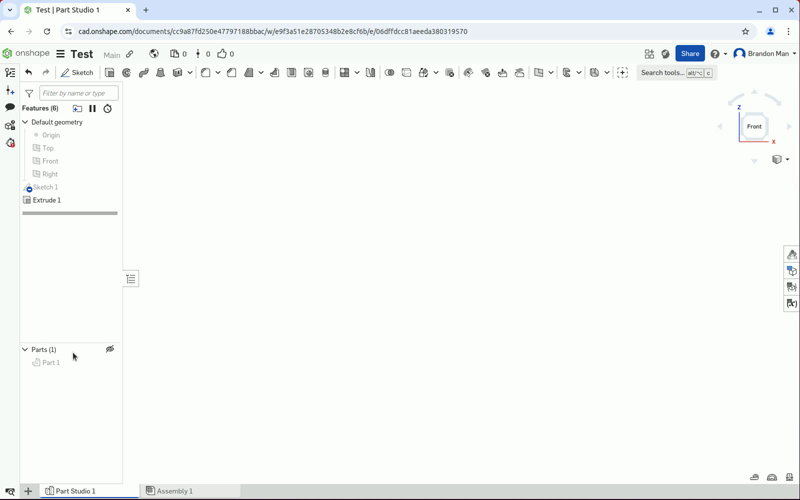
key(shift+y)
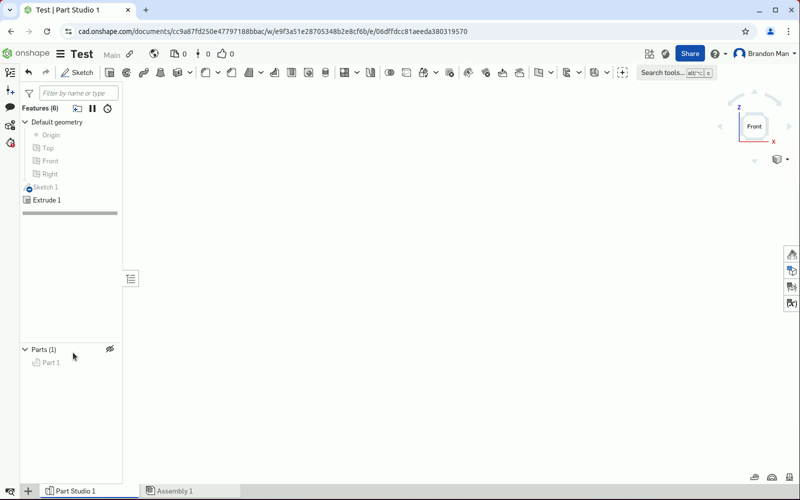
key(shift+s)
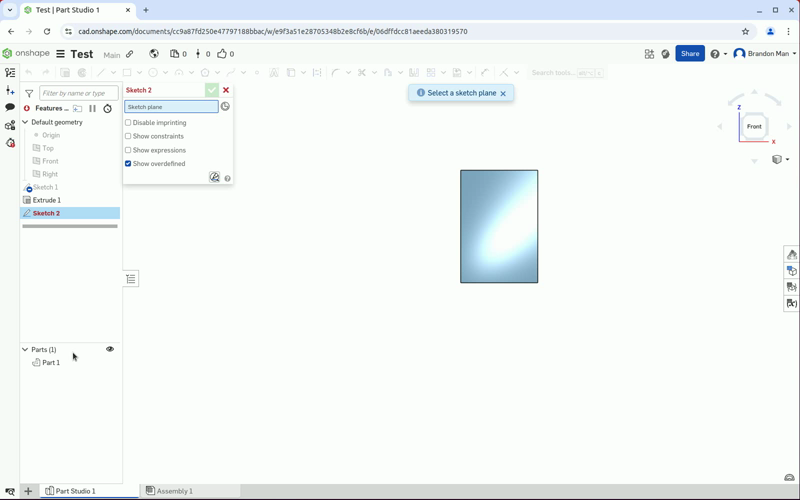
mouse_move(73, 163)
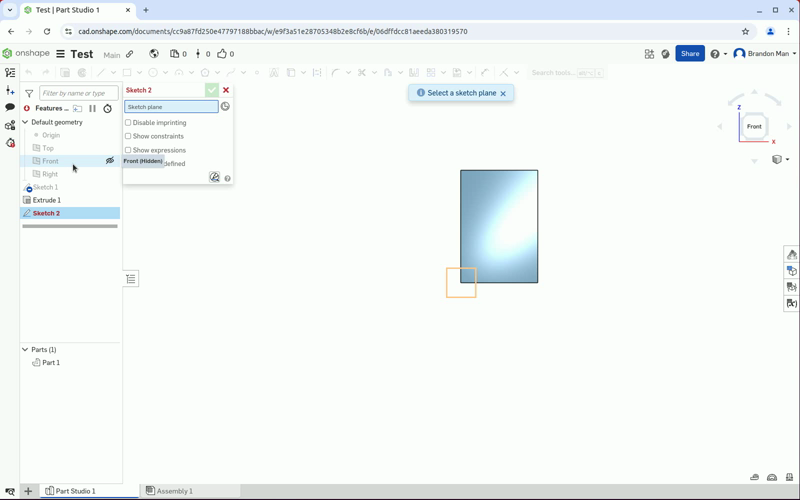
click(73, 163)
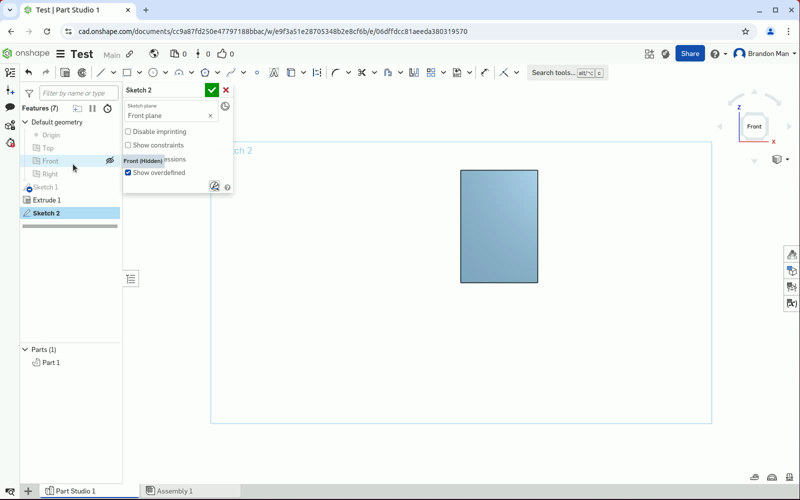
mouse_move(73, 352)
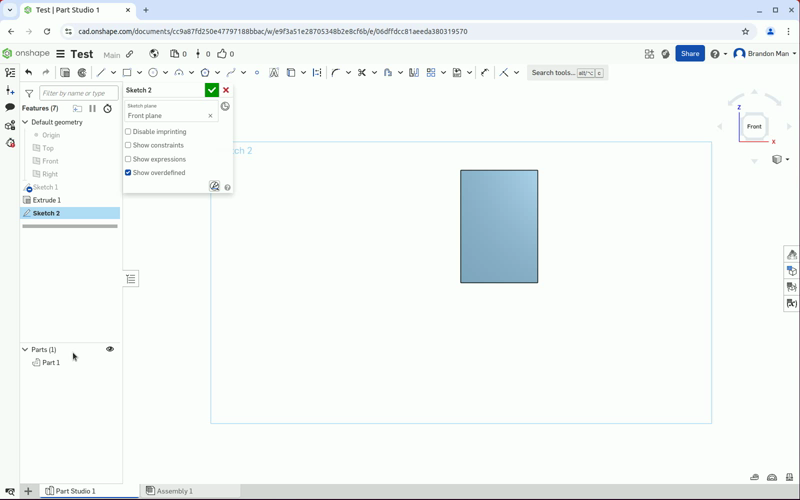
key(y)
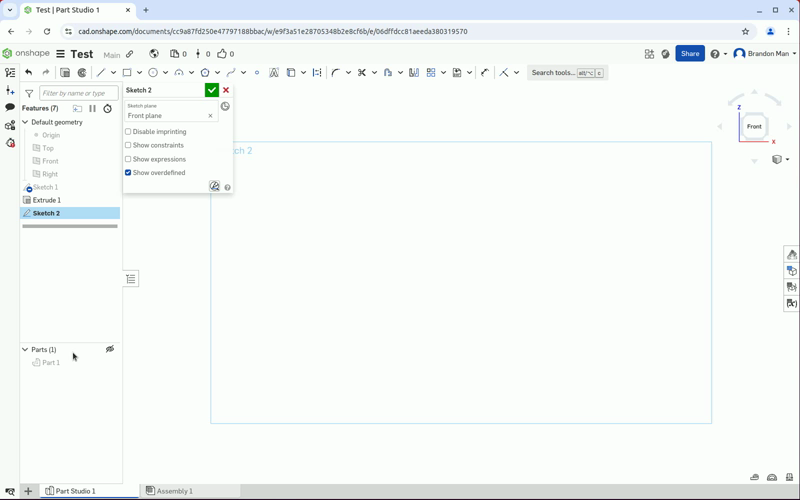
key(l)
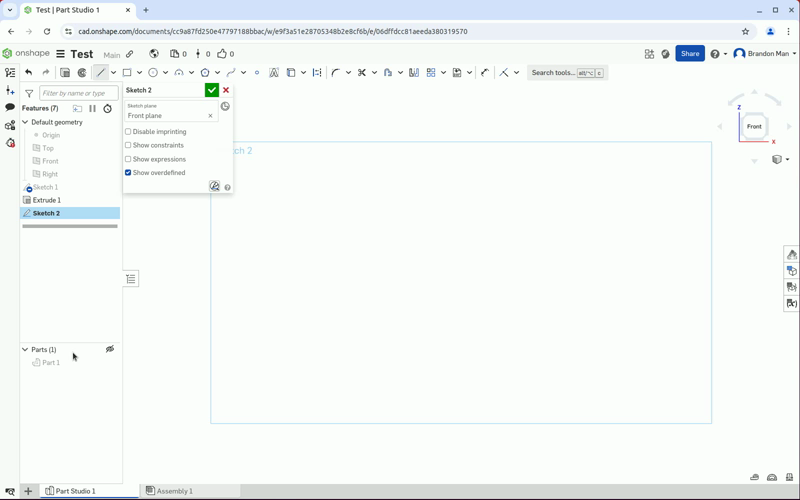
key_down(shift)
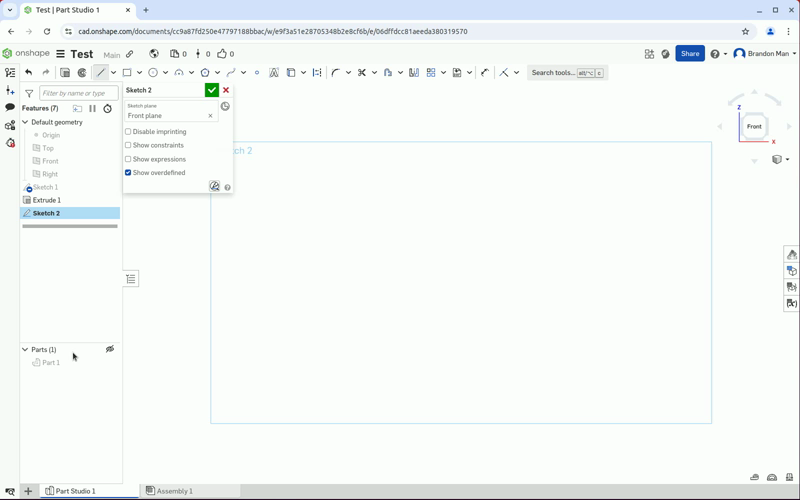
mouse_move(476, 170)
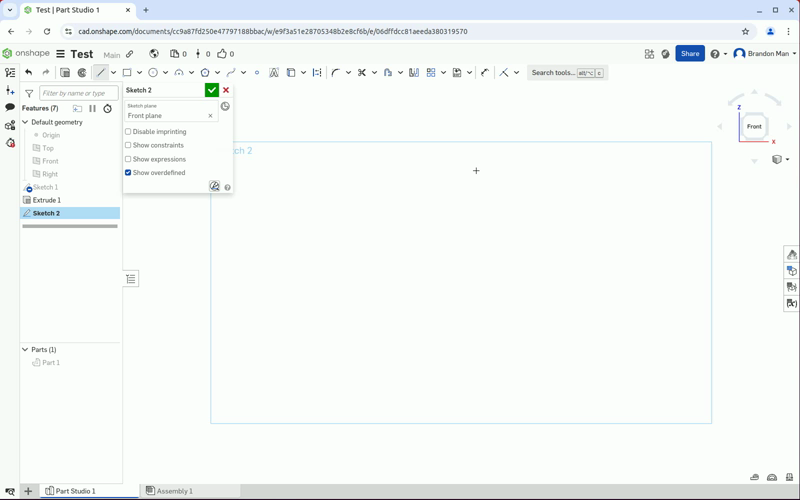
click(476, 170)
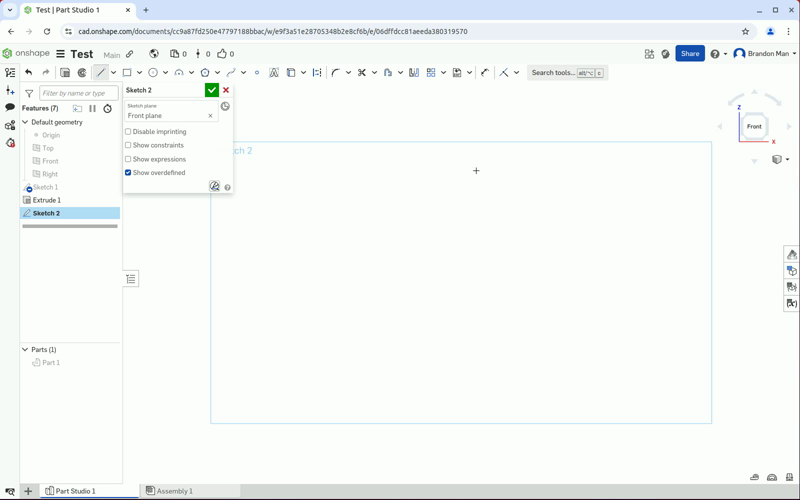
key_up(shift)
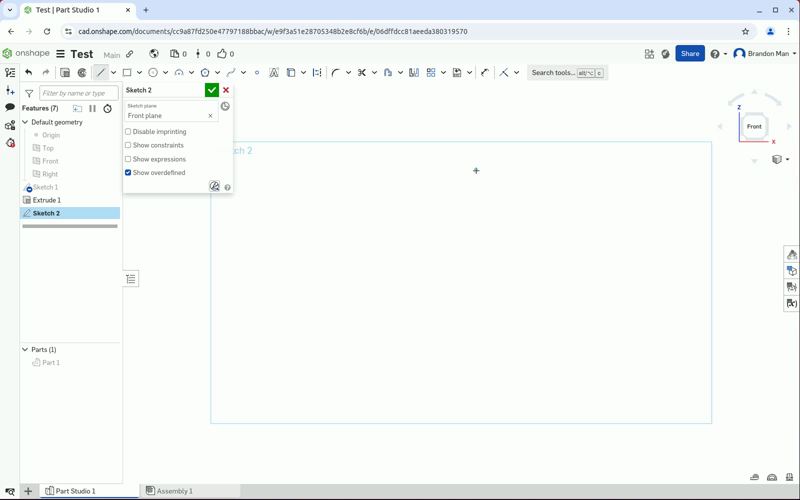
key_down(shift)
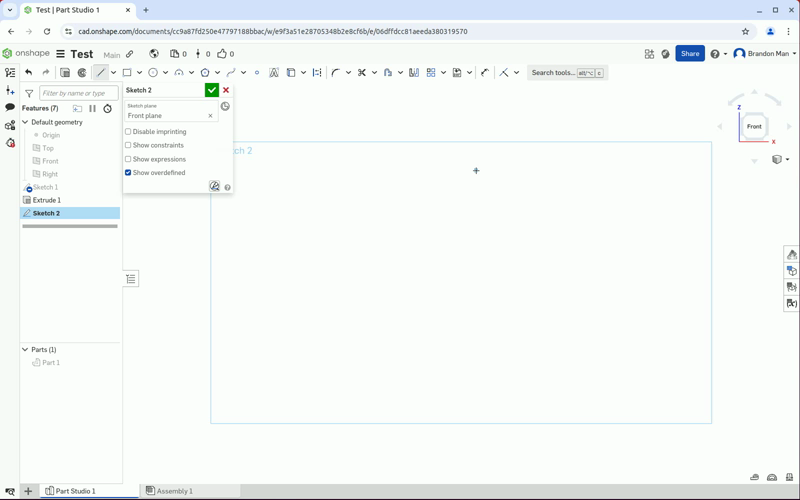
mouse_move(506, 170)
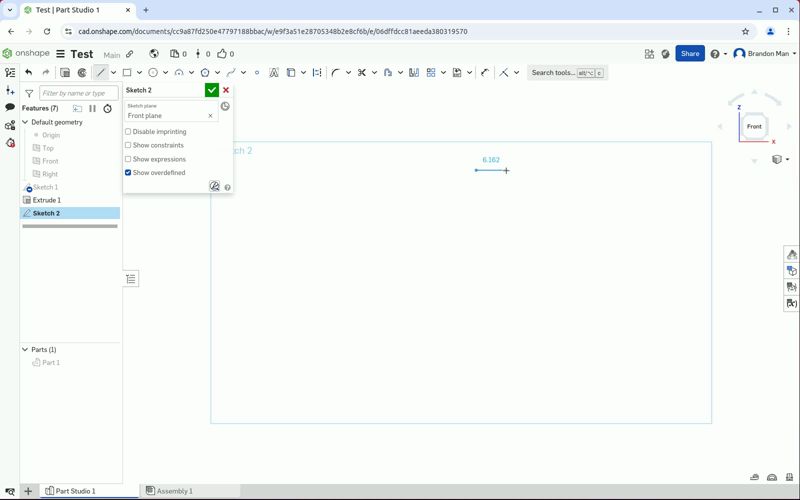
mouse_move(522, 170)
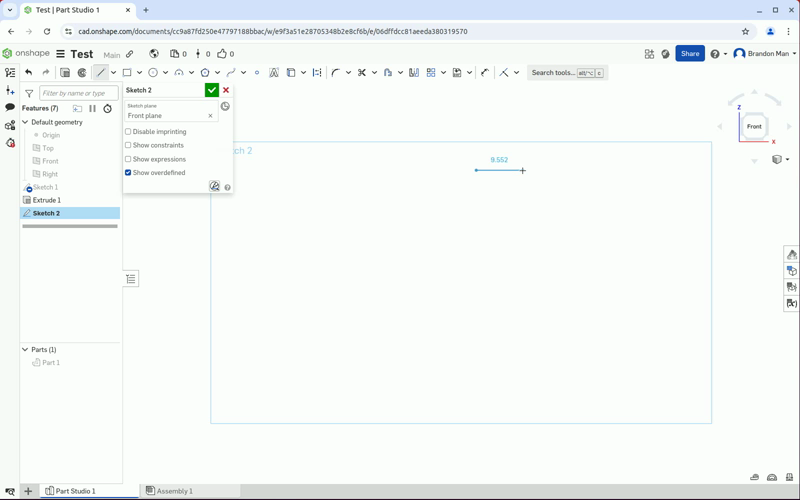
click(522, 170)
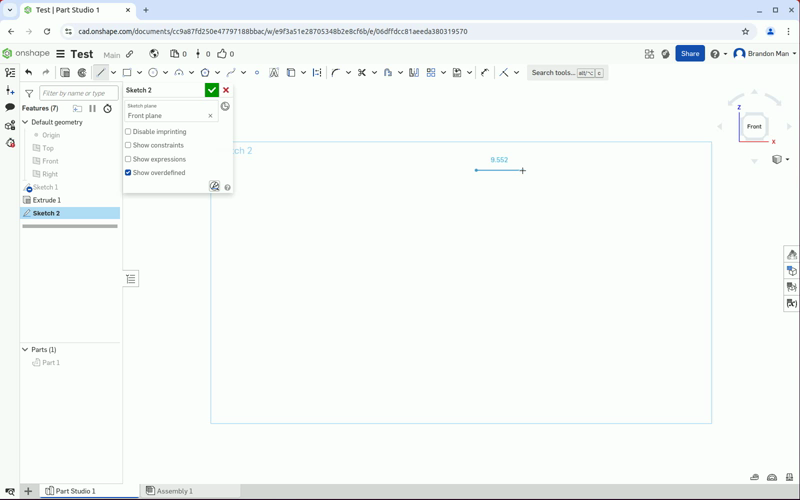
key_up(shift)
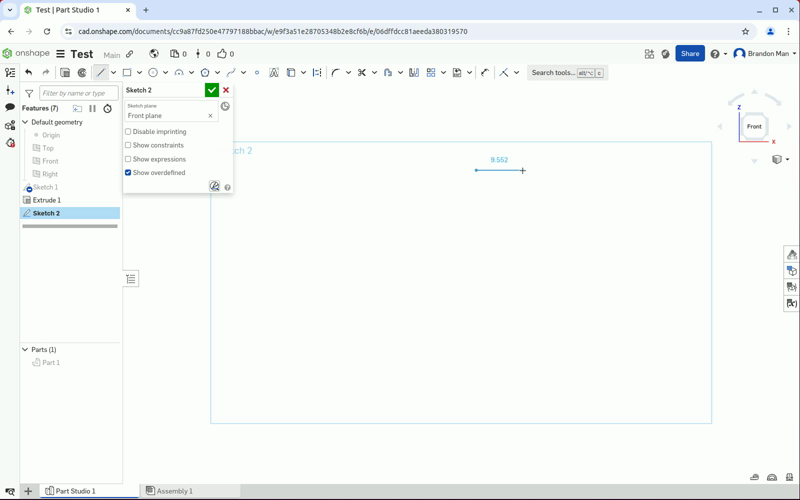
key(esc)
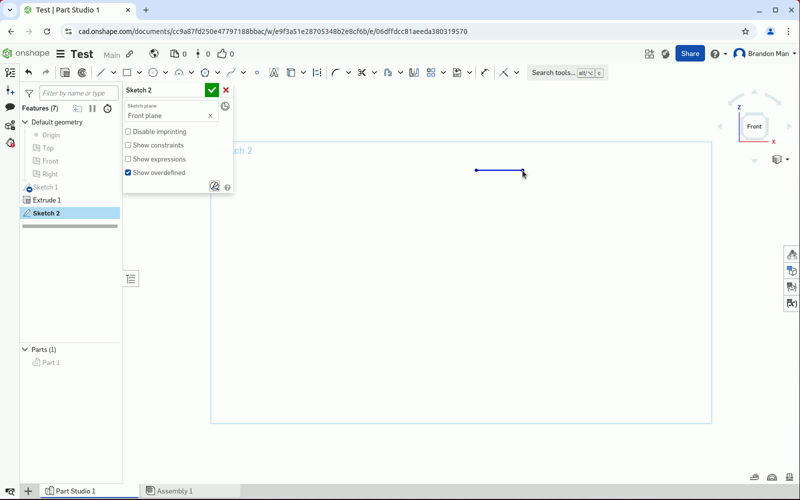
key(a)
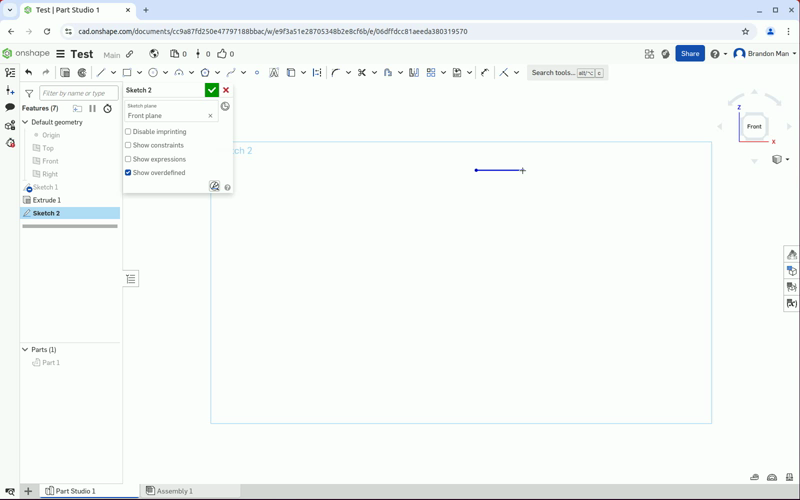
mouse_move(522, 170)
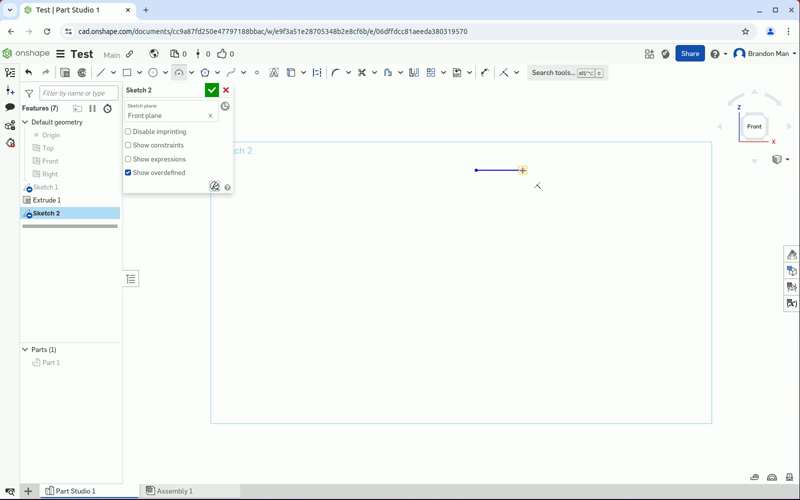
click(522, 170)
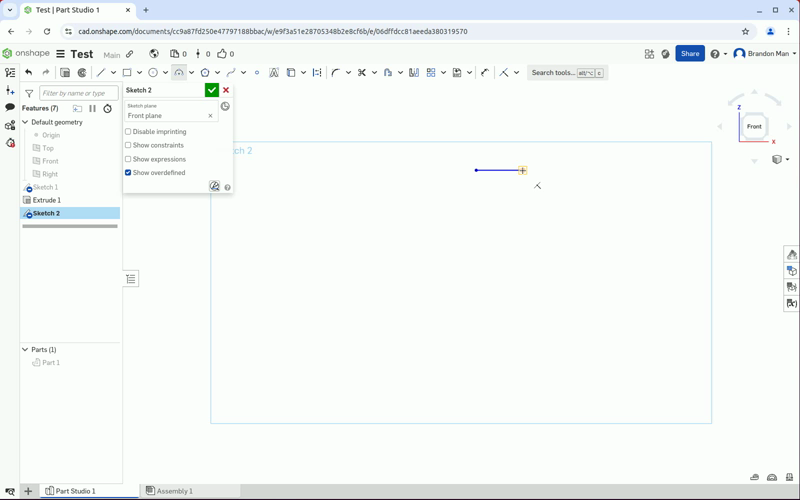
mouse_move(476, 170)
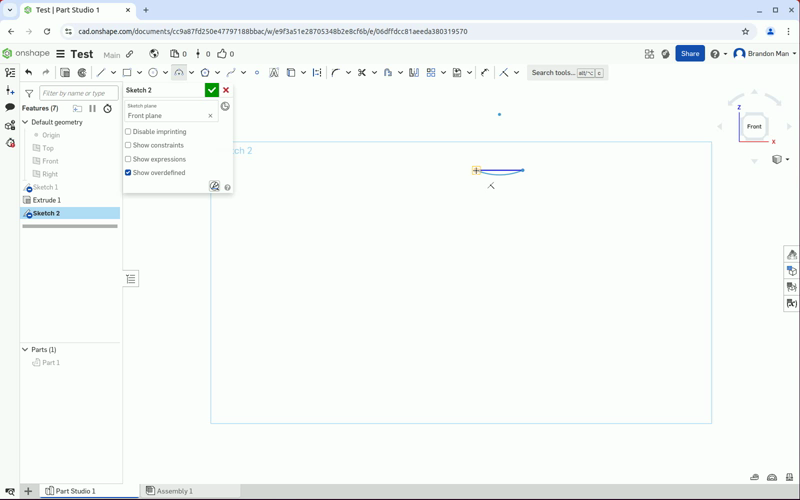
click(476, 170)
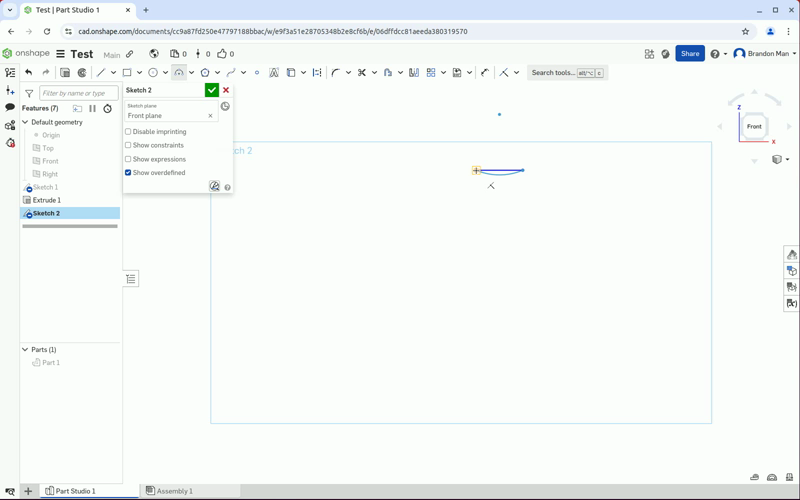
key_down(shift)
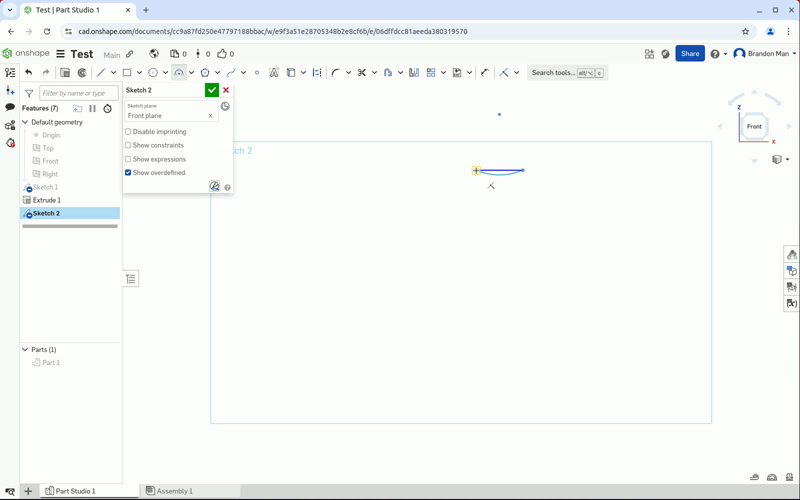
mouse_move(499, 152)
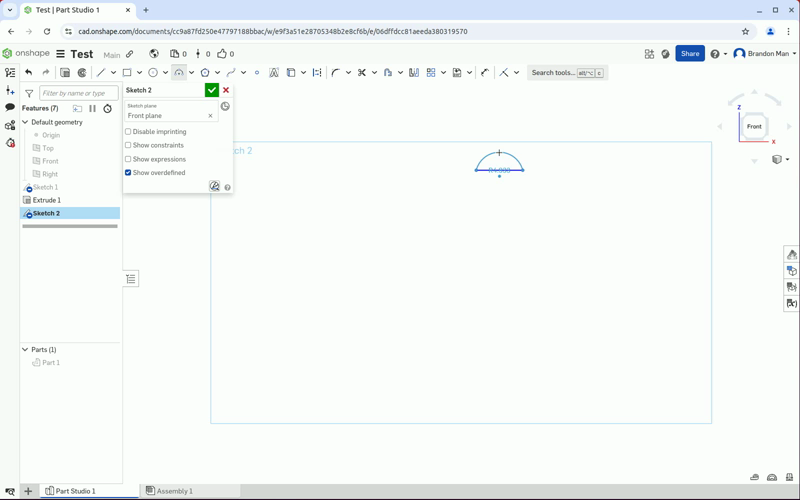
click(499, 152)
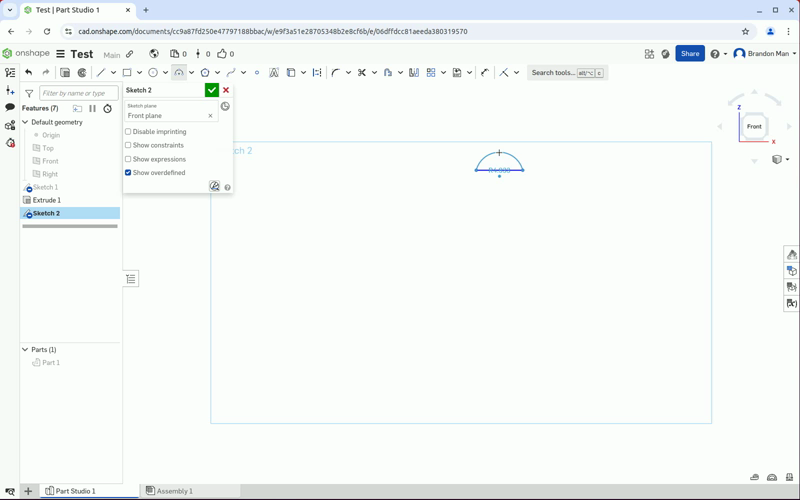
key_up(shift)
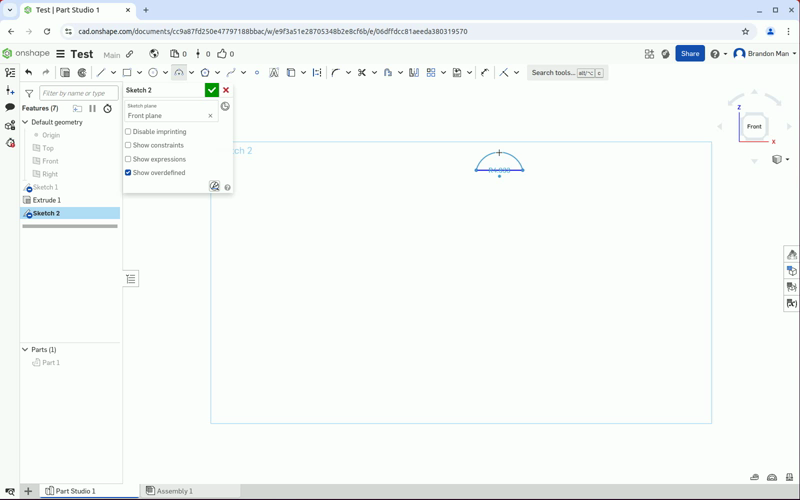
key(esc)
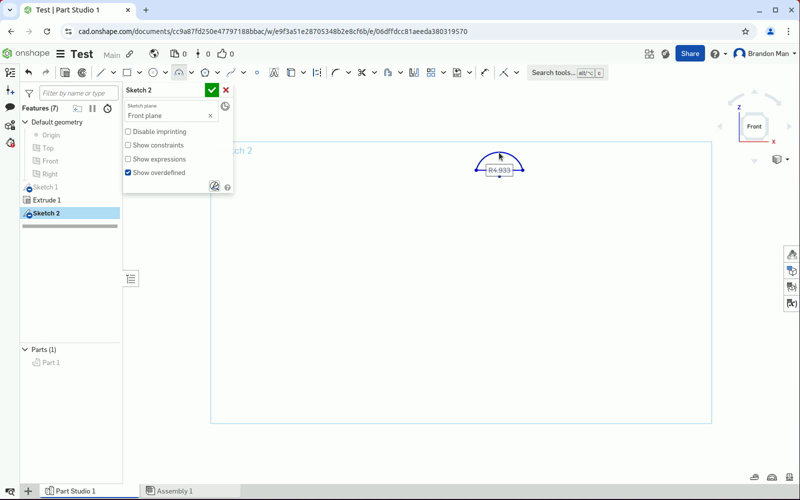
mouse_move(504, 155)
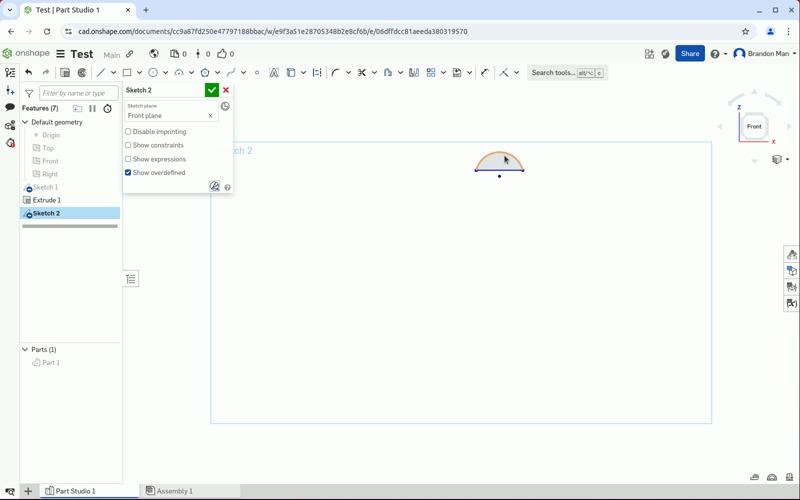
scroll(6)
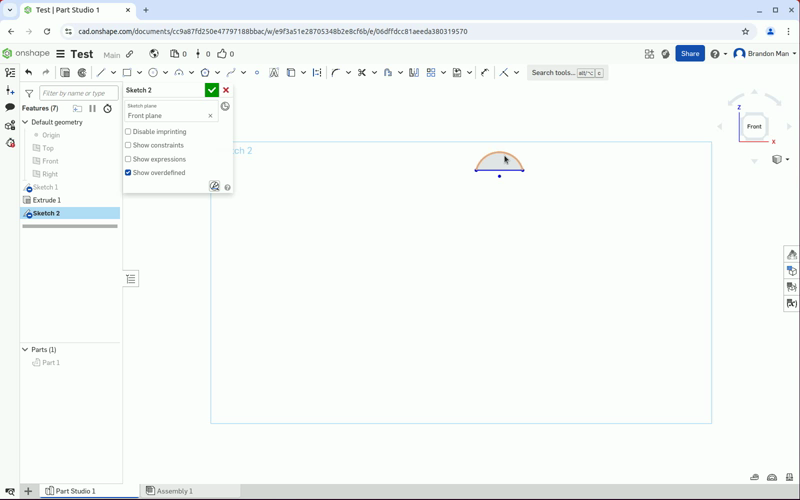
scroll(6)
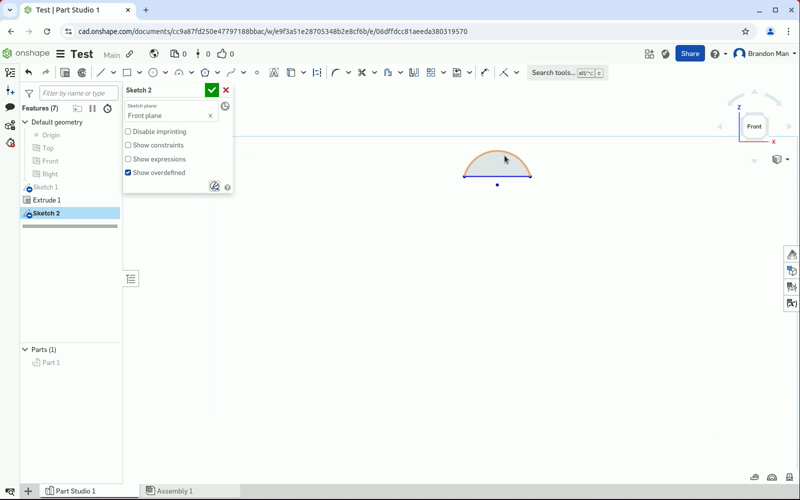
scroll(6)
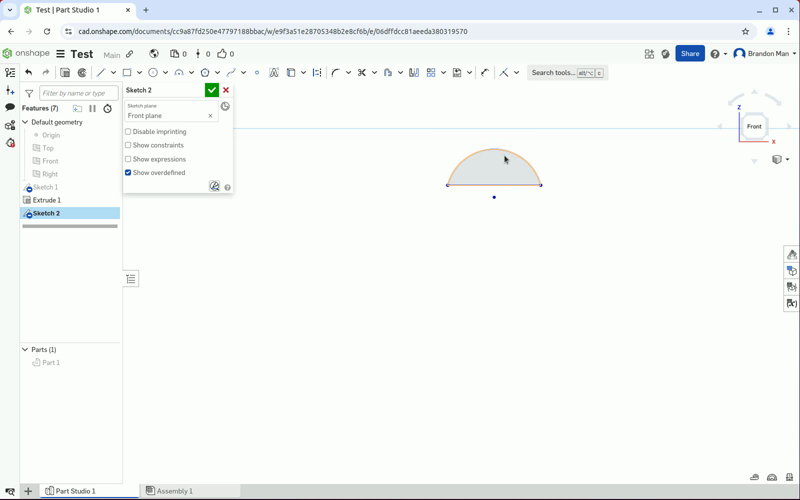
scroll(6)
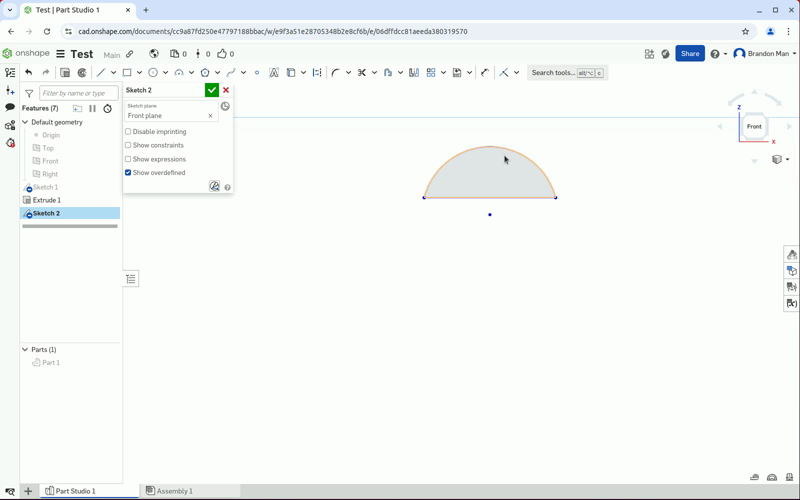
scroll(6)
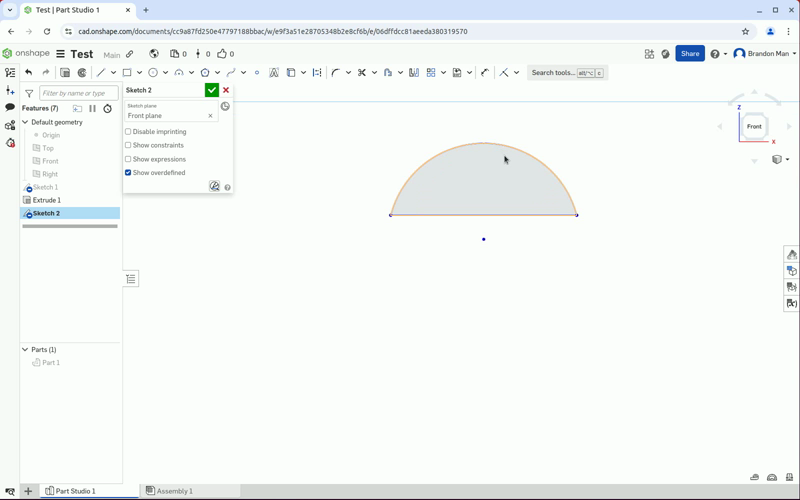
scroll(6)
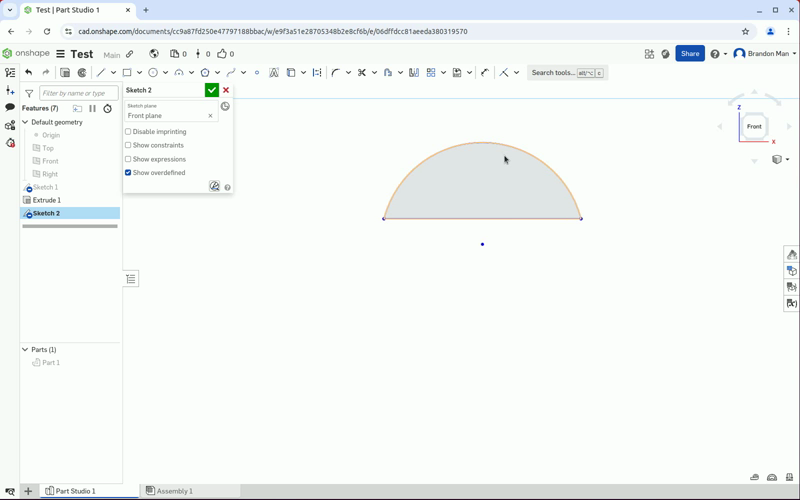
scroll(6)
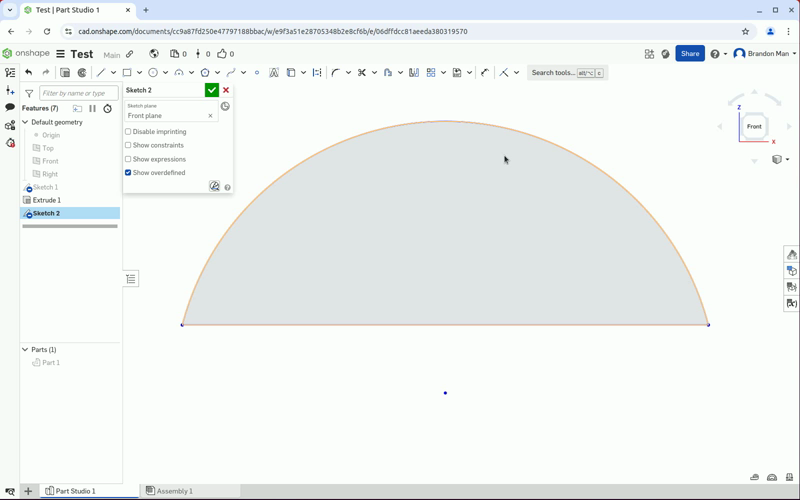
click(504, 155)
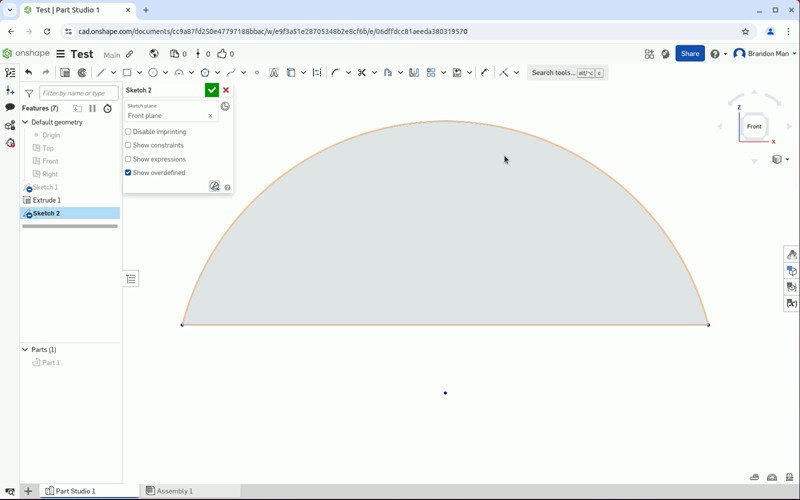
scroll(-6)
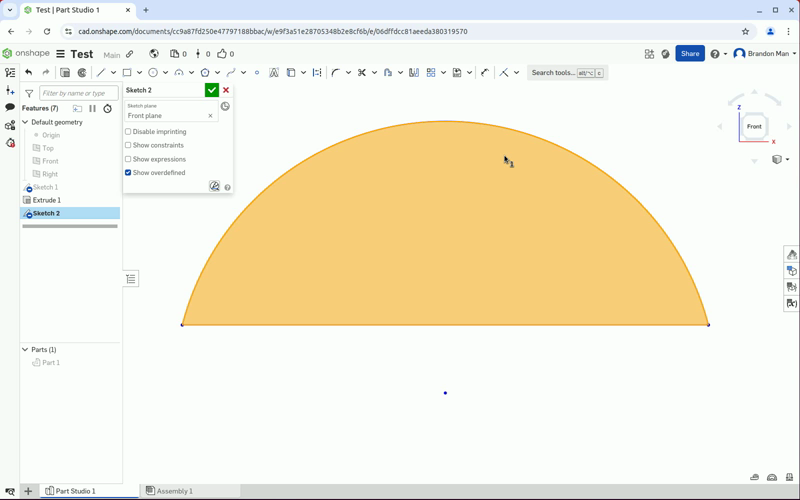
scroll(-6)
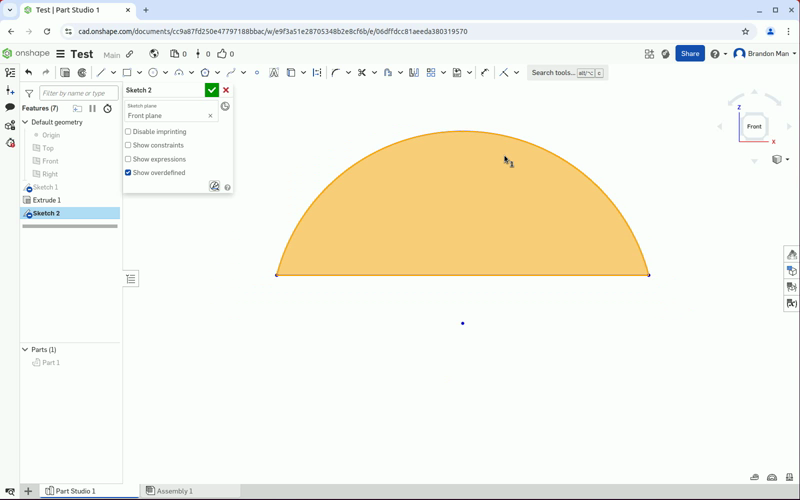
scroll(-6)
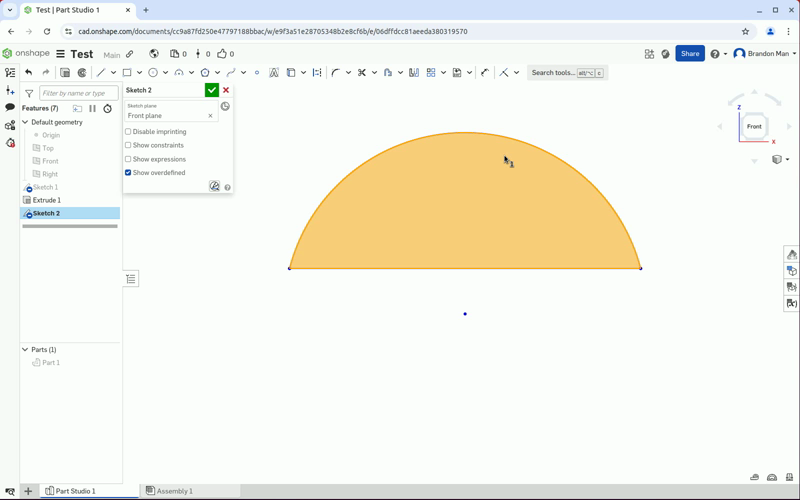
scroll(-6)
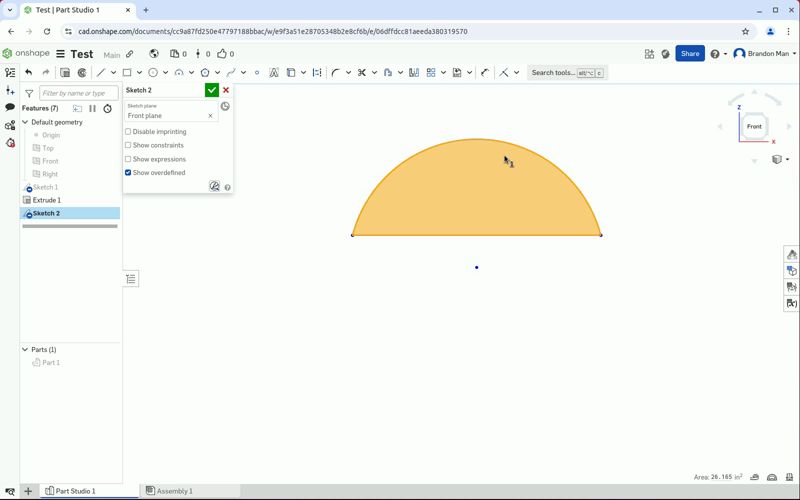
scroll(-6)
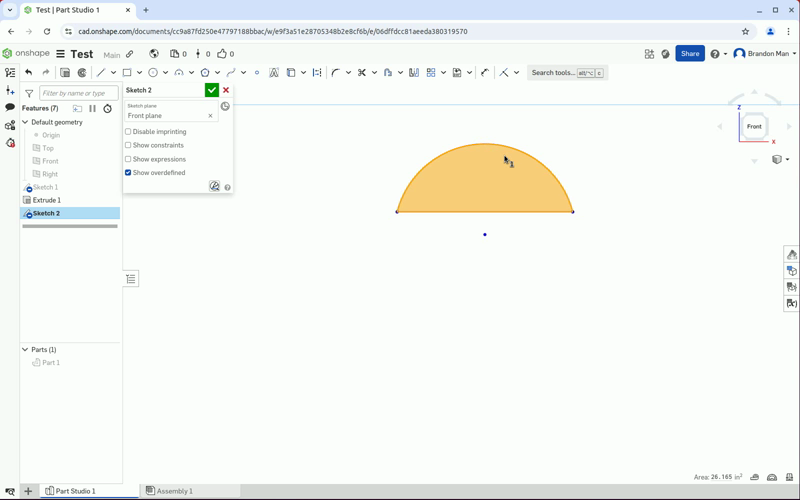
scroll(-6)
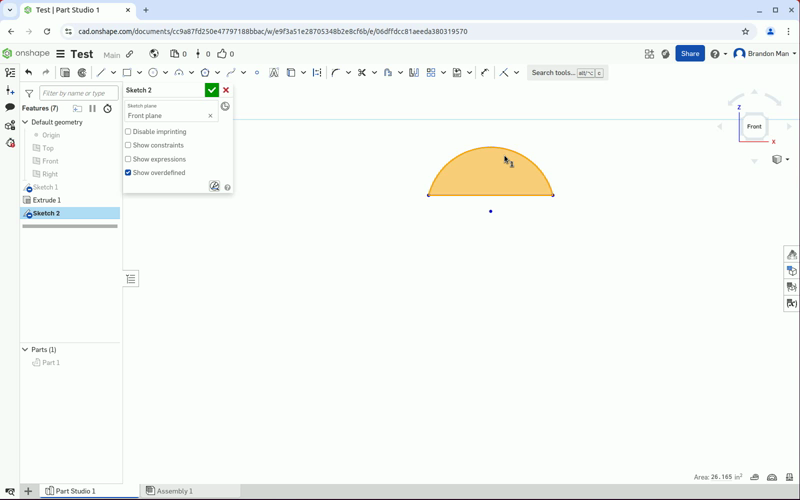
scroll(-6)
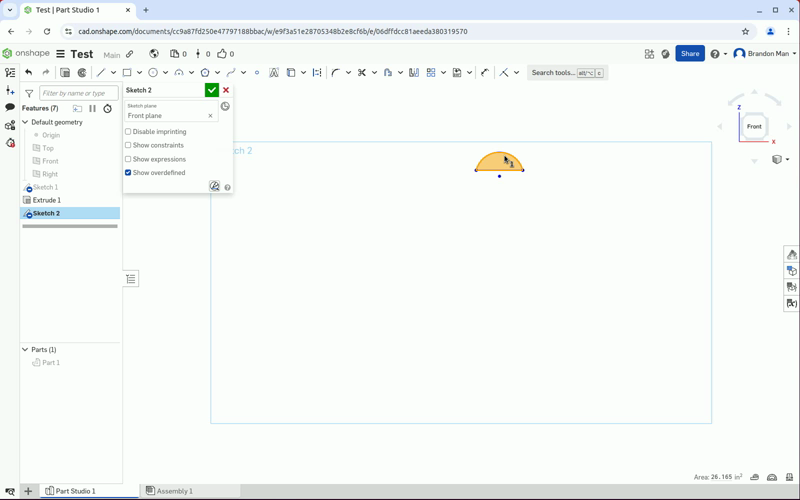
mouse_move(73, 352)
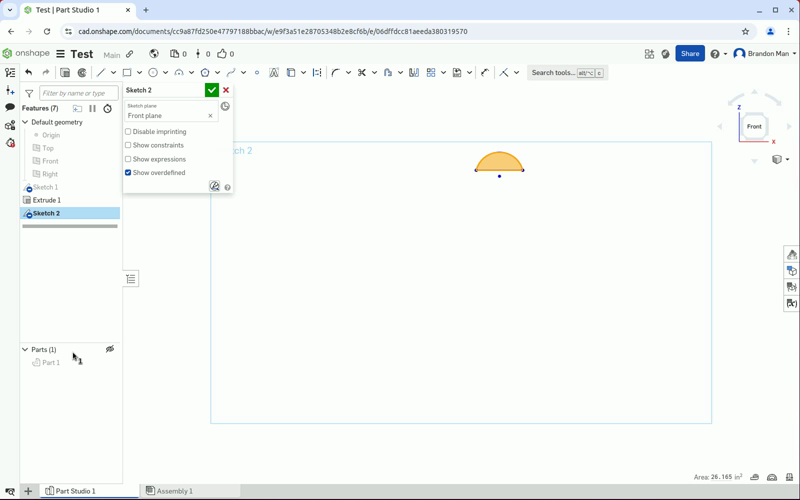
key(shift+y)
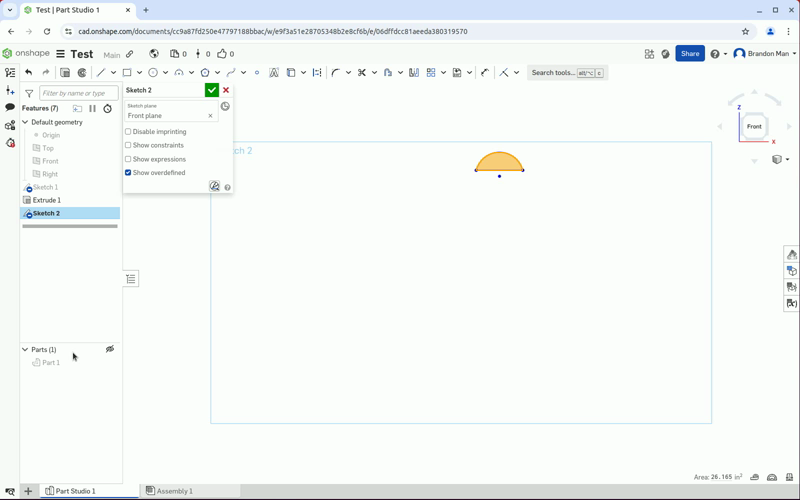
key(shift+e)
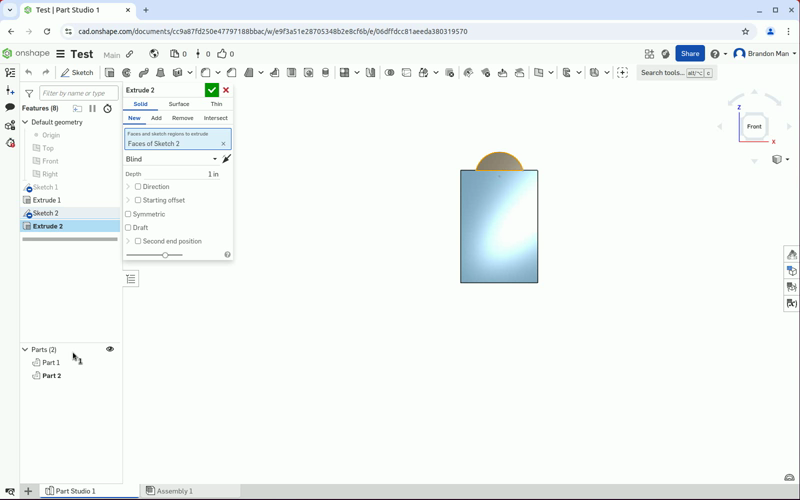
mouse_move(143, 106)
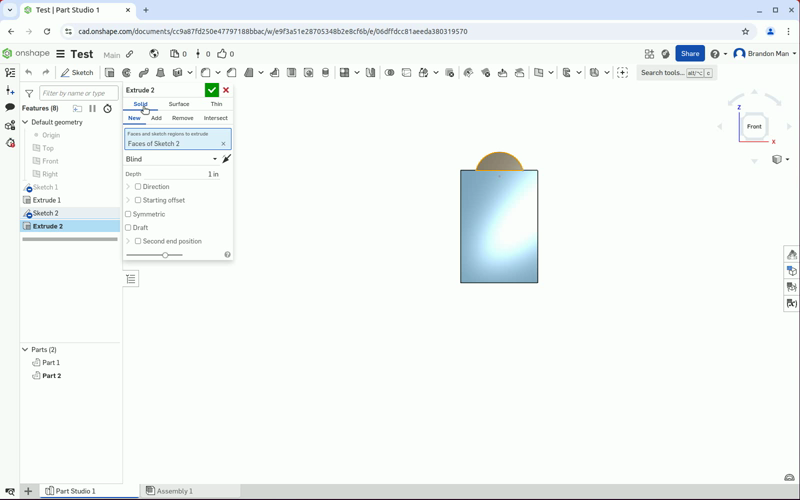
click(143, 106)
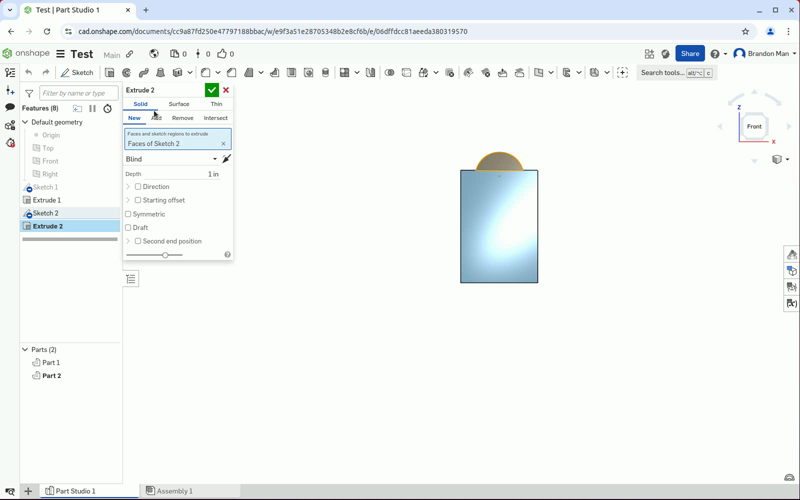
mouse_move(186, 120)
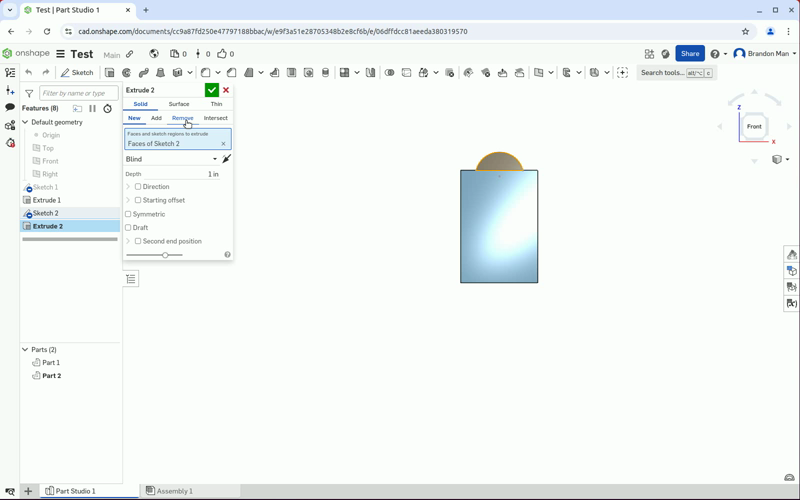
click(186, 120)
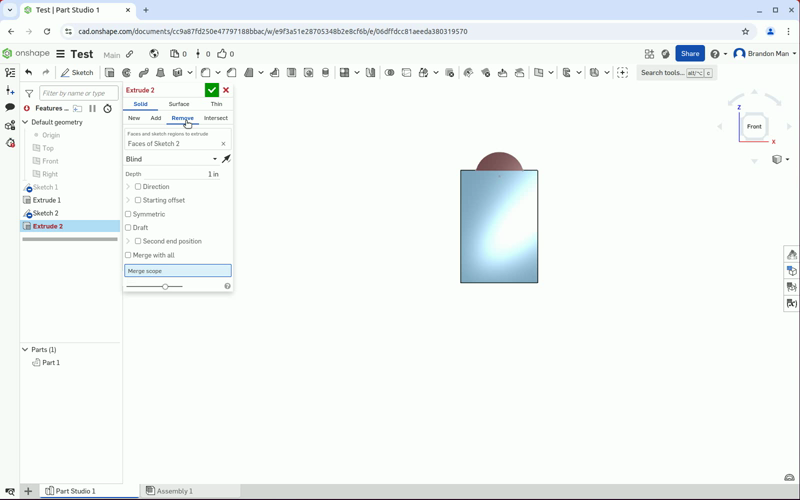
key(tab, 4)
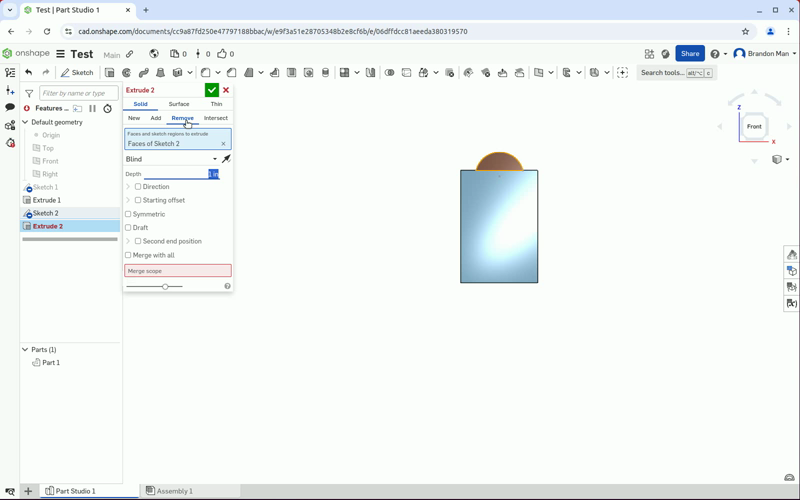
text(30.811)
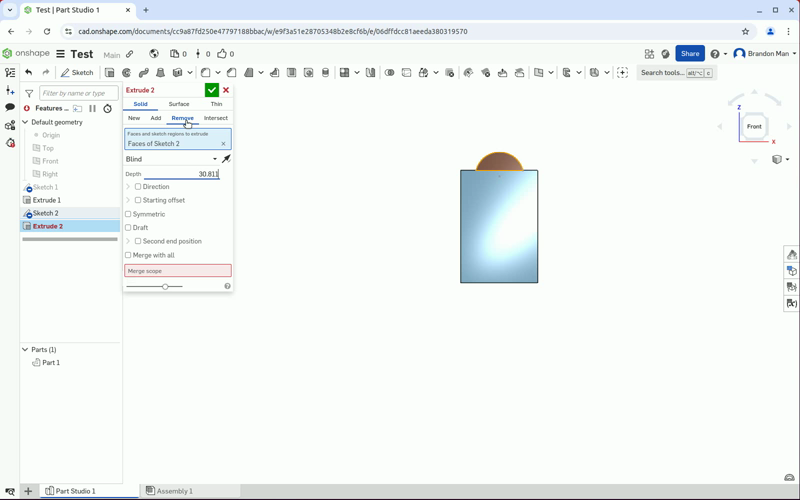
key(tab, 6)
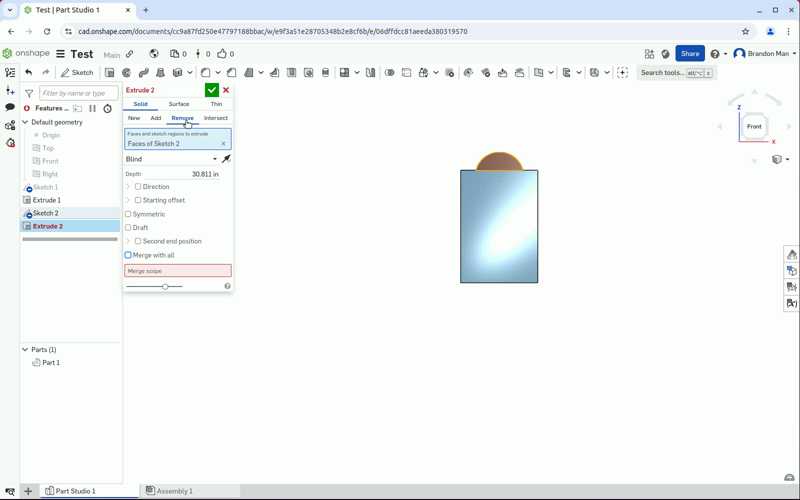
key(space)
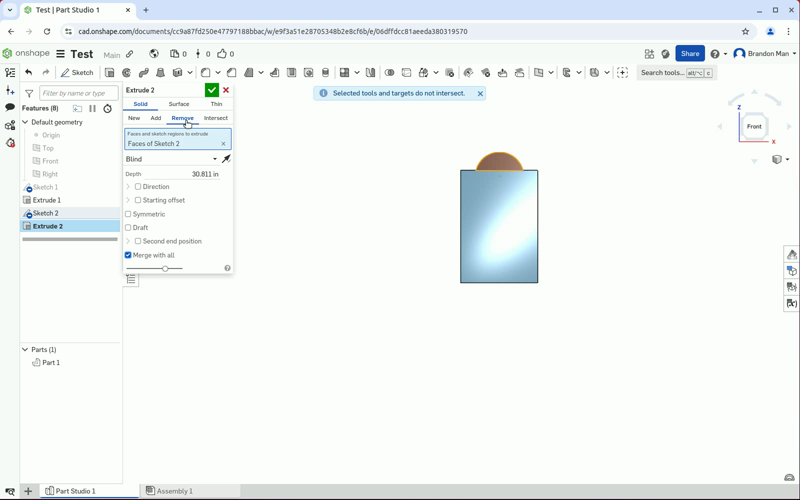
key(enter)
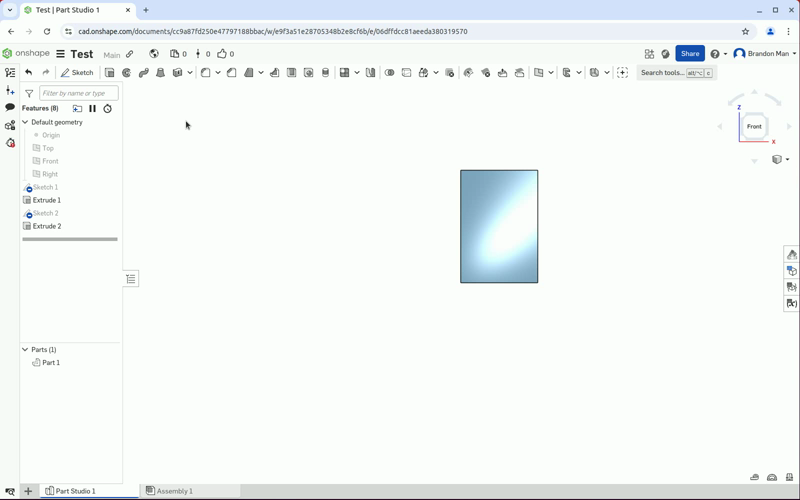
key(shift+h)
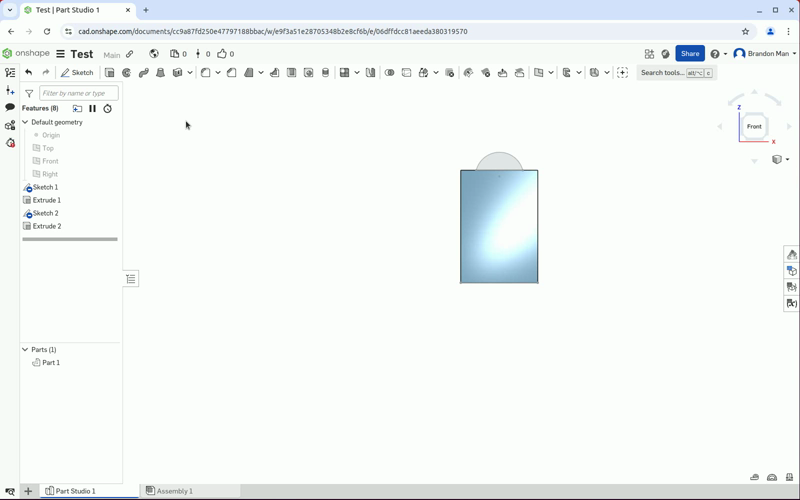
key(shift+h)
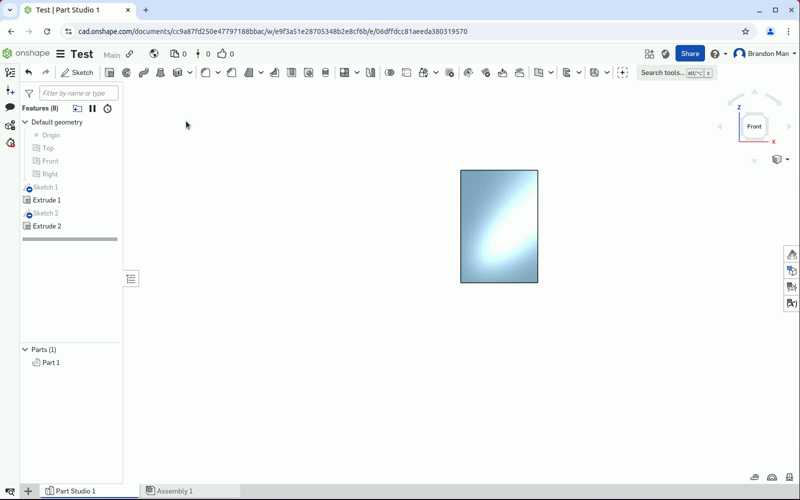
mouse_move(73, 189)
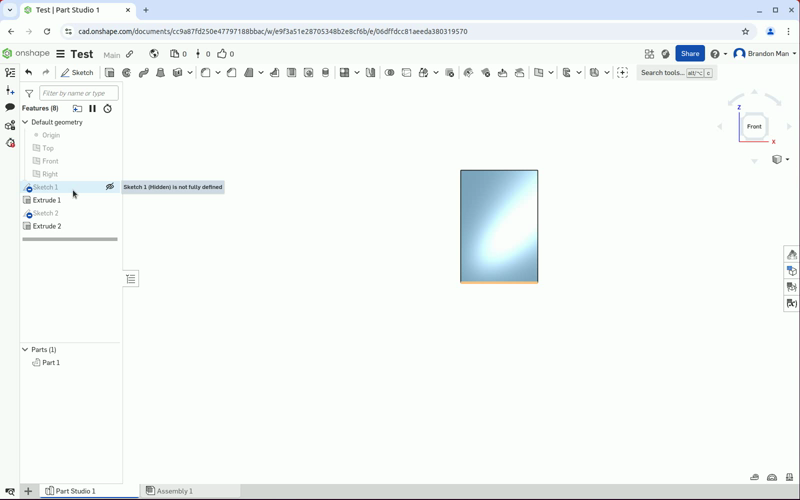
click(73, 189)
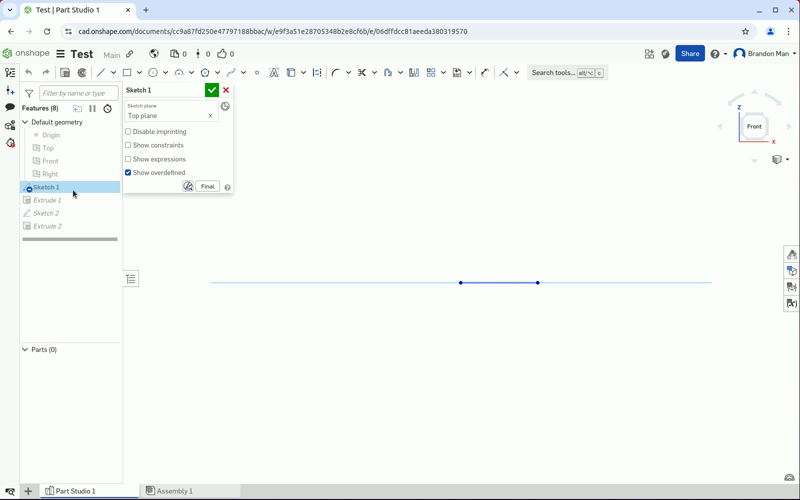
mouse_move(229, 92)
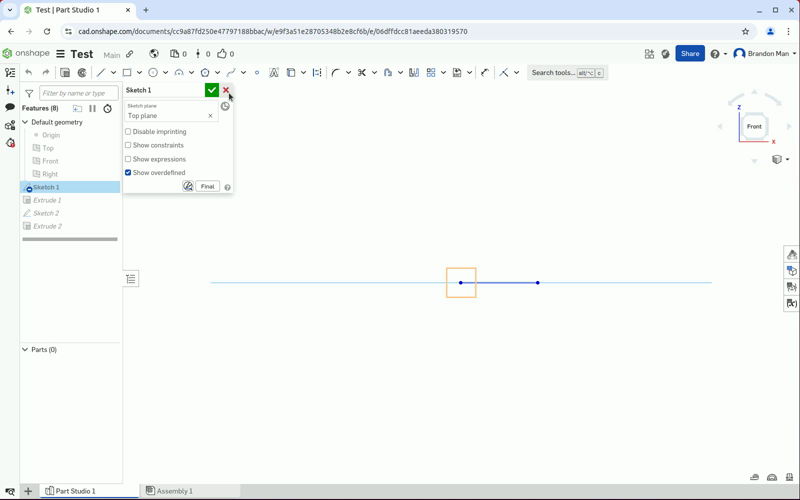
click(229, 92)
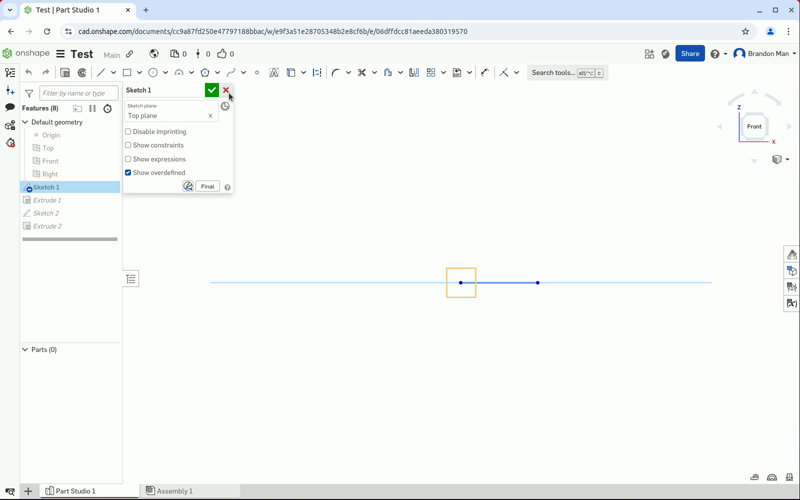
key(shift+s)
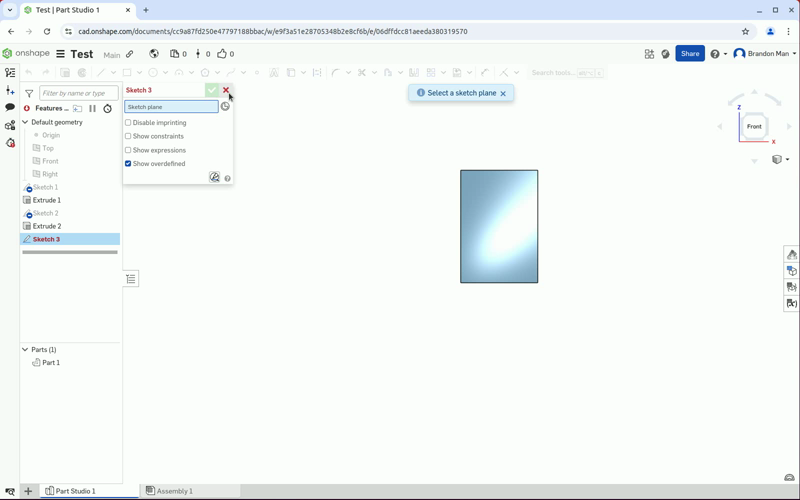
mouse_move(73, 163)
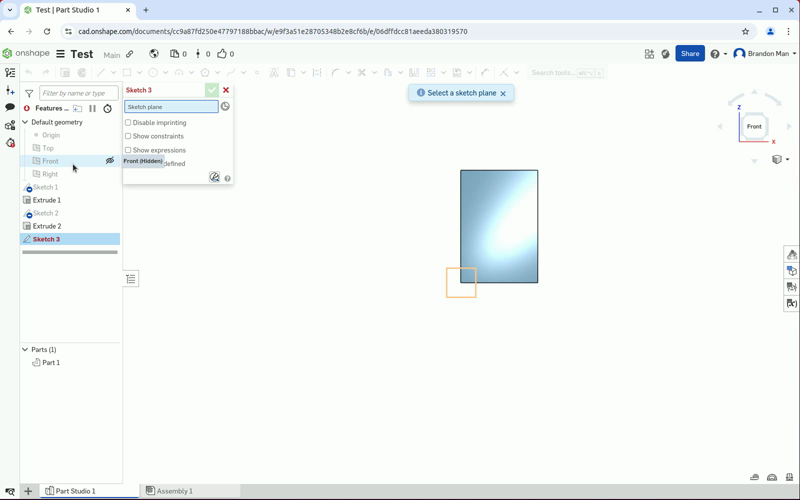
click(73, 163)
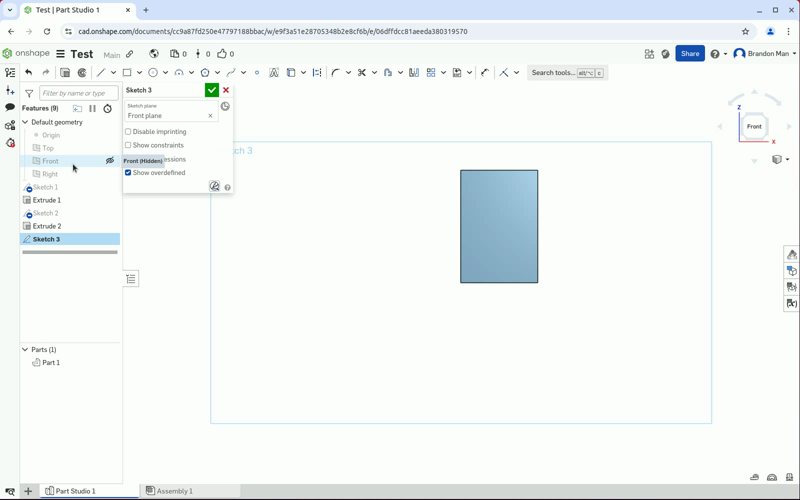
mouse_move(73, 352)
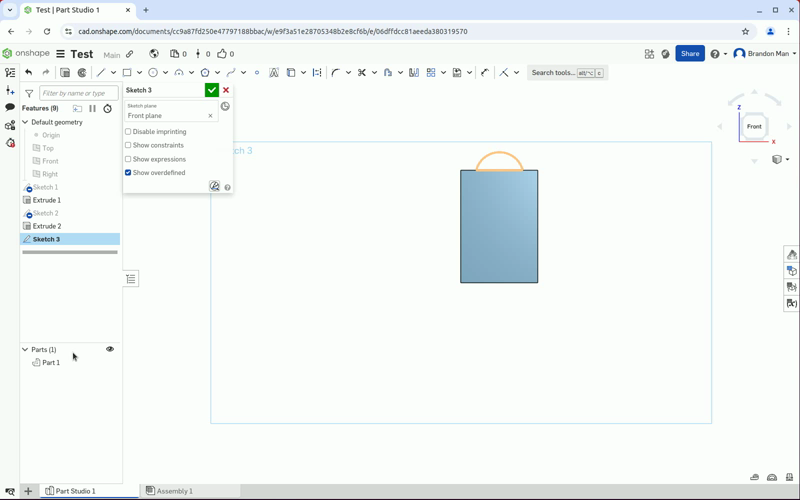
key(y)
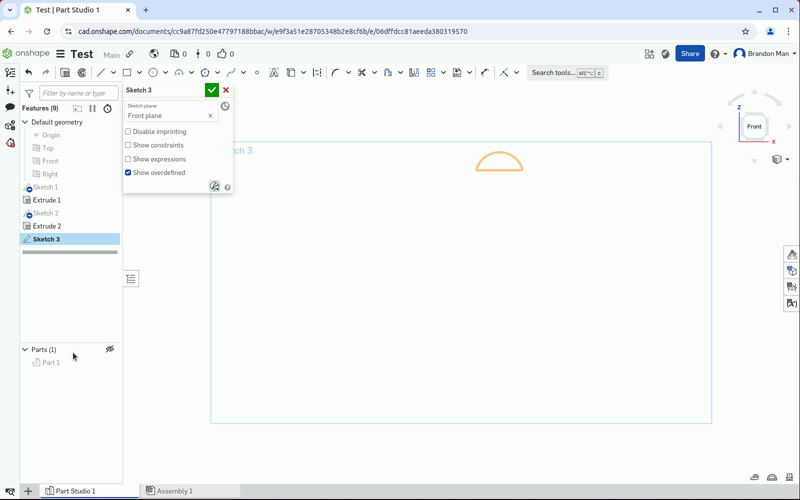
key(a)
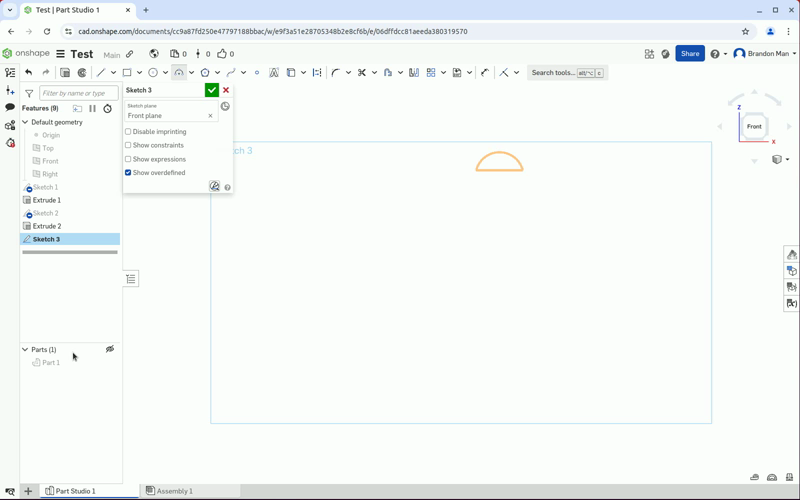
key_down(shift)
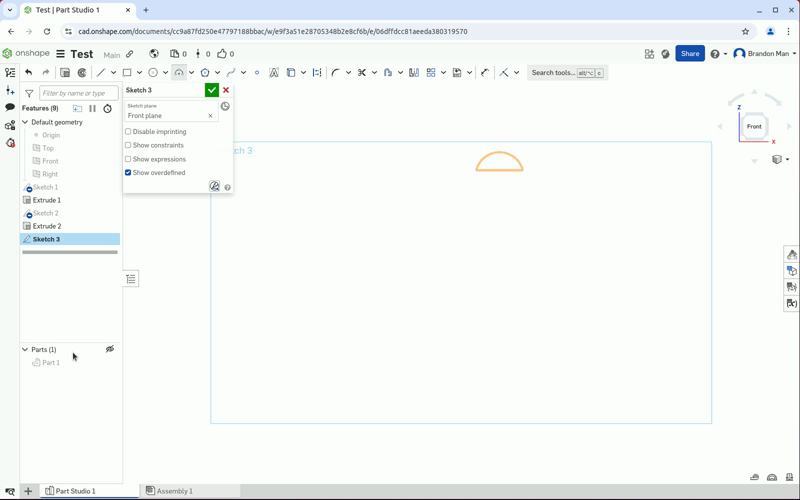
mouse_move(476, 170)
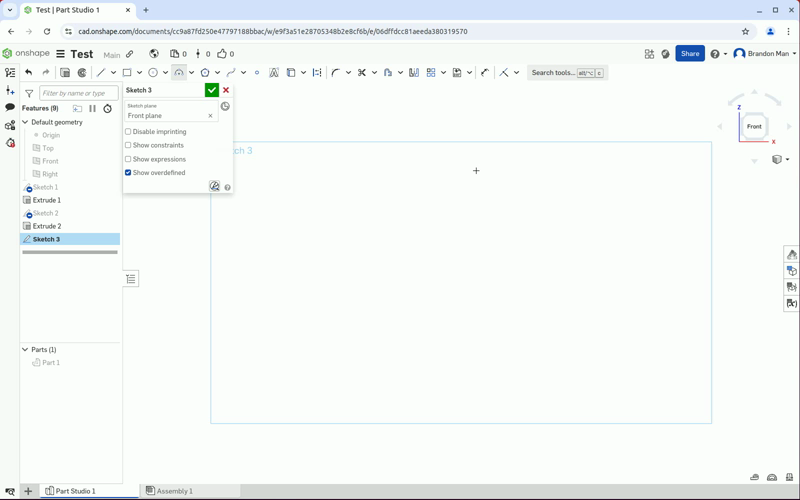
click(476, 170)
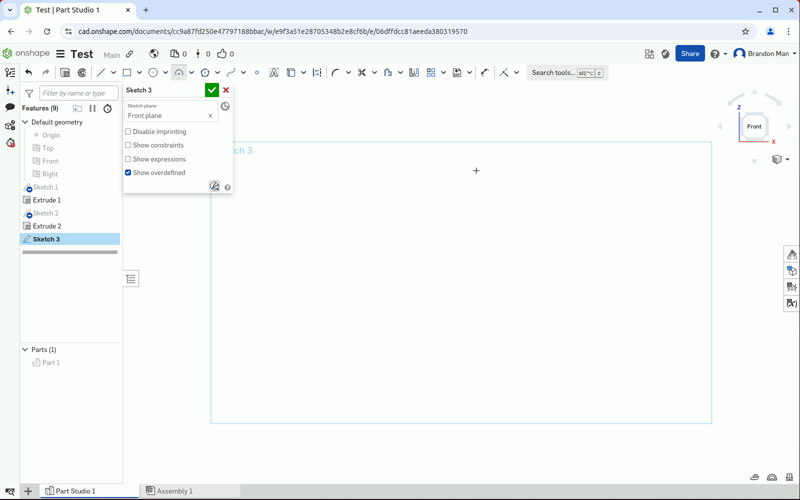
key_up(shift)
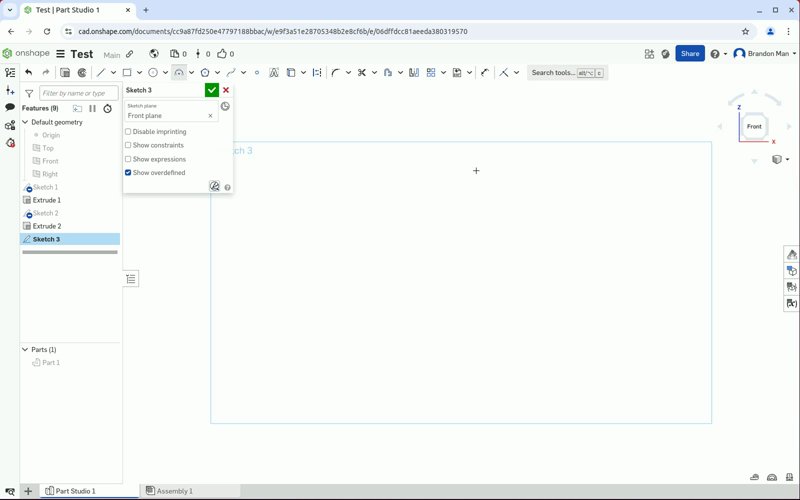
key_down(shift)
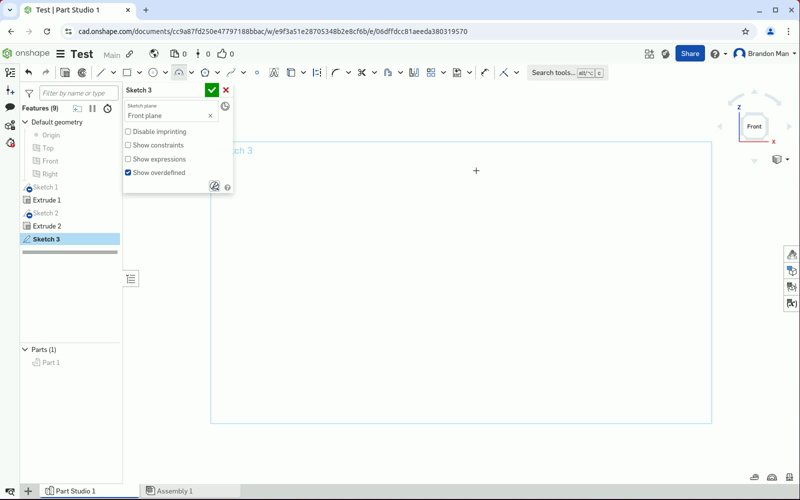
mouse_move(522, 170)
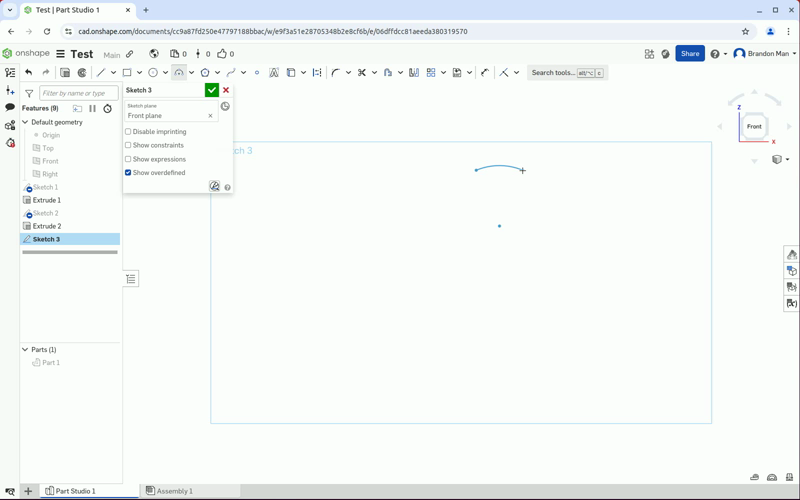
click(522, 170)
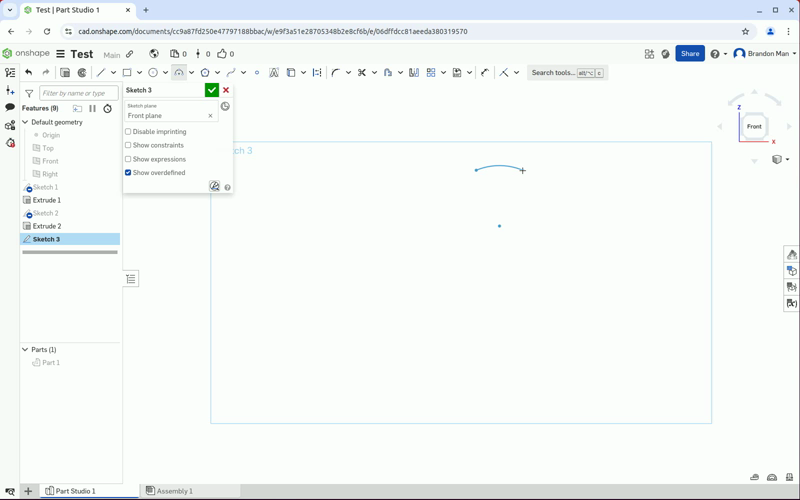
mouse_move(499, 200)
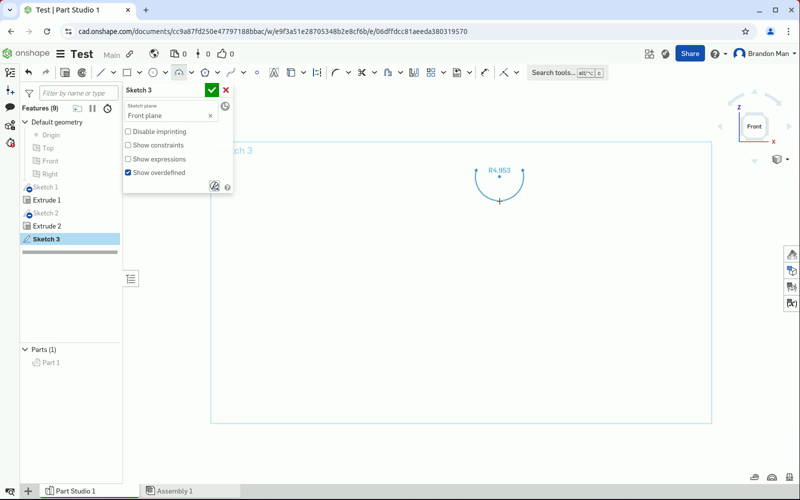
click(499, 200)
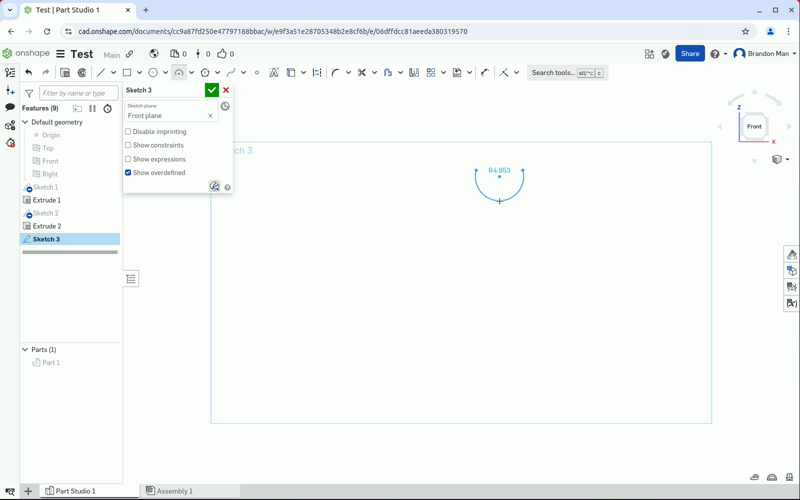
key_up(shift)
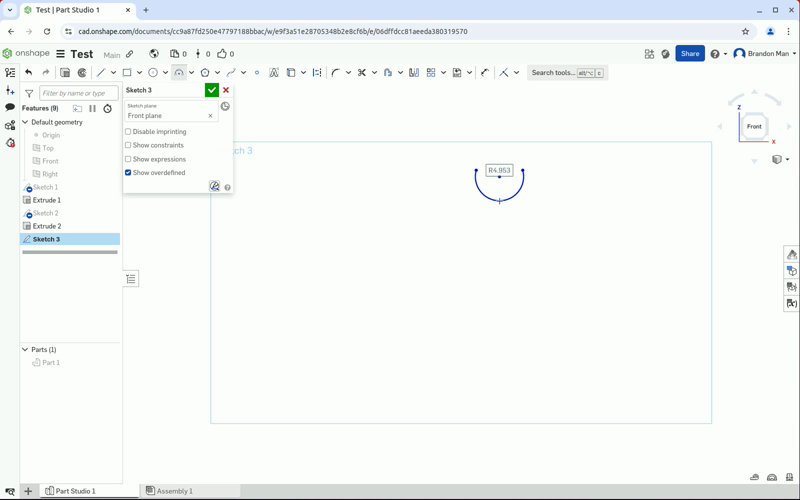
key(esc)
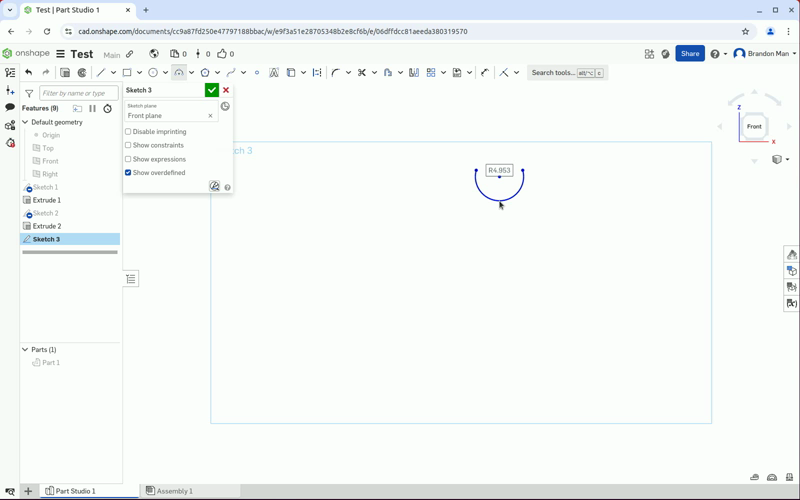
key(l)
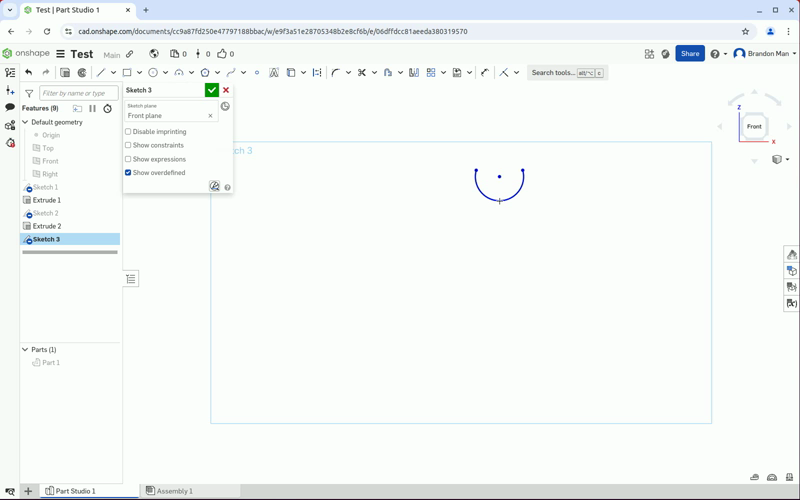
mouse_move(522, 170)
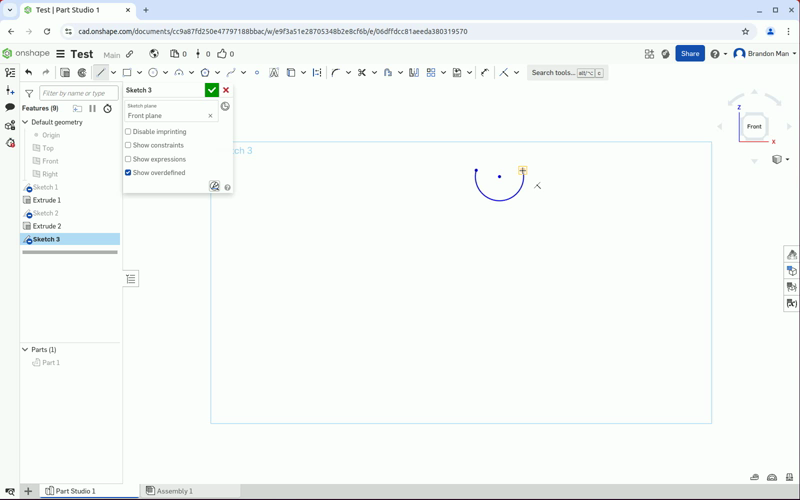
click(522, 170)
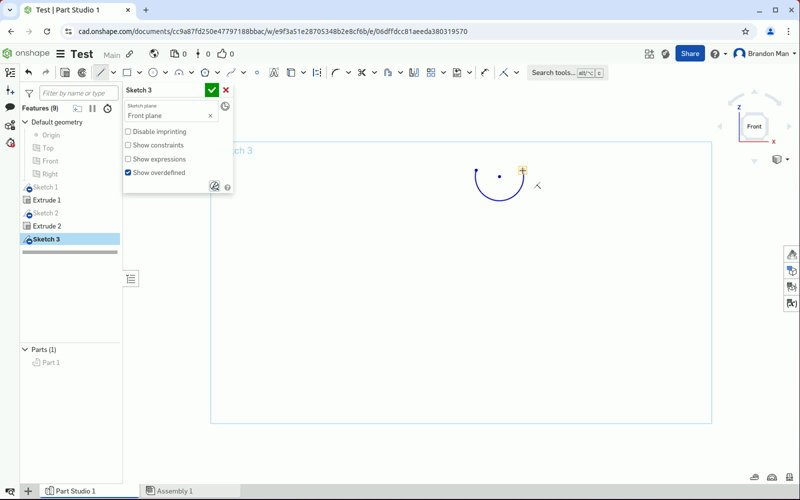
mouse_move(552, 170)
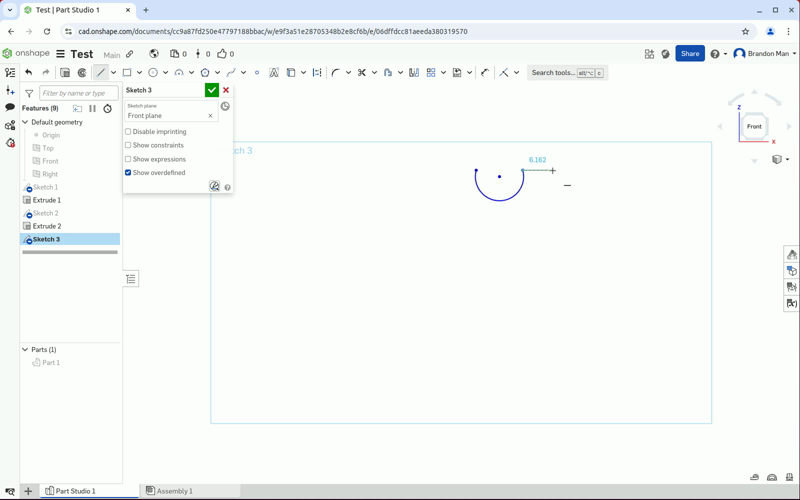
key_down(shift)
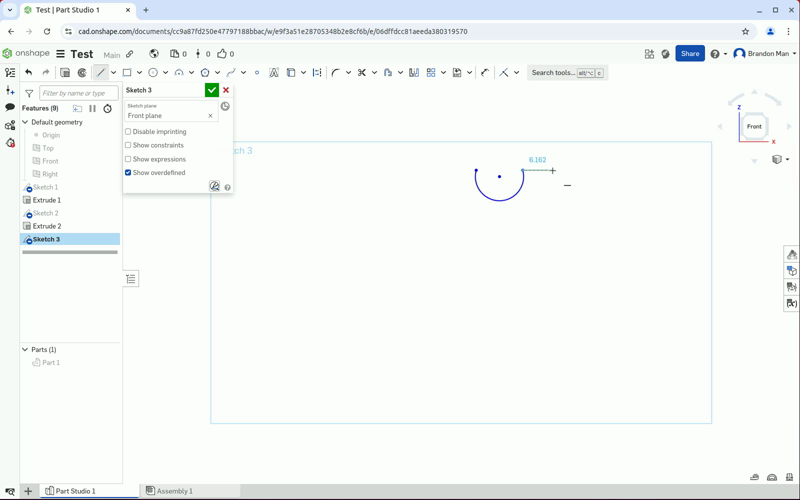
mouse_move(476, 170)
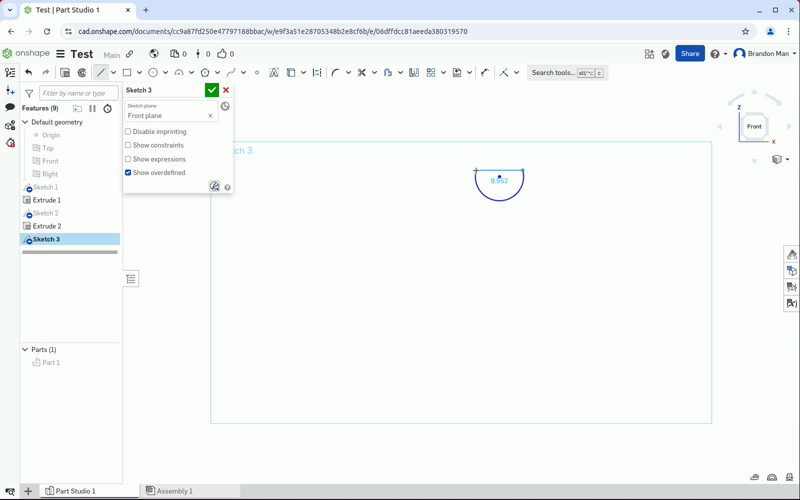
key_up(shift)
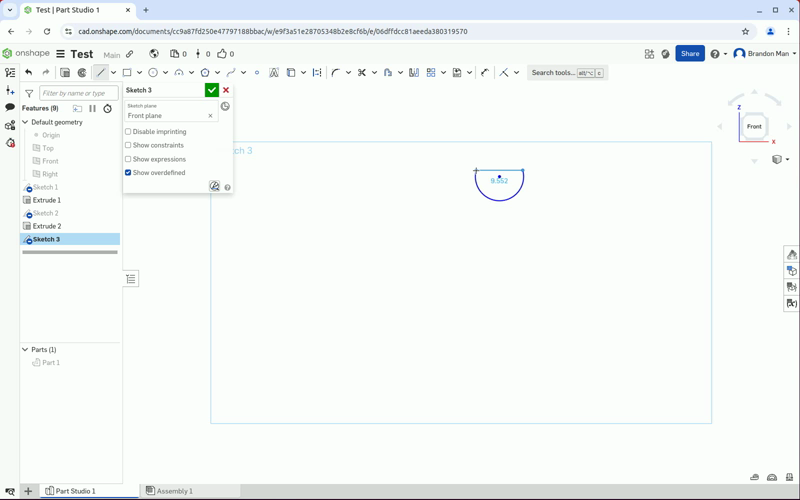
click(476, 170)
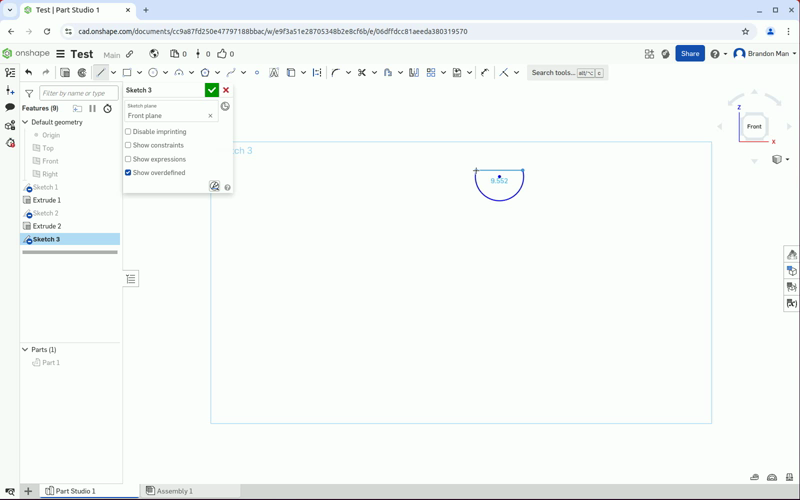
key(esc)
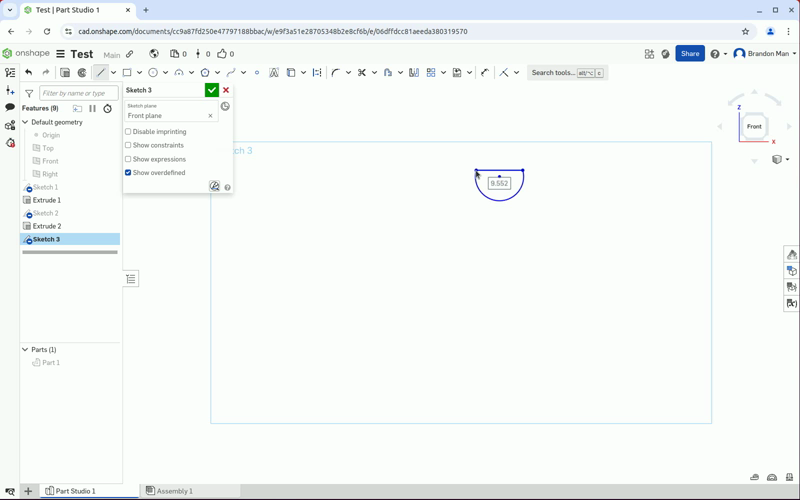
mouse_move(492, 189)
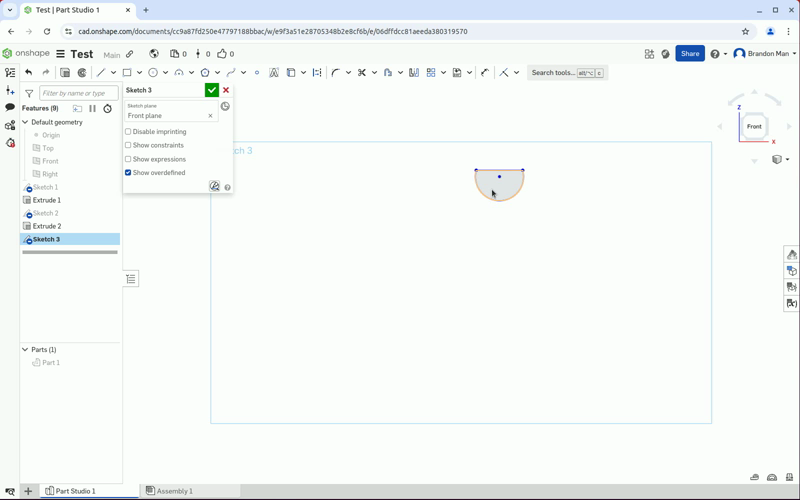
scroll(6)
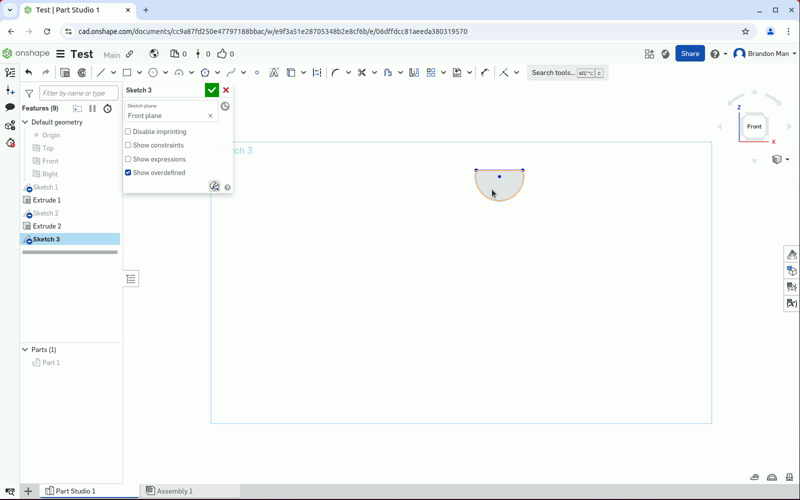
scroll(6)
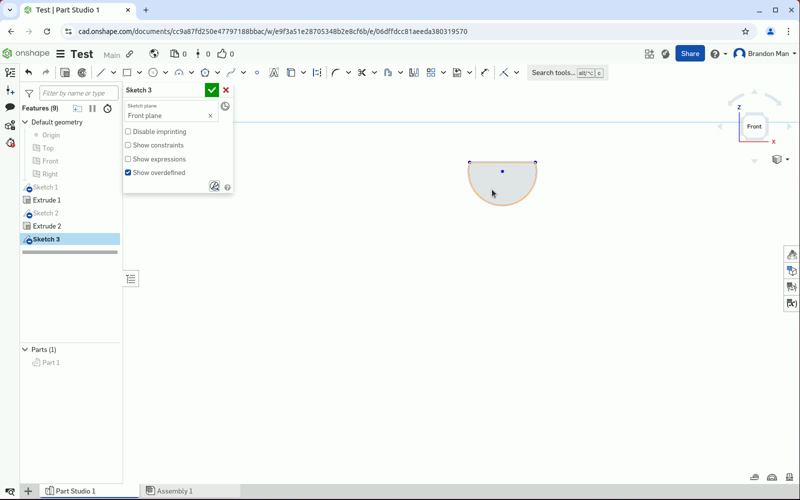
scroll(6)
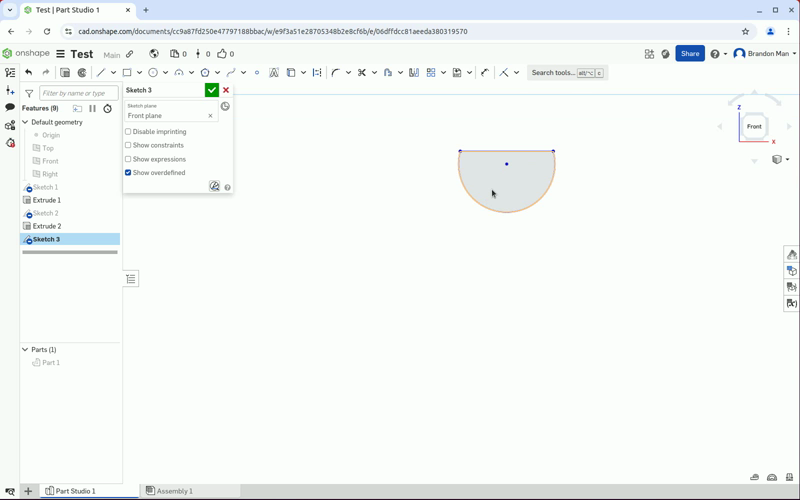
scroll(6)
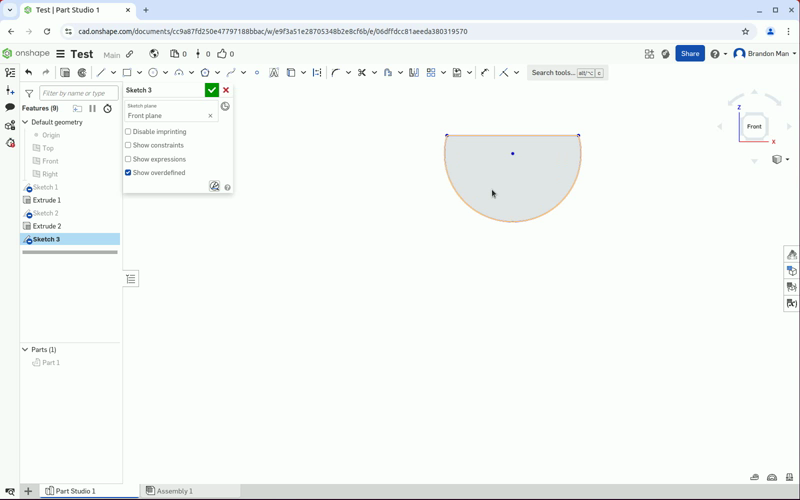
scroll(6)
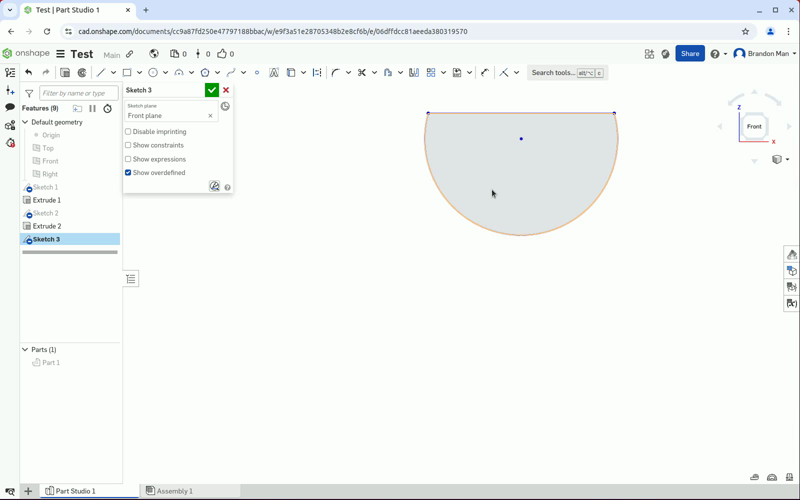
scroll(6)
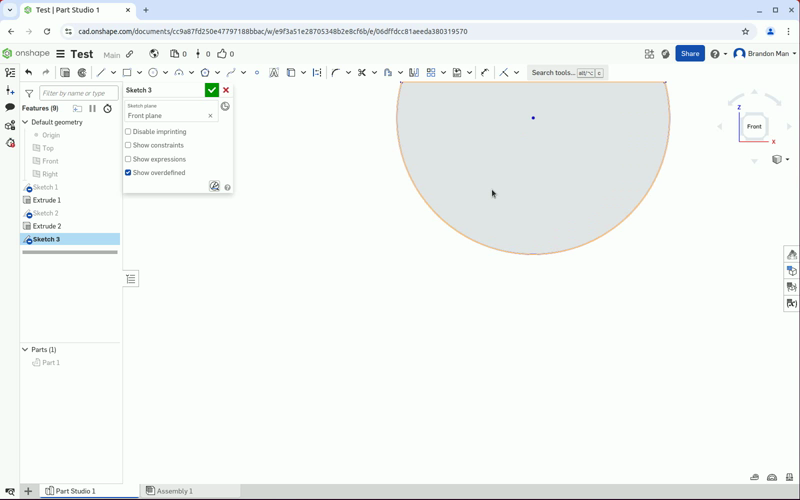
scroll(6)
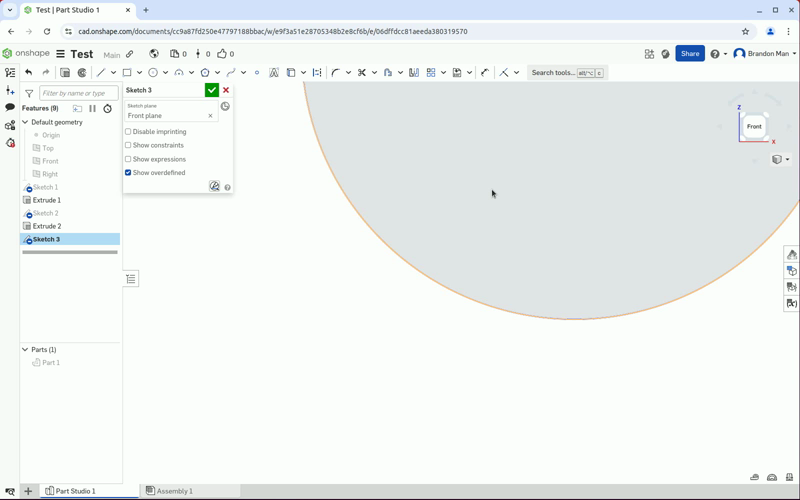
click(492, 189)
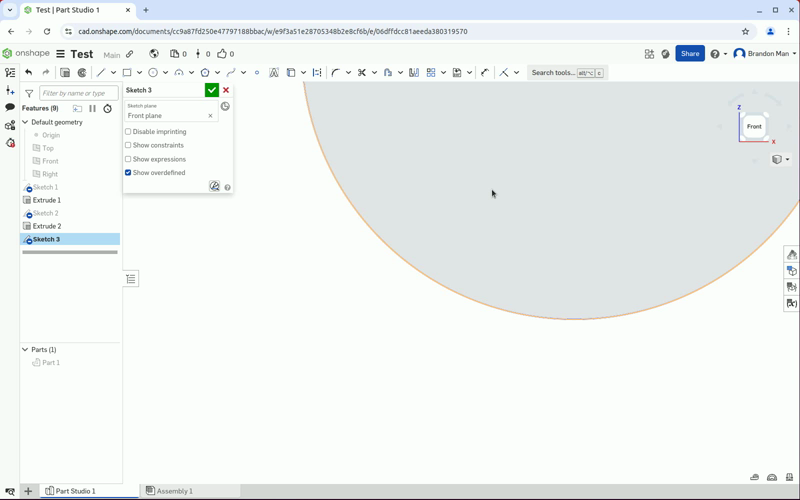
scroll(-6)
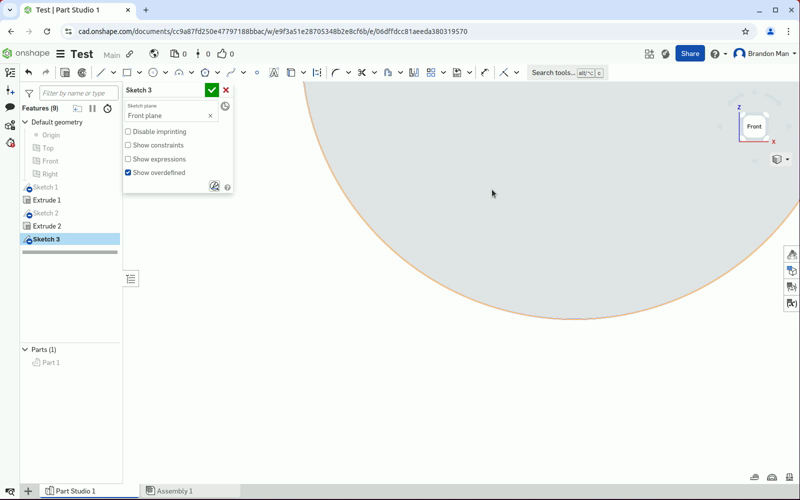
scroll(-6)
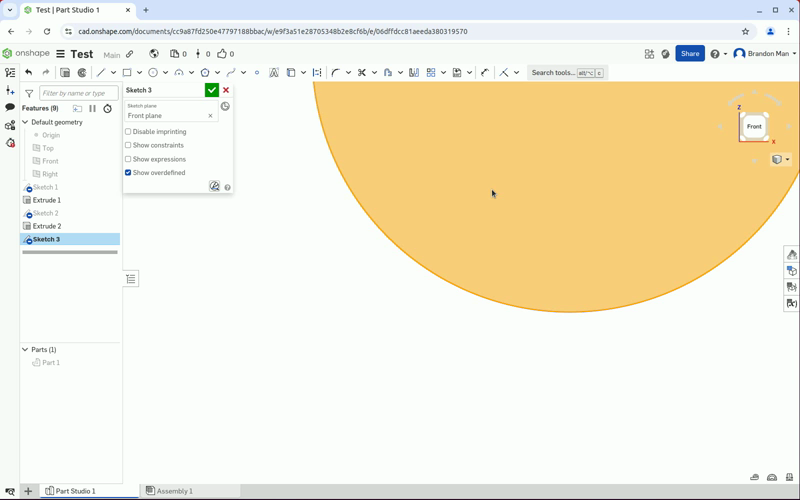
scroll(-6)
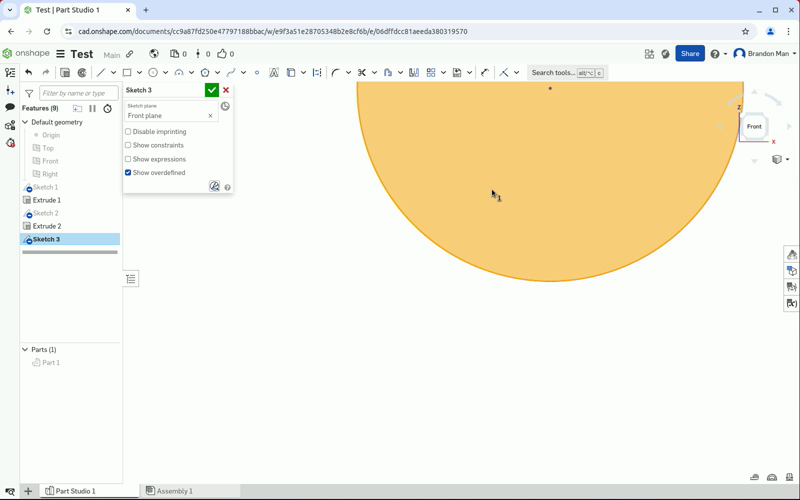
scroll(-6)
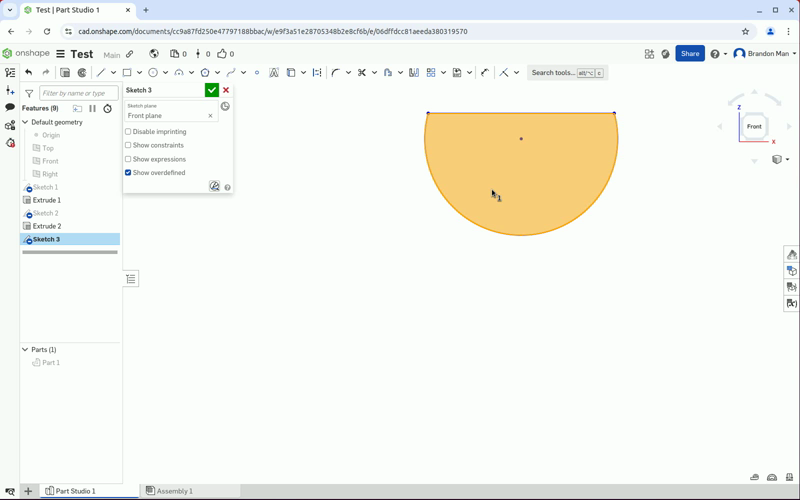
scroll(-6)
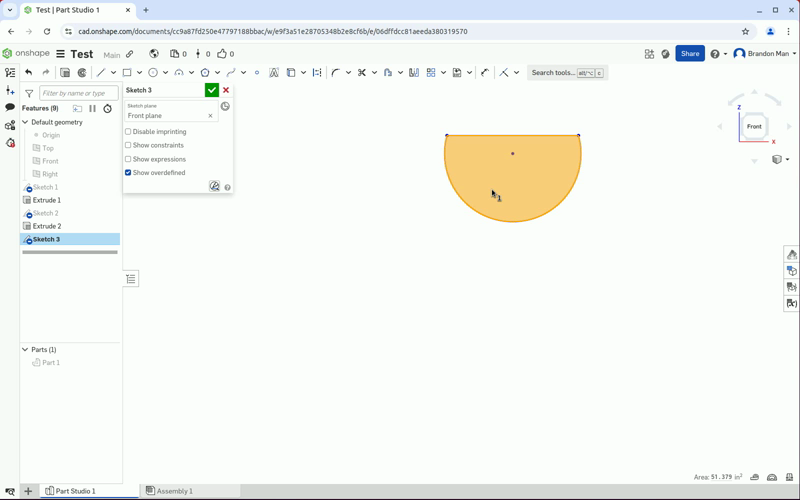
scroll(-6)
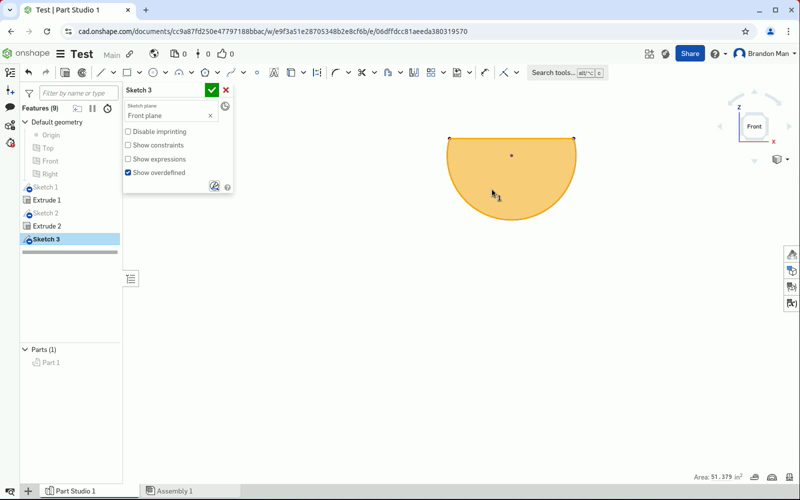
scroll(-6)
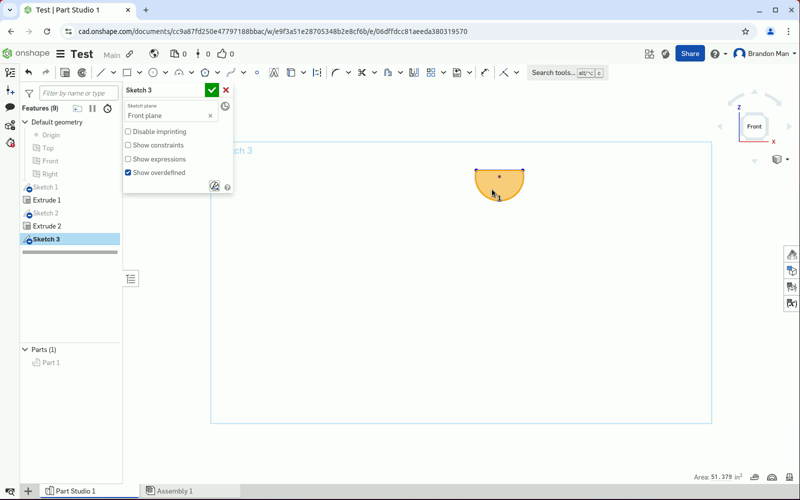
mouse_move(73, 352)
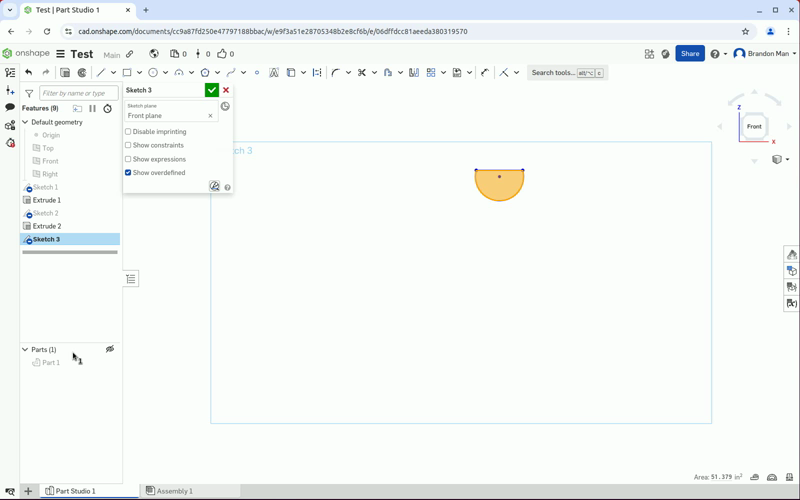
key(shift+y)
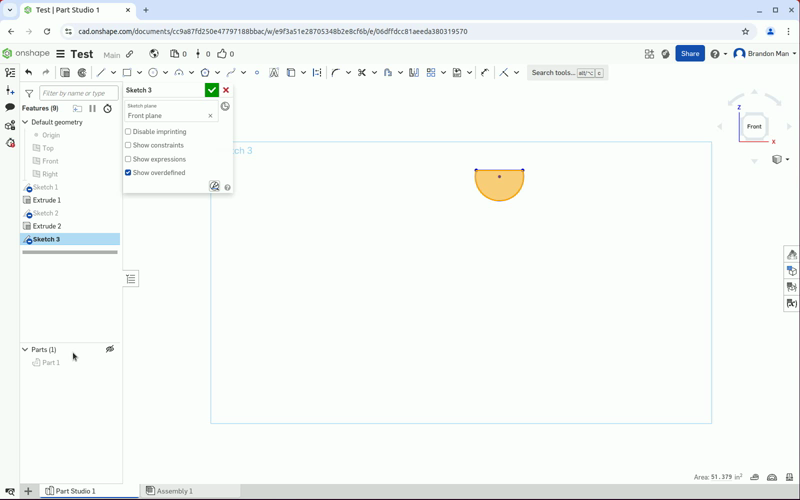
key(shift+e)
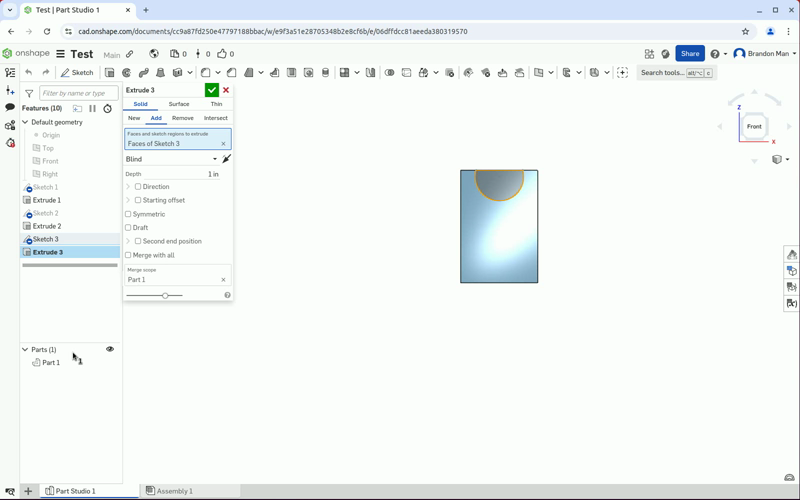
mouse_move(143, 106)
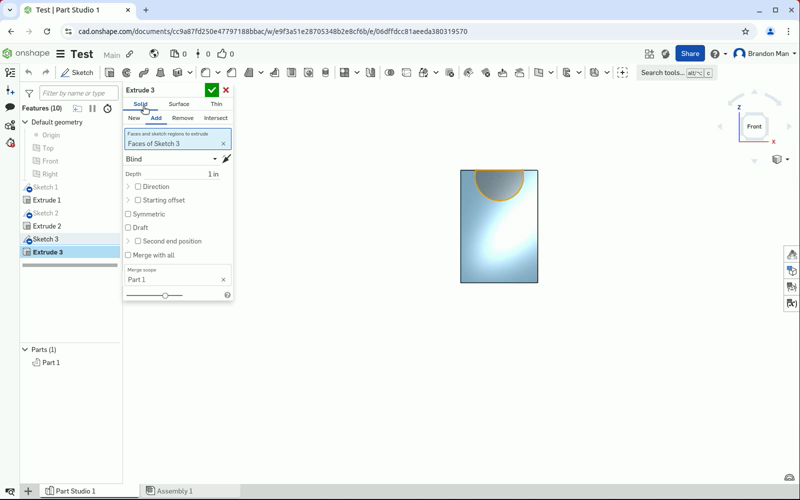
click(143, 106)
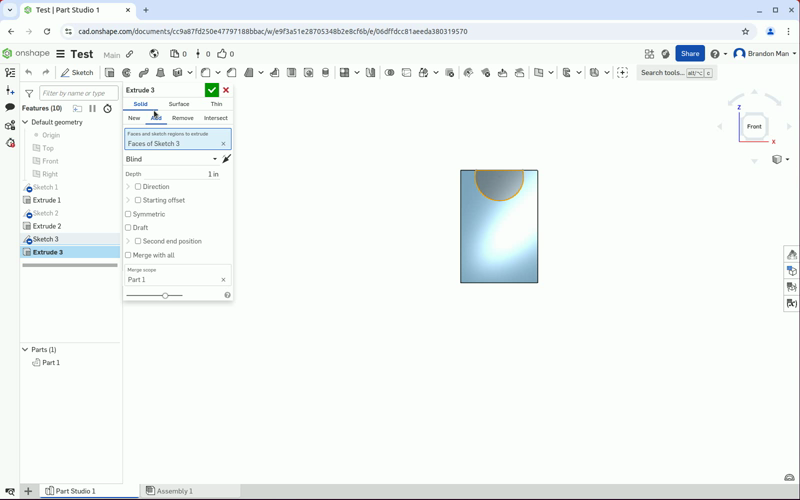
mouse_move(186, 120)
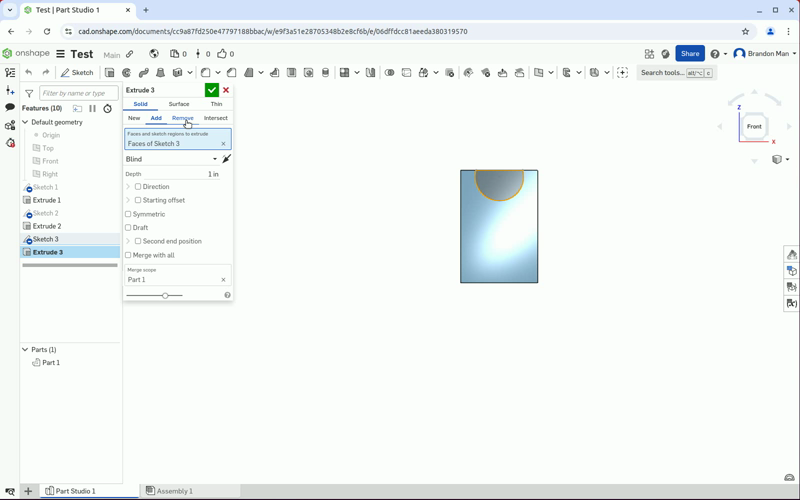
click(186, 120)
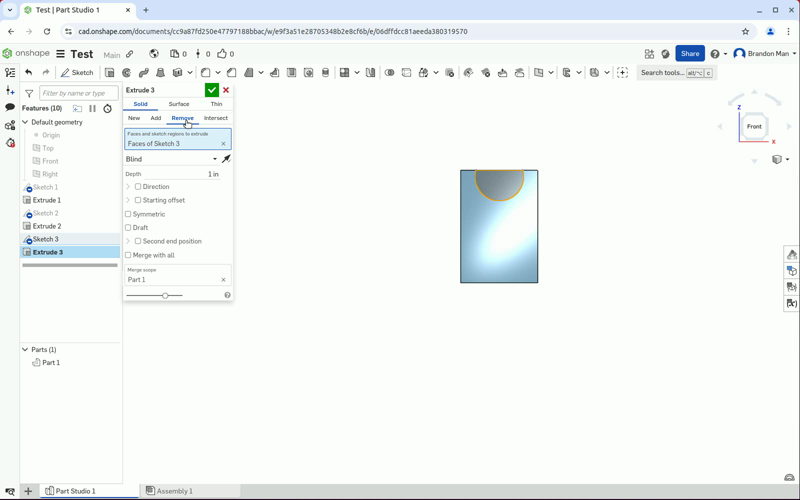
key(tab, 4)
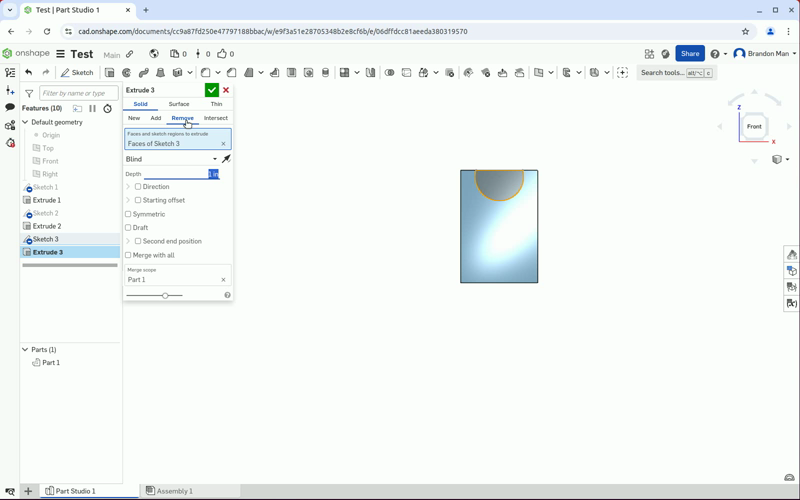
text(30.811)
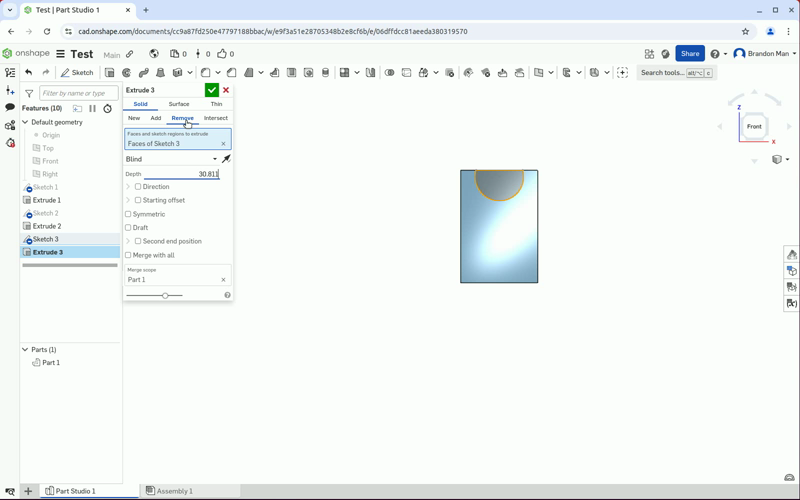
key(tab, 6)
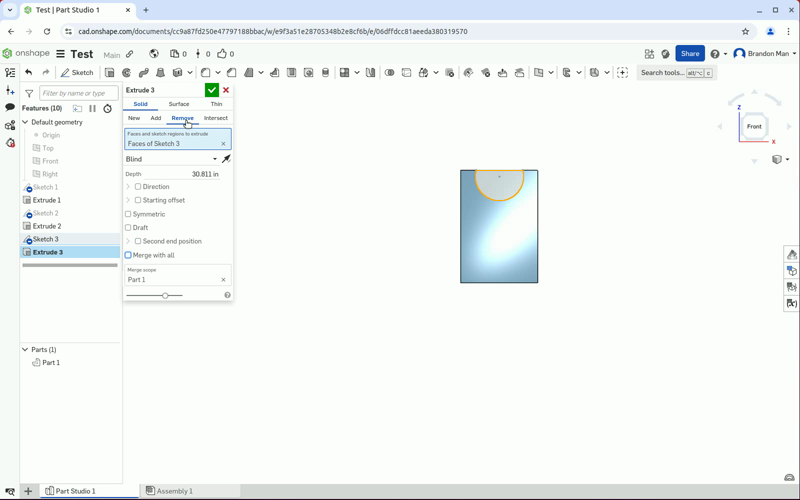
key(space)
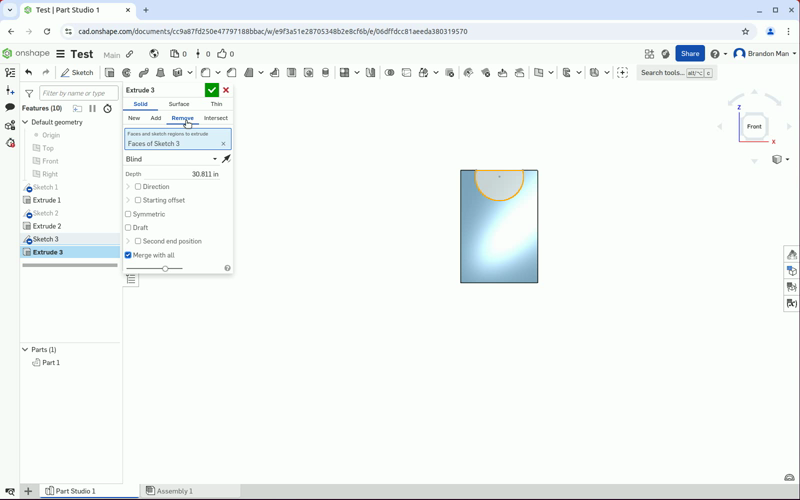
key(enter)
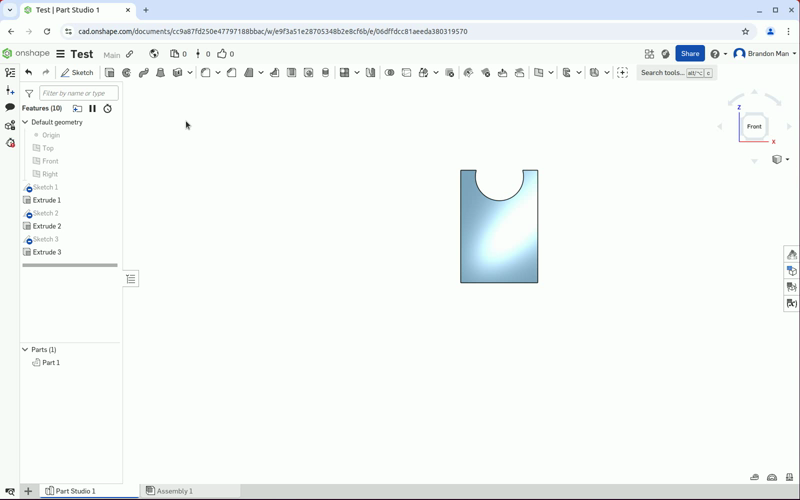
key(shift+h)
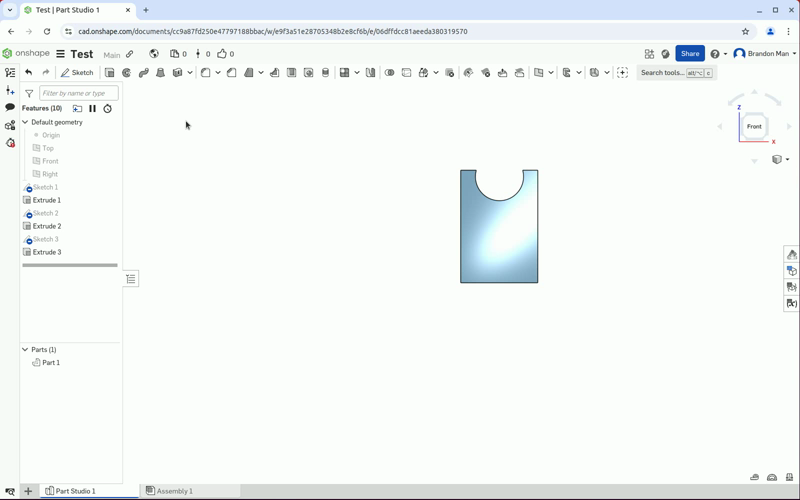
key(shift+h)
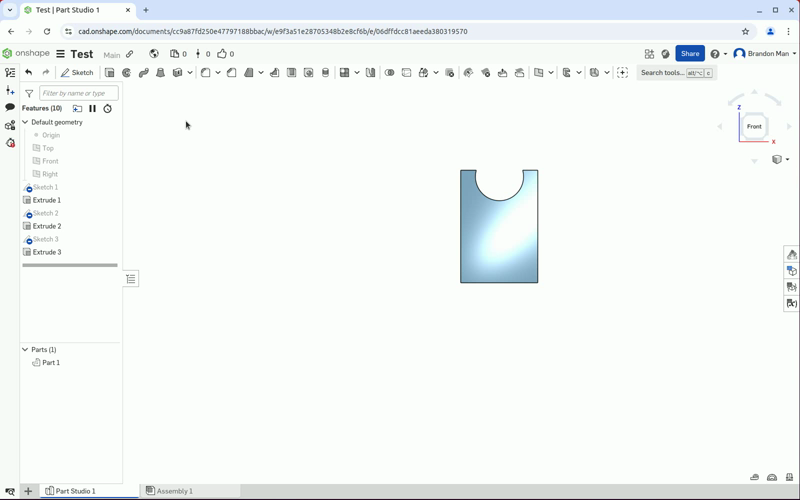
mouse_move(73, 189)
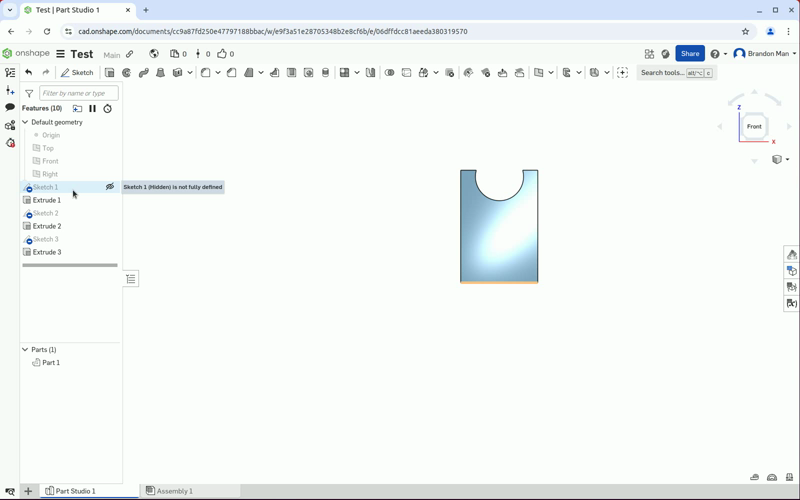
click(73, 189)
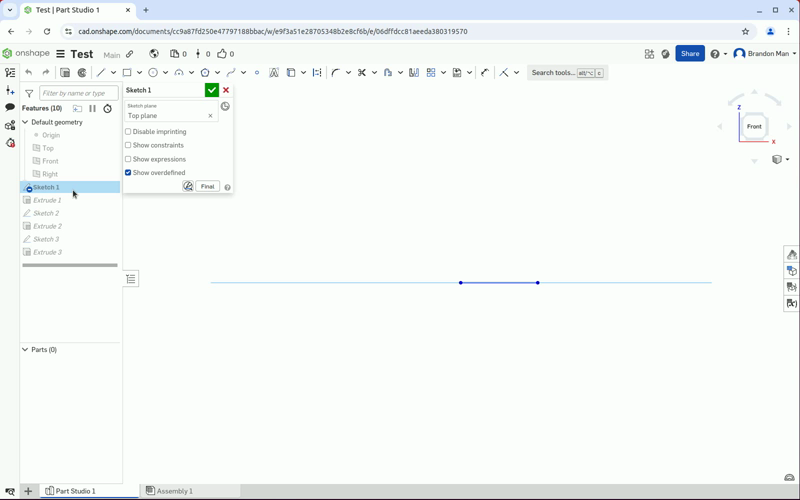
mouse_move(229, 92)
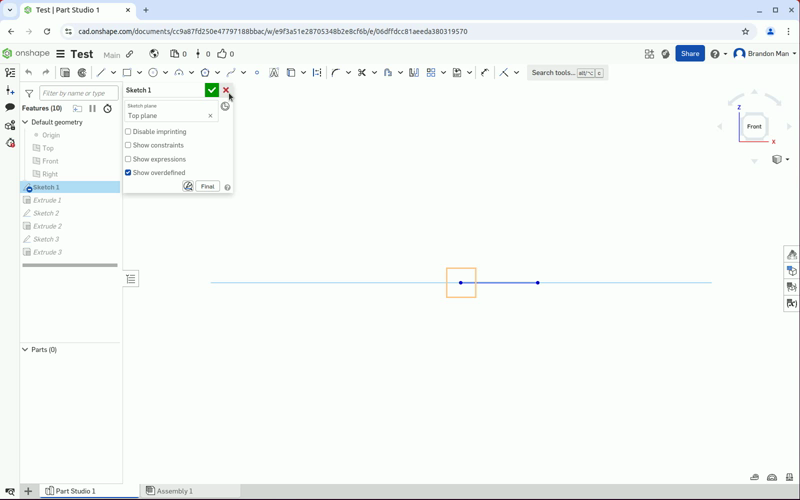
click(229, 92)
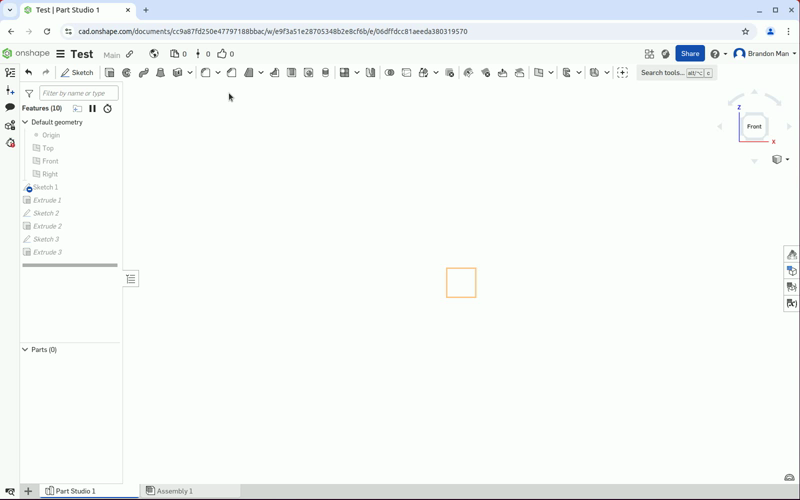
mouse_move(73, 352)
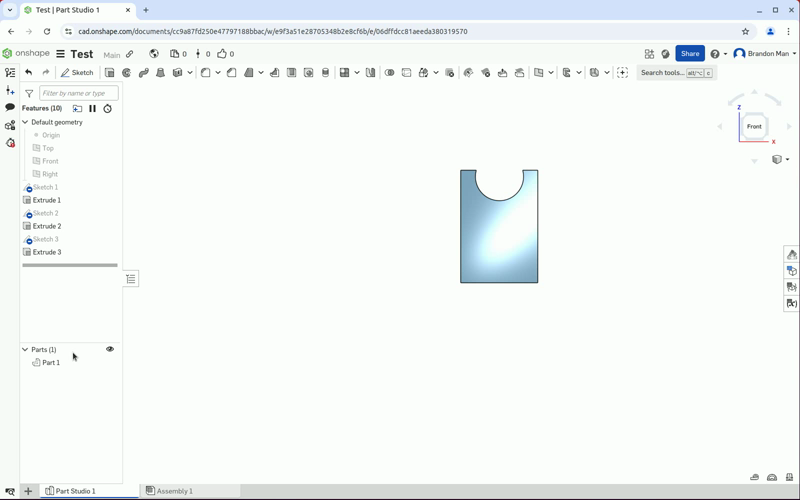
key(y)
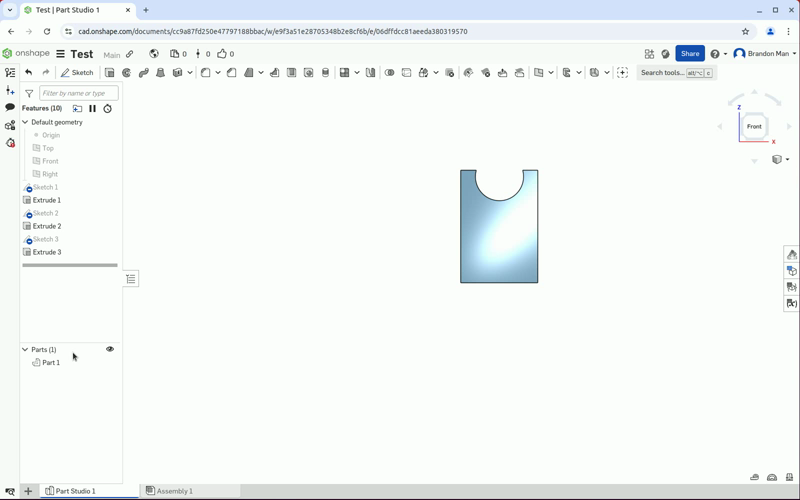
key(shift+p)
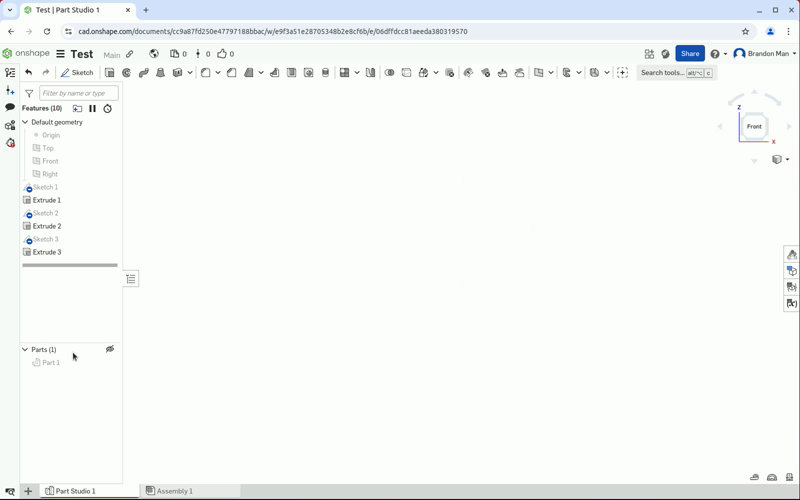
key(space)
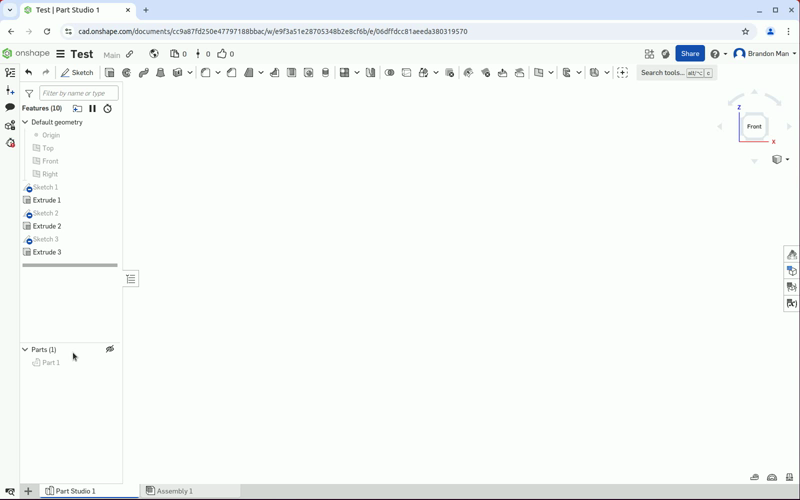
key_down(shift)
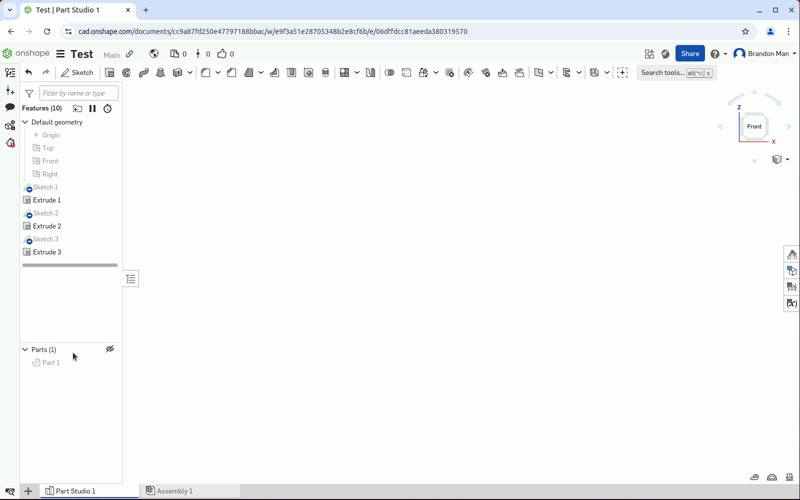
key(left)
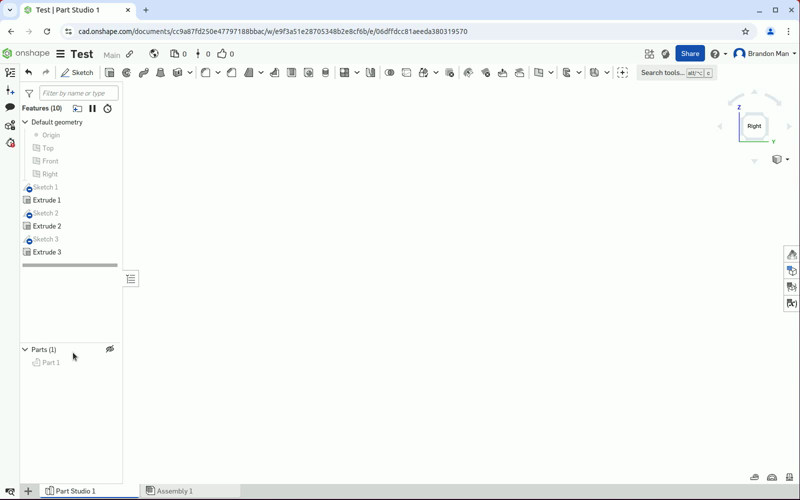
key_up(shift)
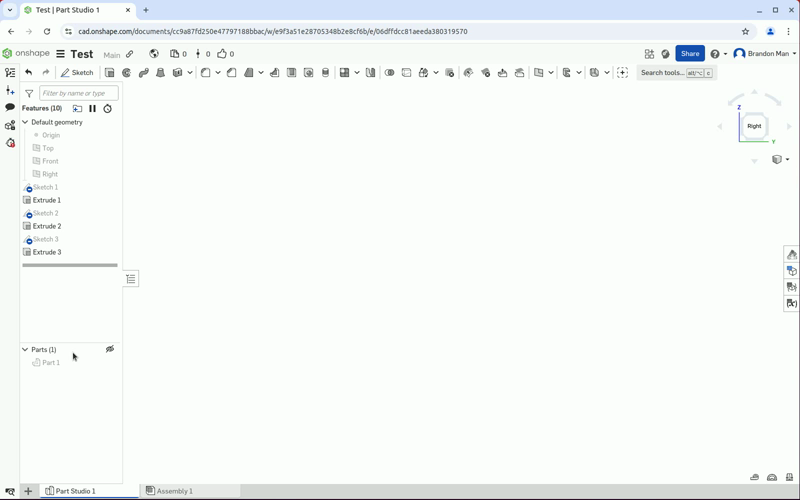
mouse_move(73, 352)
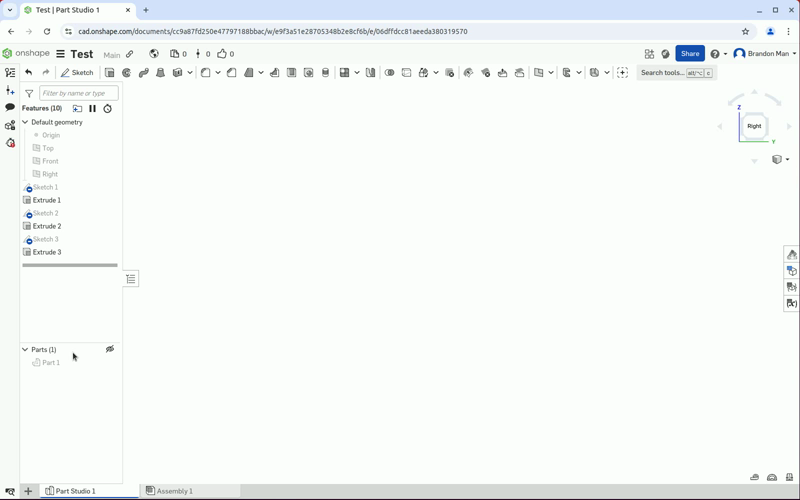
key(shift+y)
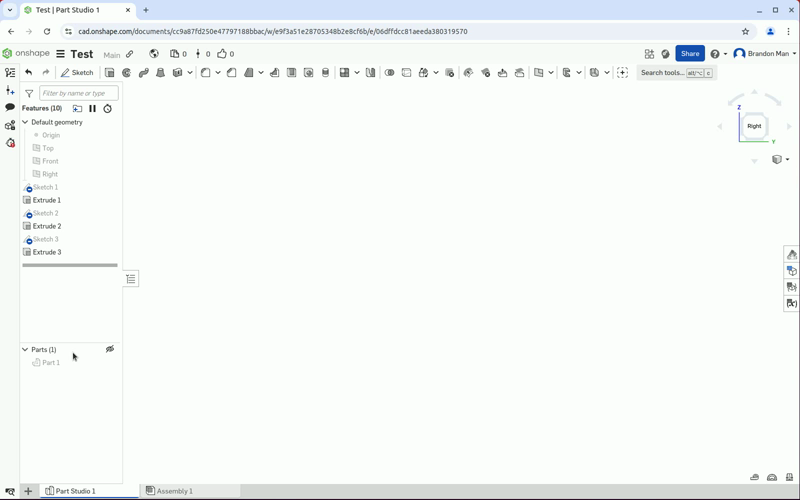
key(shift+s)
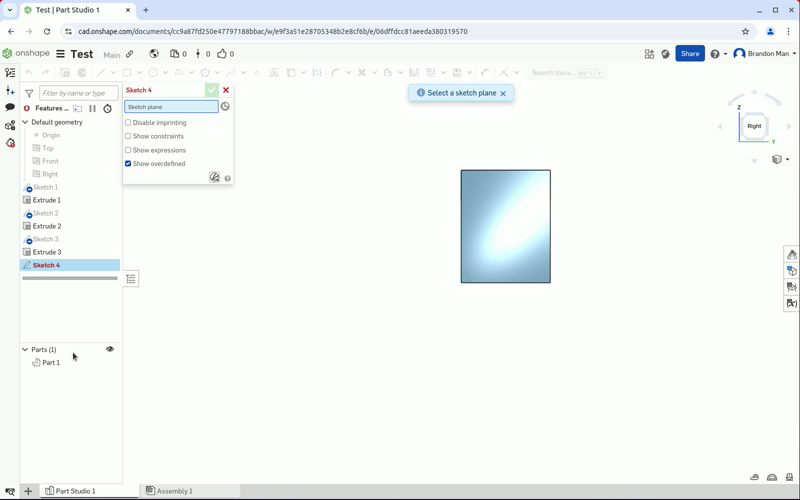
mouse_move(73, 176)
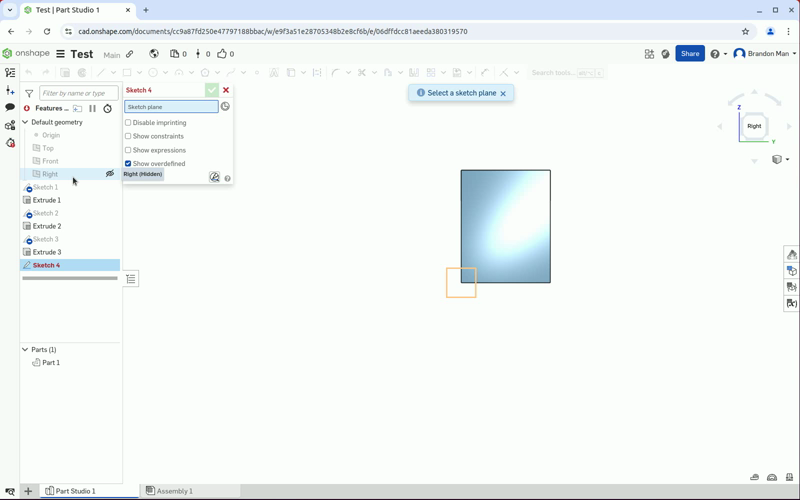
click(73, 176)
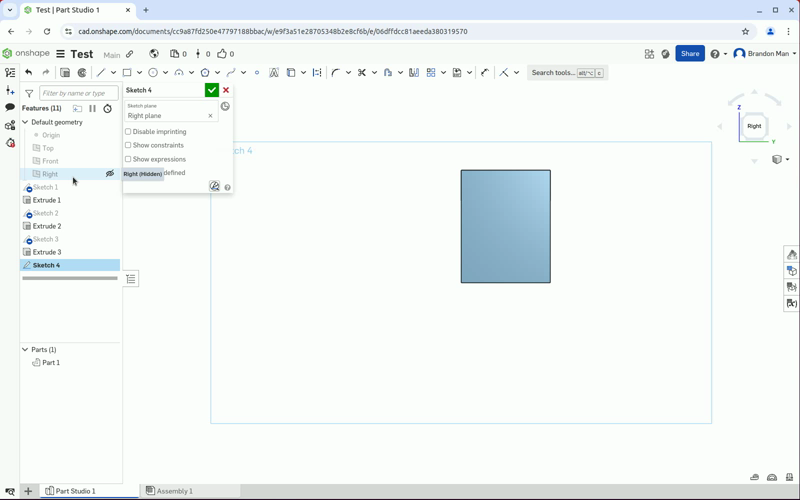
mouse_move(73, 352)
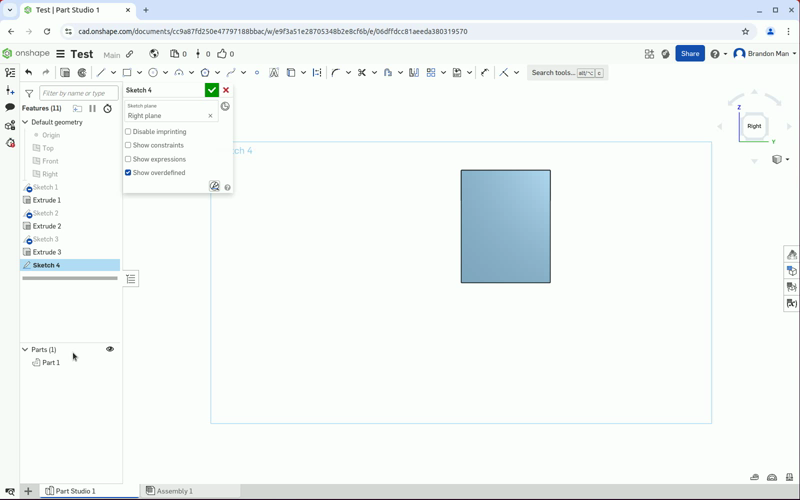
key(y)
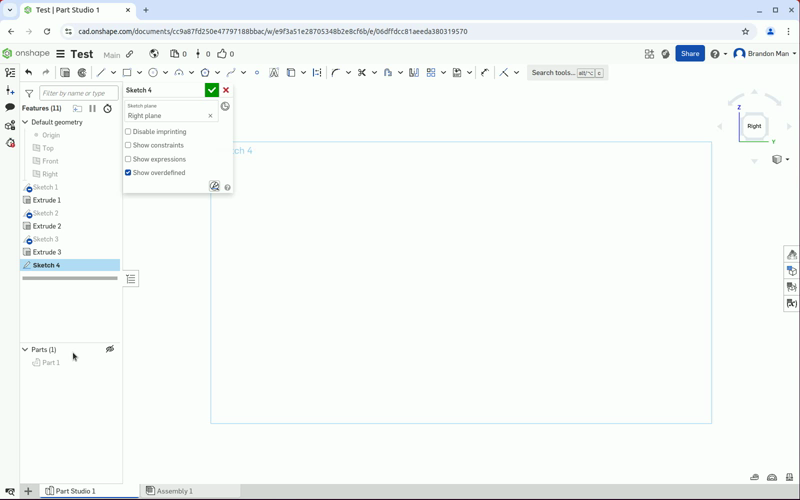
key(l)
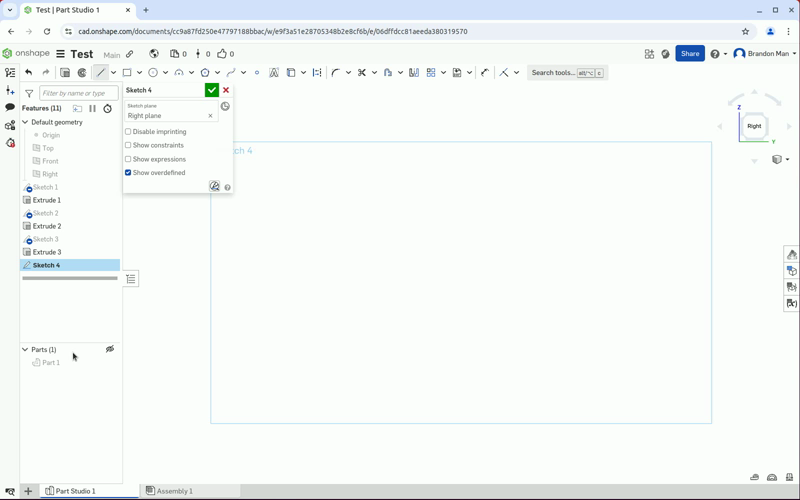
key_down(shift)
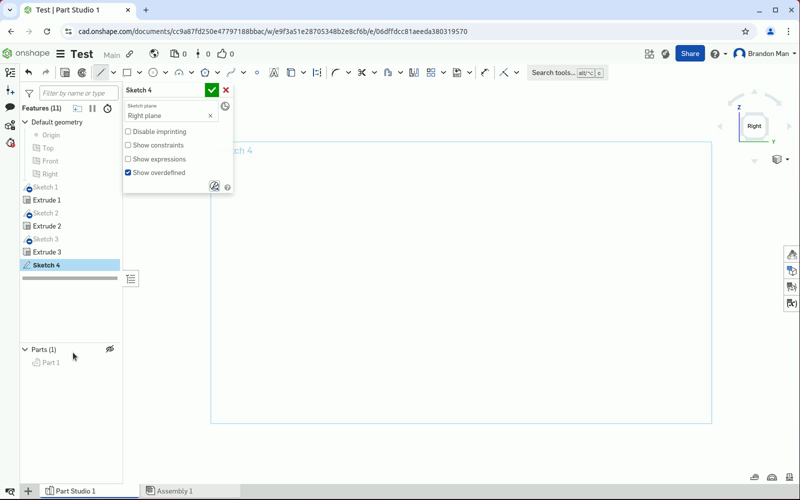
mouse_move(481, 170)
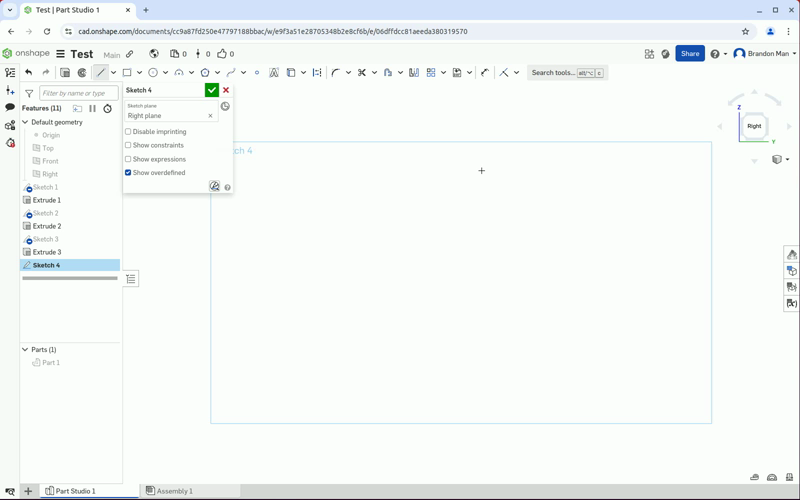
click(481, 170)
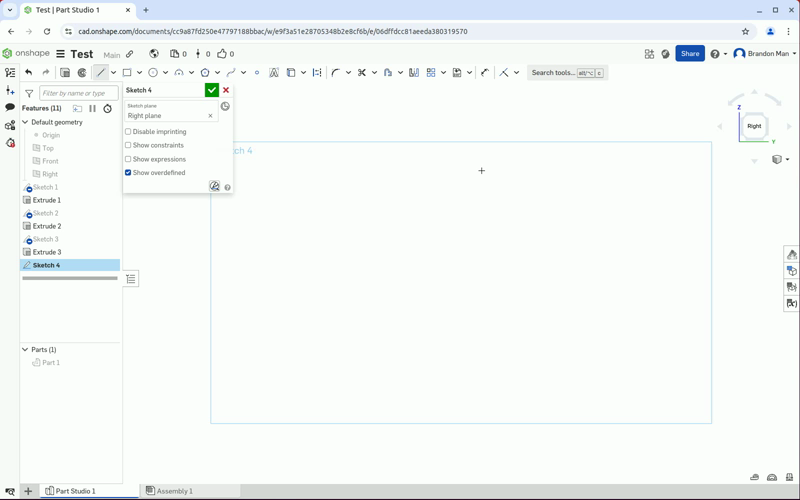
key_up(shift)
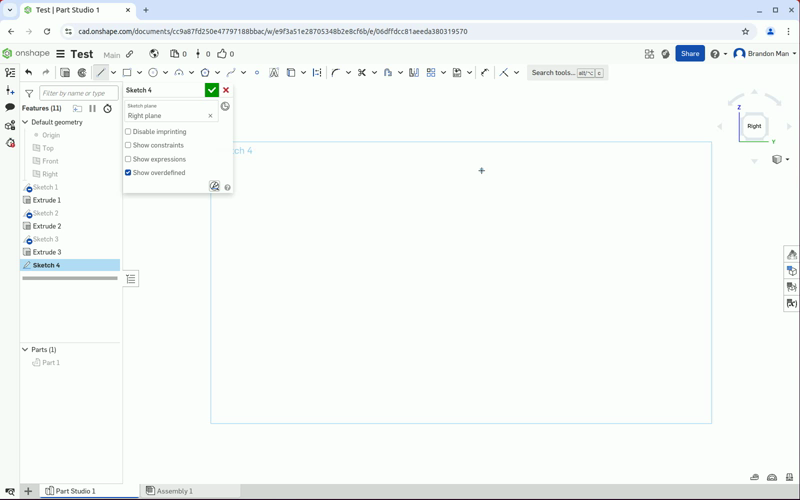
key_down(shift)
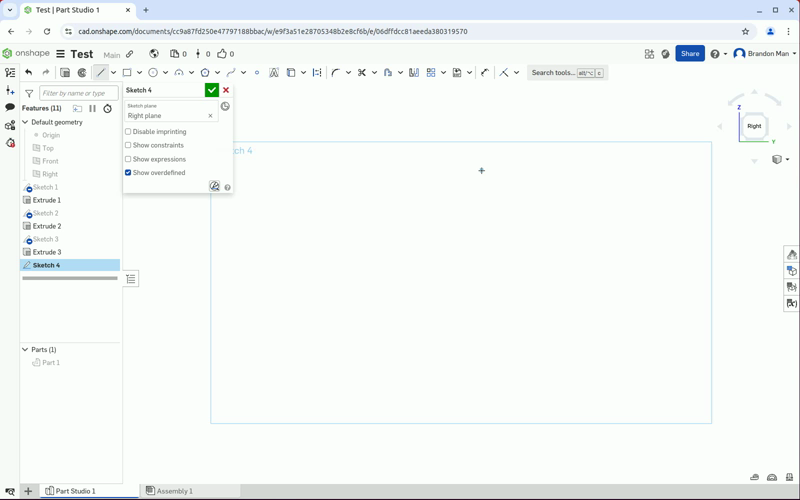
mouse_move(511, 170)
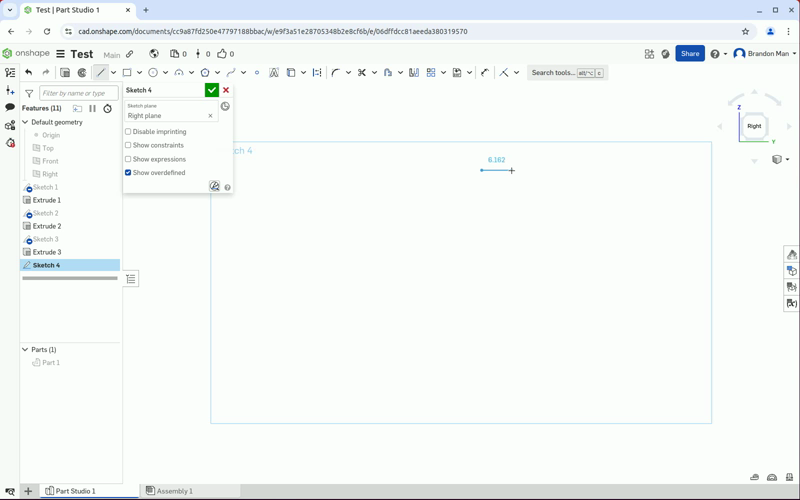
mouse_move(492, 201)
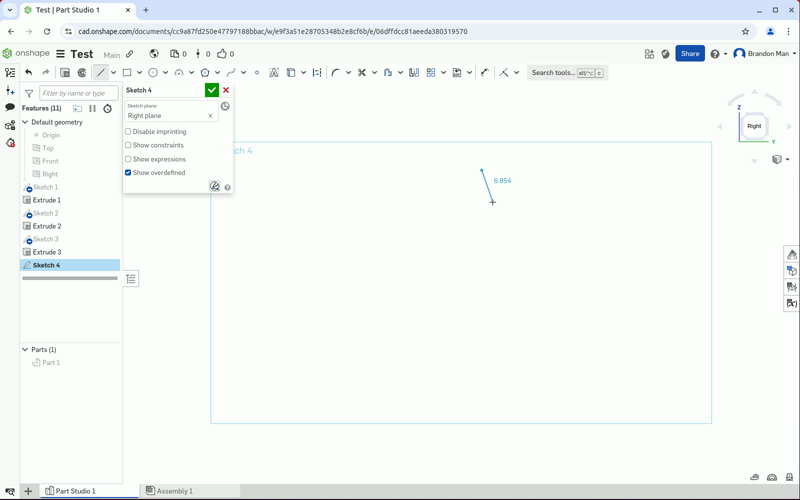
click(492, 201)
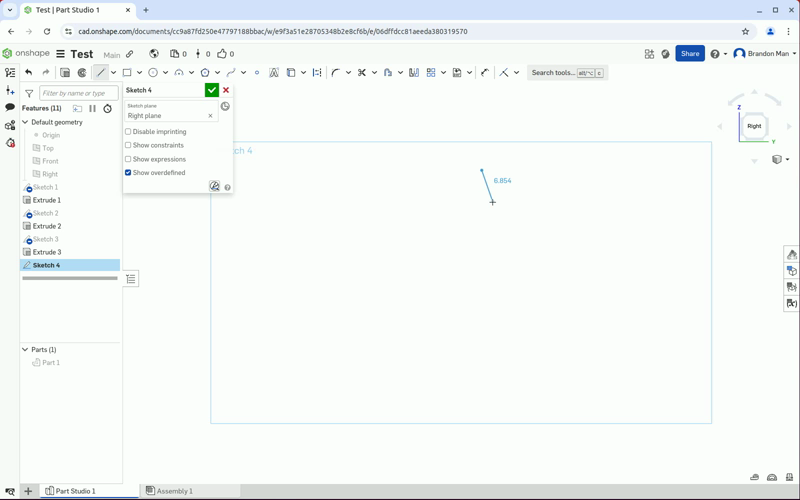
key_up(shift)
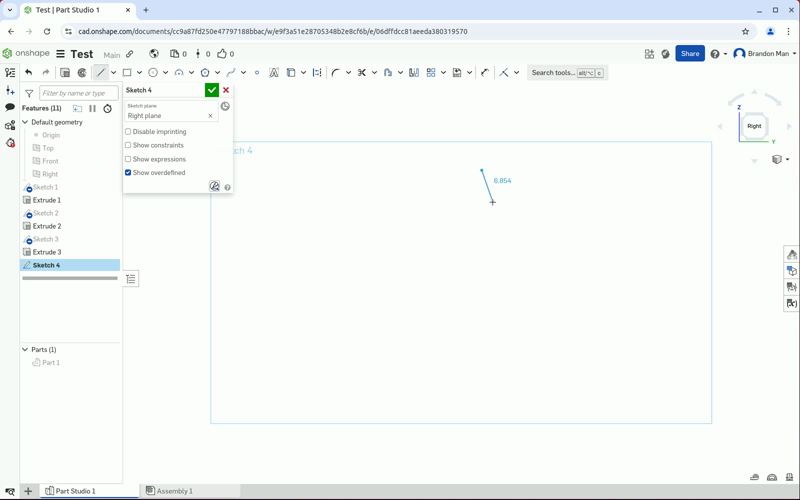
key(esc)
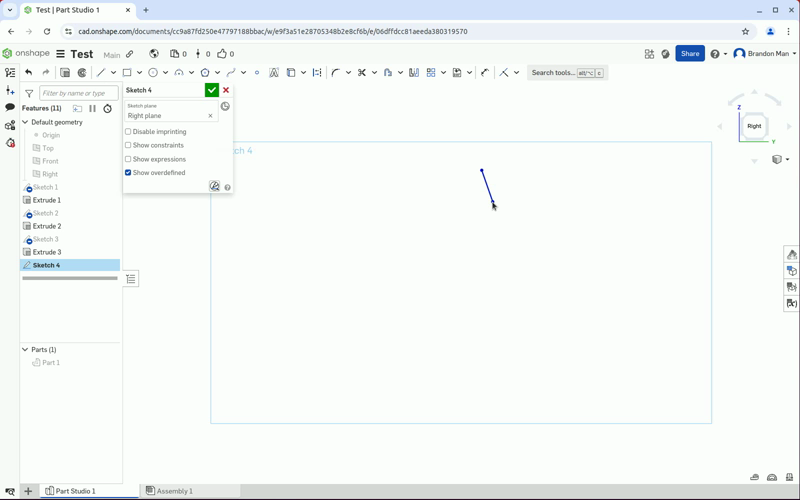
key(a)
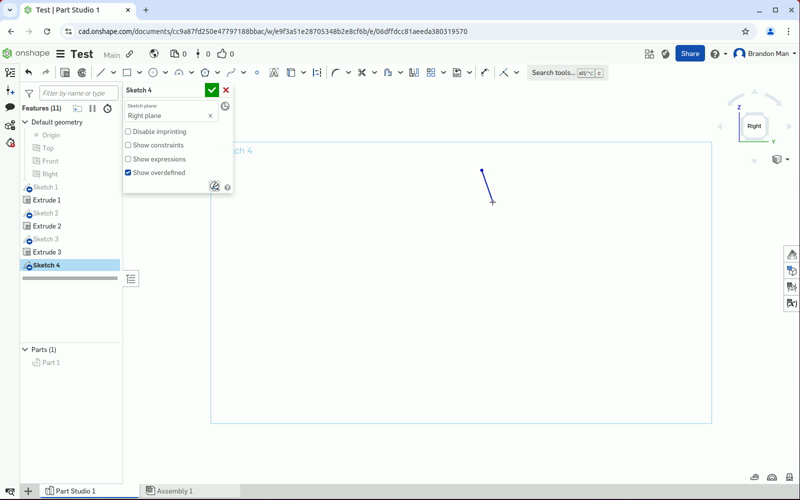
mouse_move(492, 201)
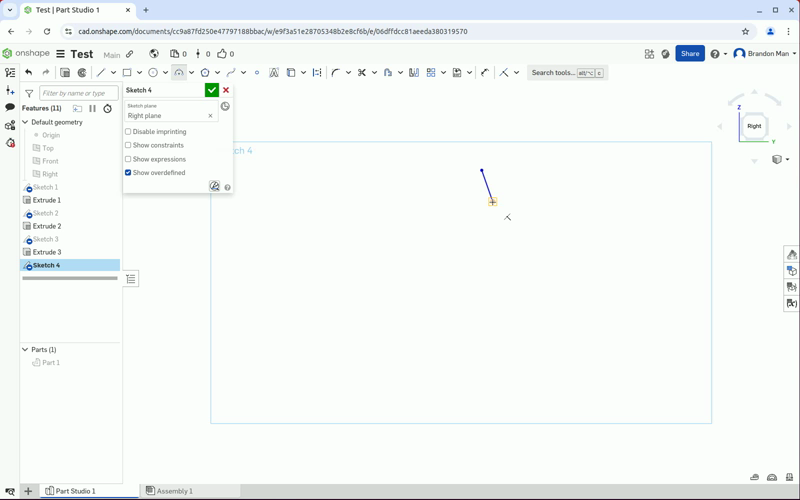
click(492, 201)
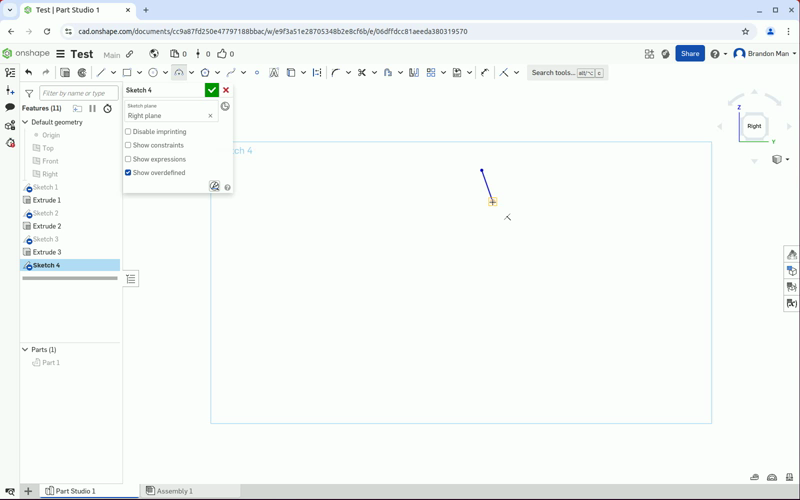
key_down(shift)
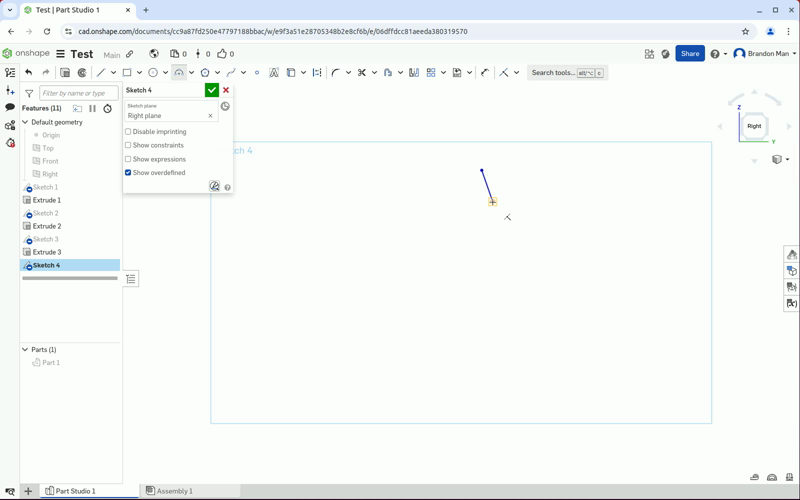
mouse_move(517, 201)
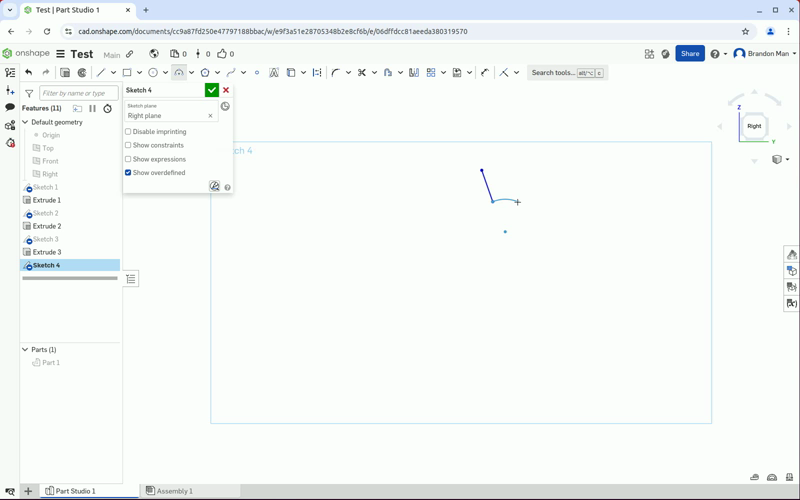
click(517, 201)
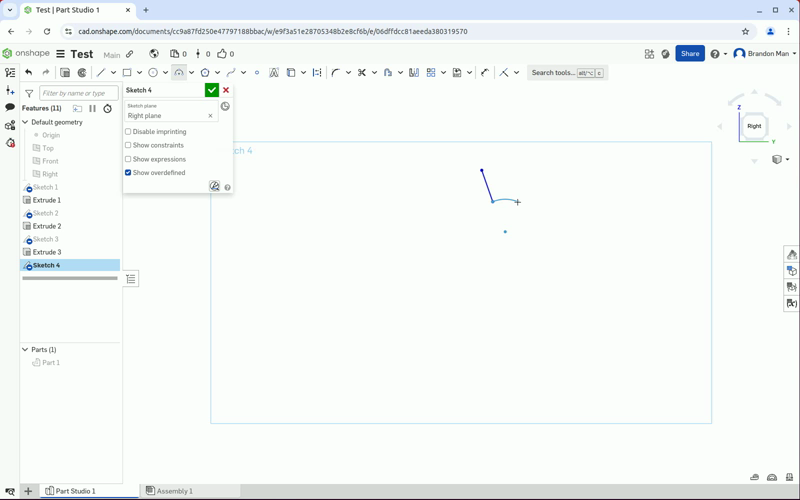
mouse_move(505, 243)
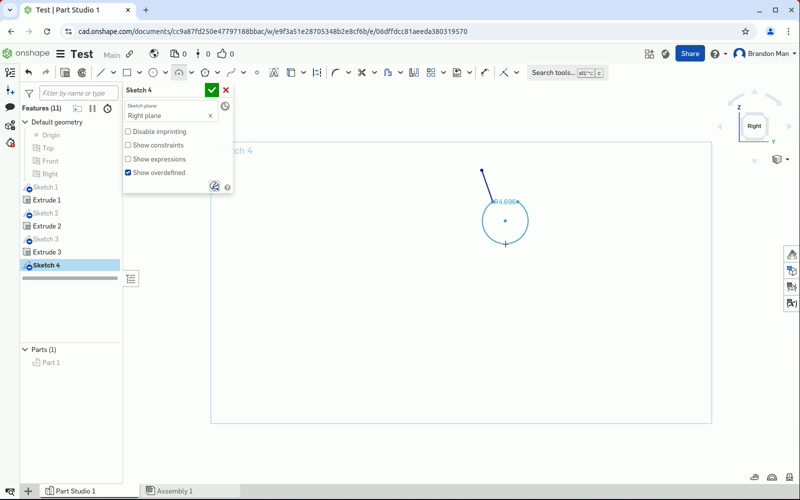
click(505, 243)
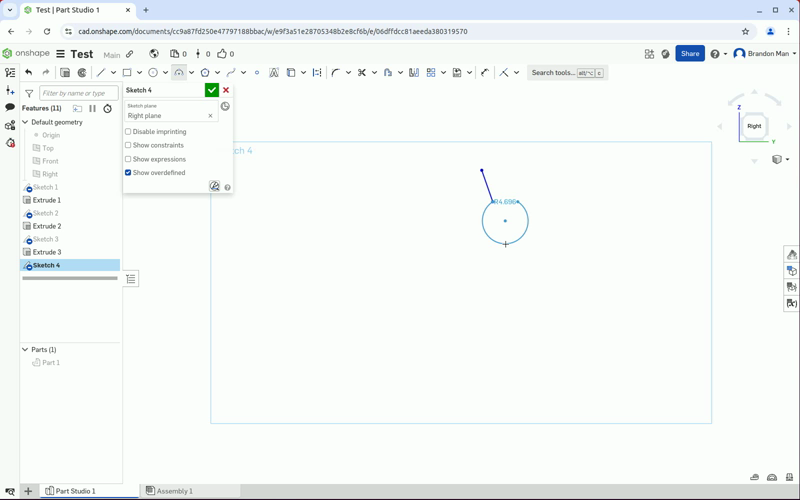
key_up(shift)
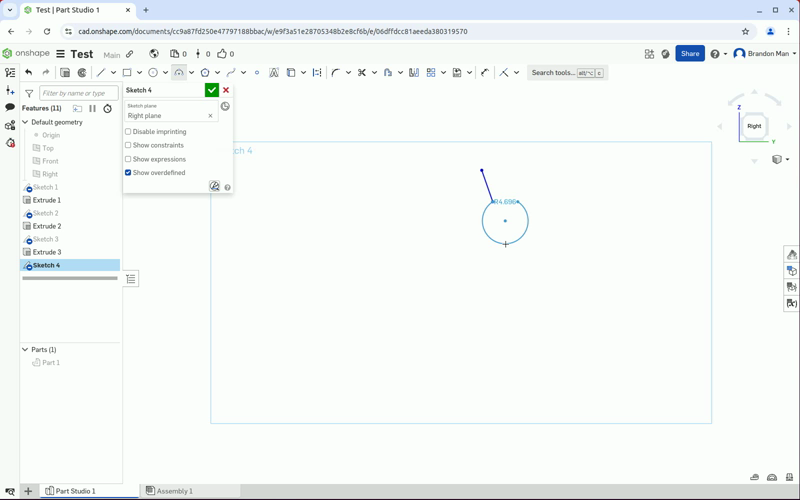
key(esc)
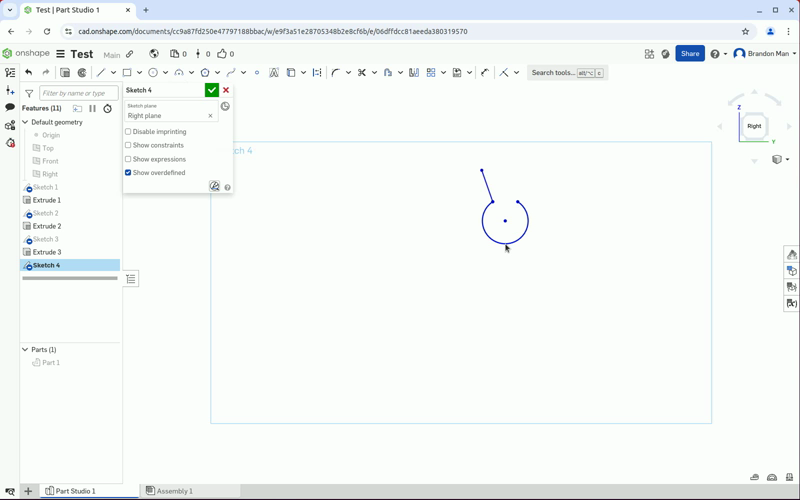
key(l)
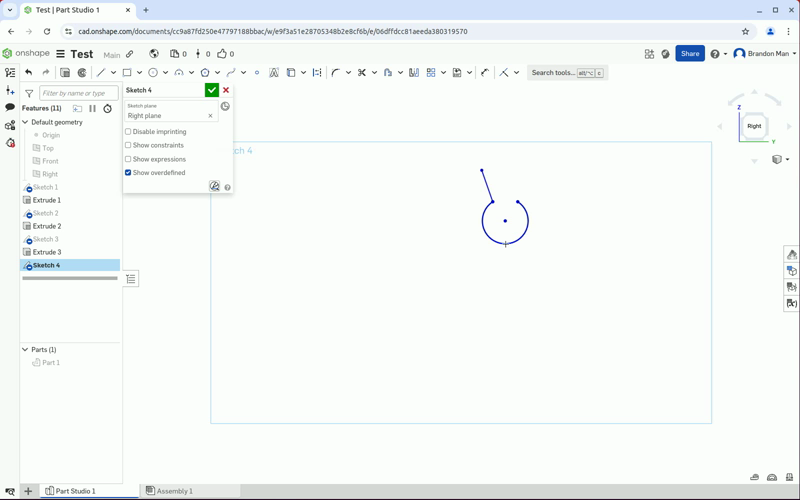
mouse_move(517, 201)
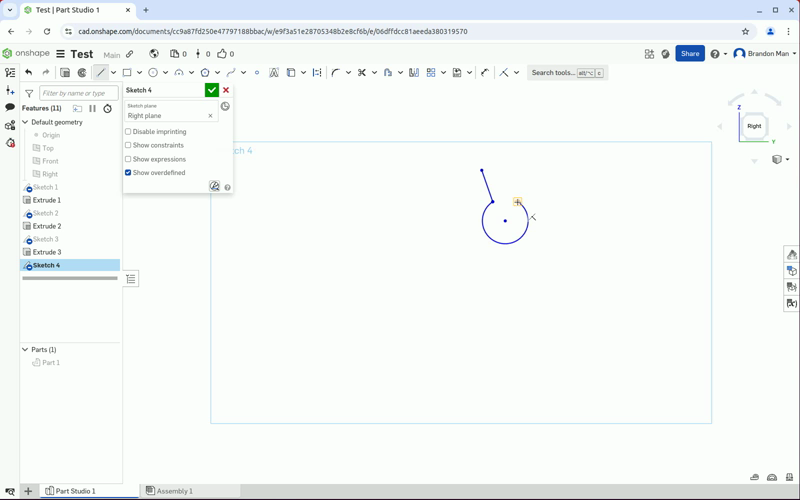
click(517, 201)
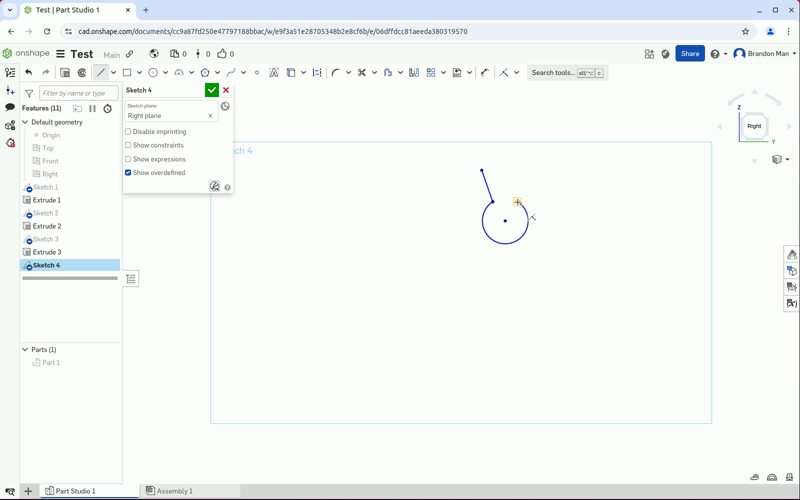
key_down(shift)
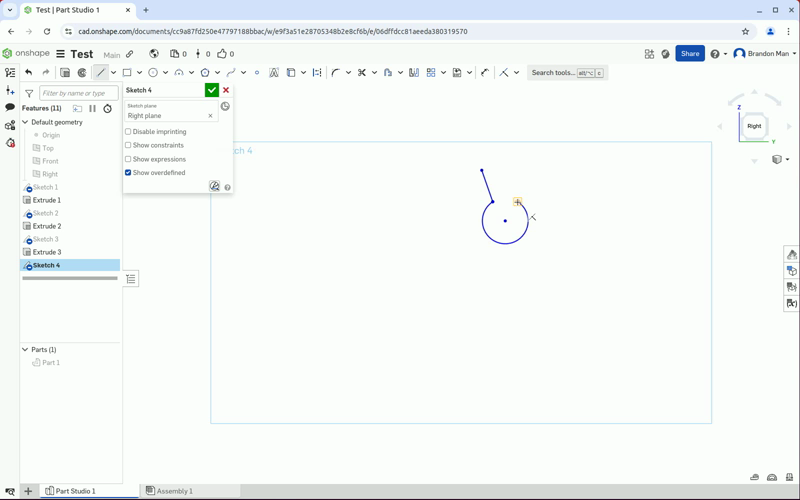
mouse_move(547, 201)
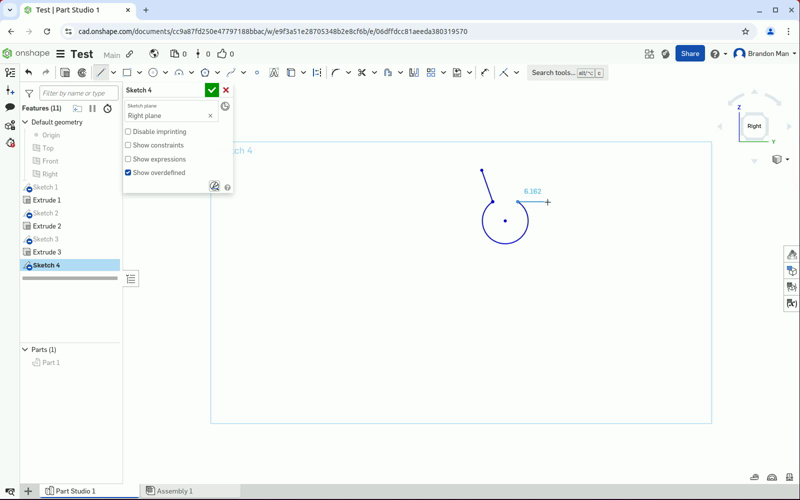
mouse_move(528, 170)
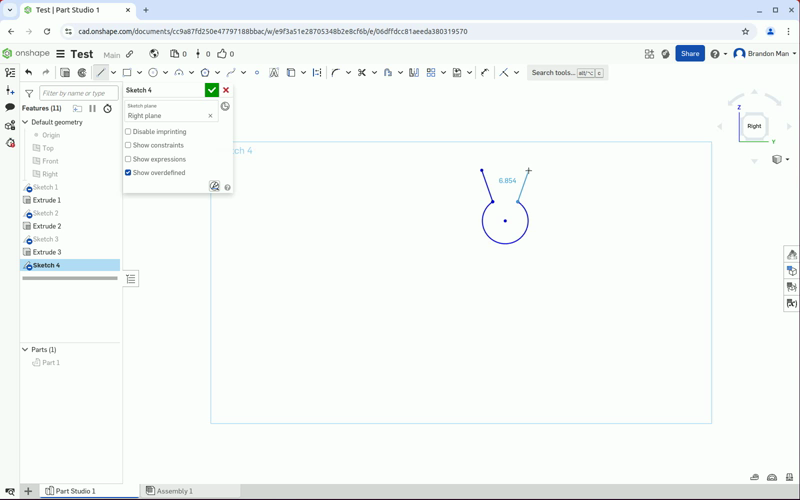
click(528, 170)
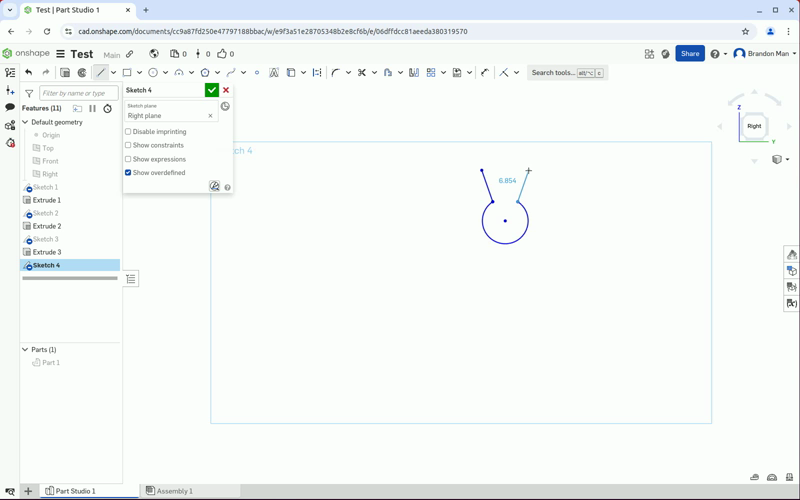
key_up(shift)
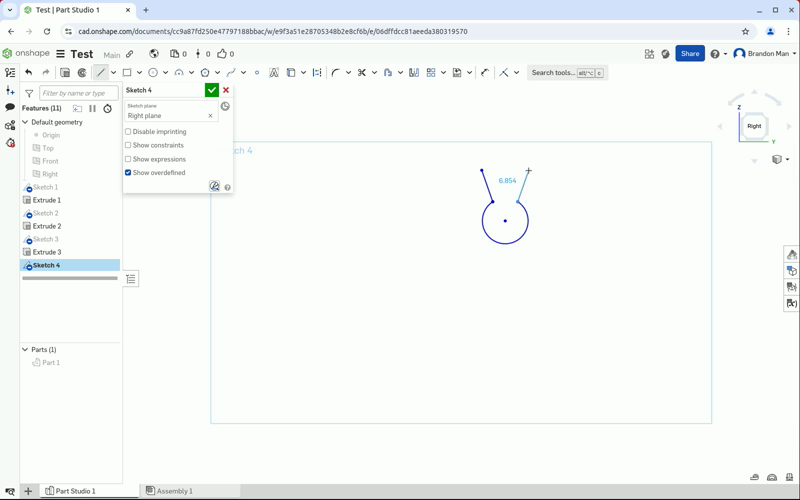
mouse_move(558, 170)
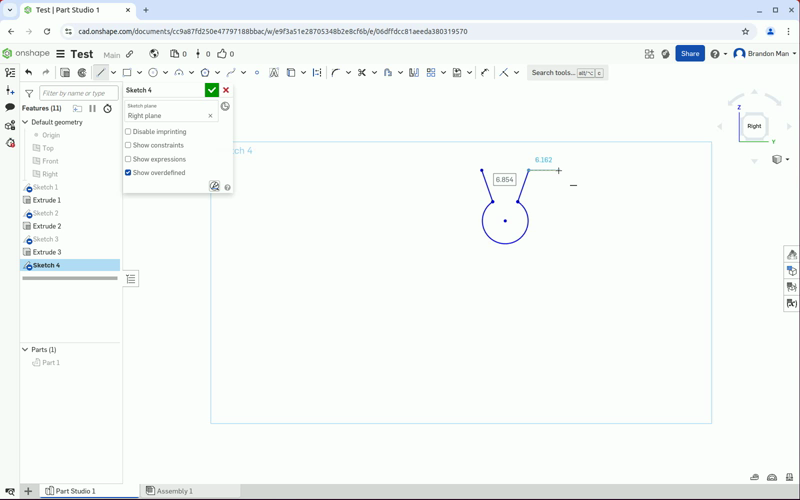
key_down(shift)
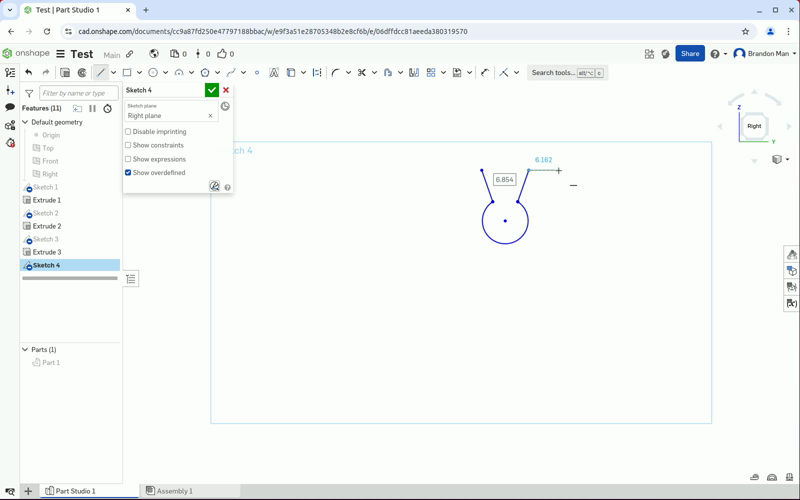
mouse_move(481, 170)
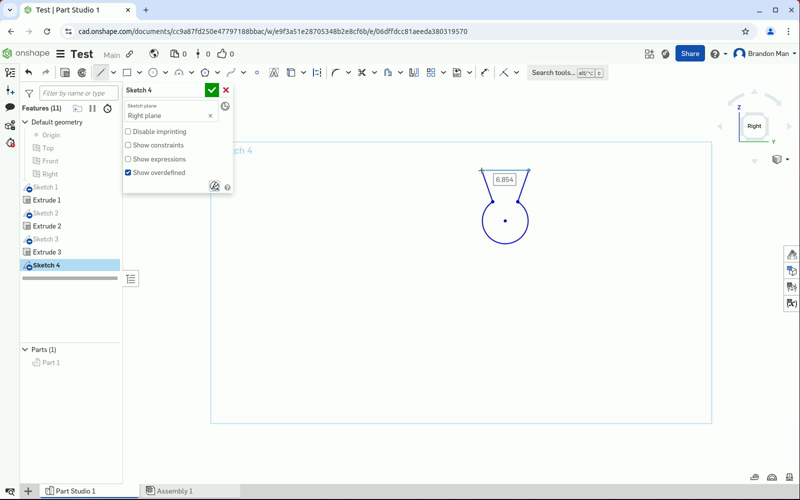
key_up(shift)
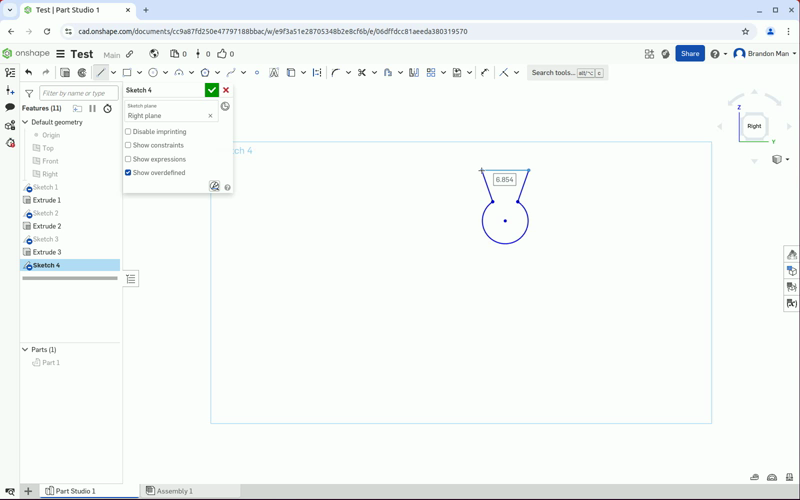
click(481, 170)
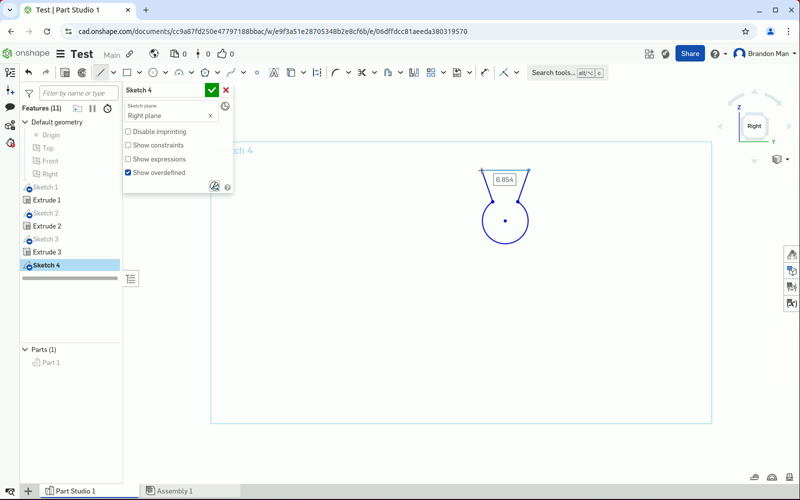
key(esc)
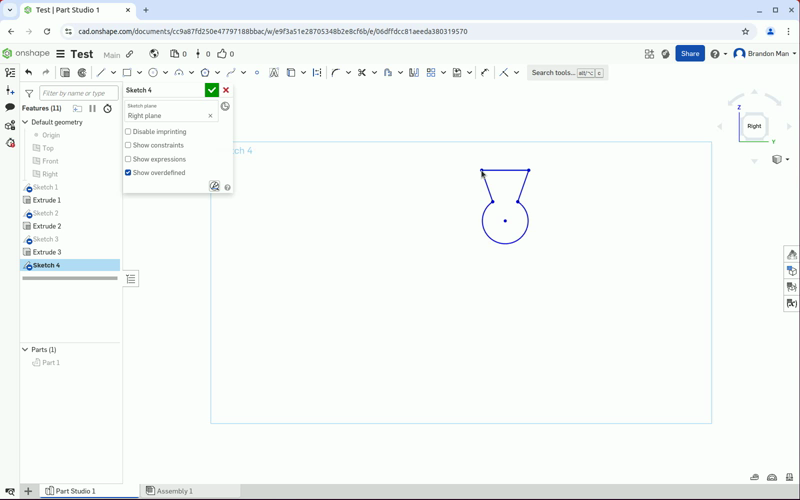
mouse_move(490, 184)
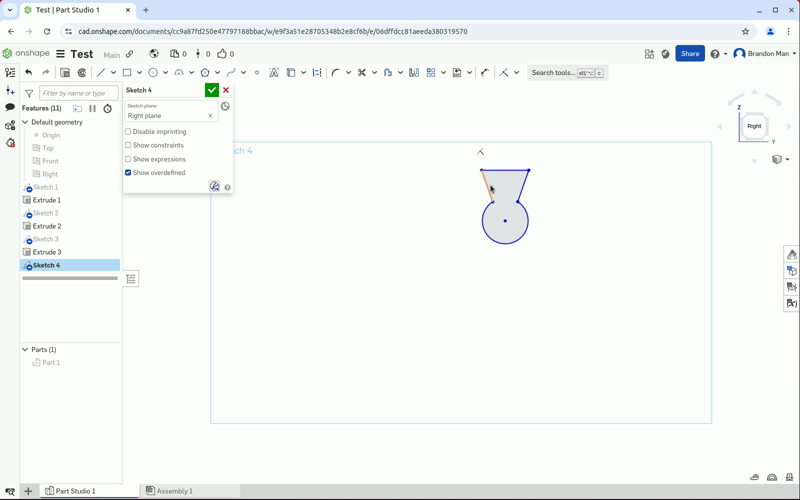
click(490, 184)
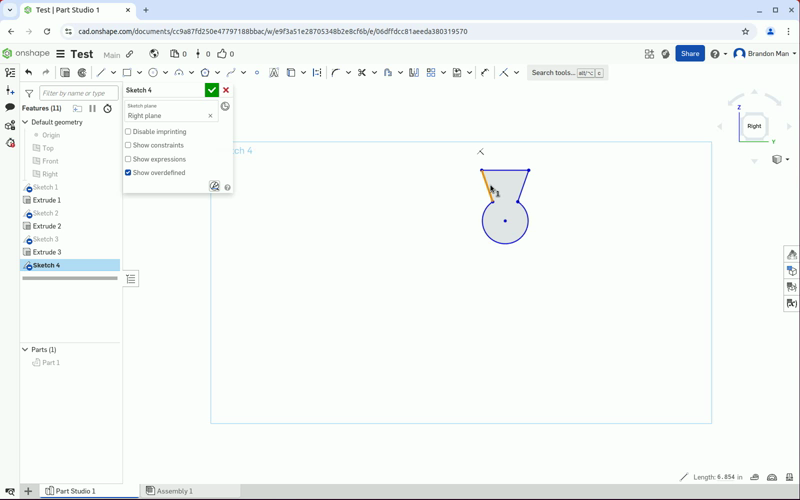
mouse_move(73, 352)
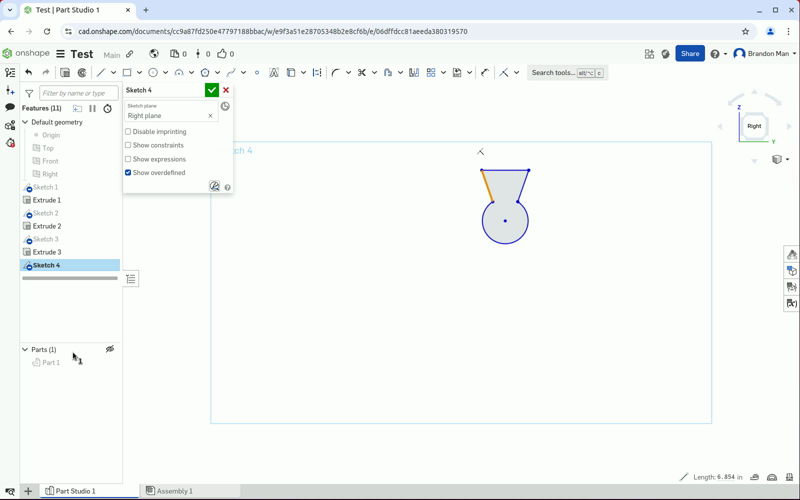
key(shift+y)
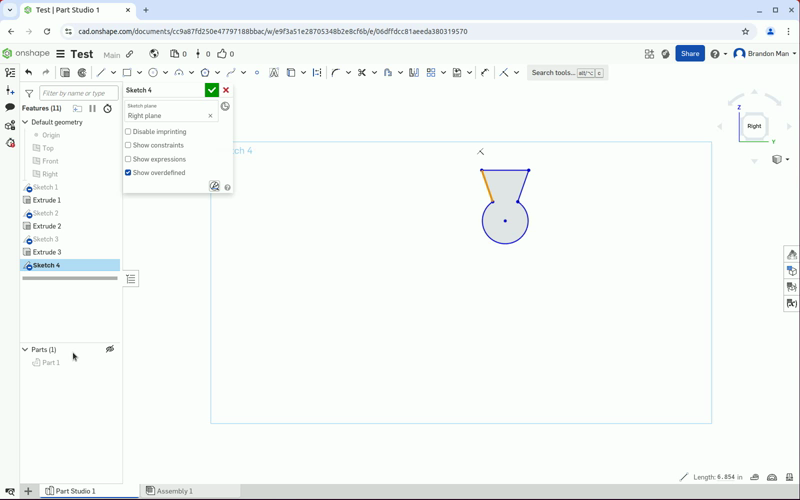
key(shift+e)
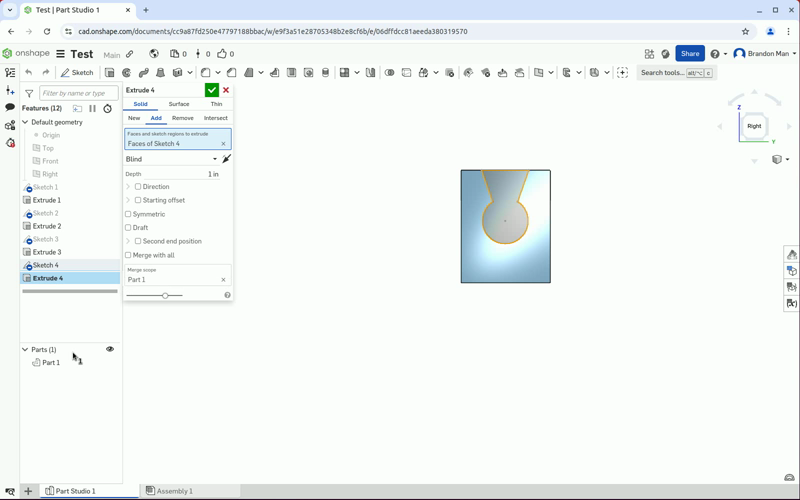
mouse_move(143, 106)
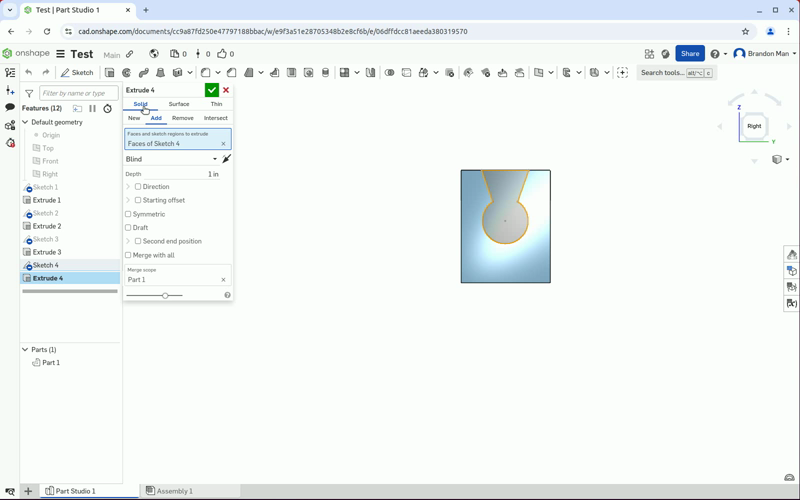
click(143, 106)
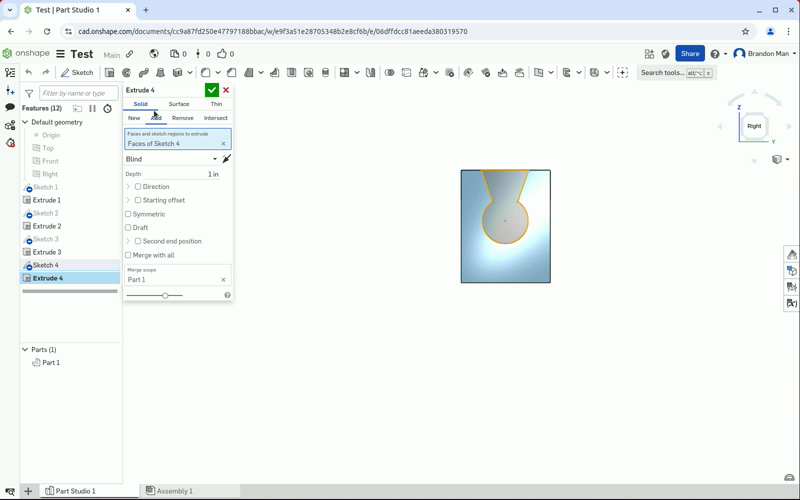
mouse_move(186, 120)
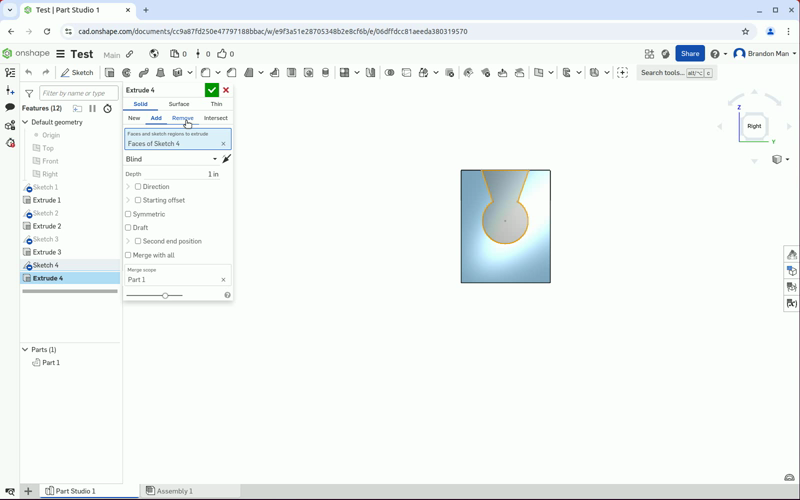
click(186, 120)
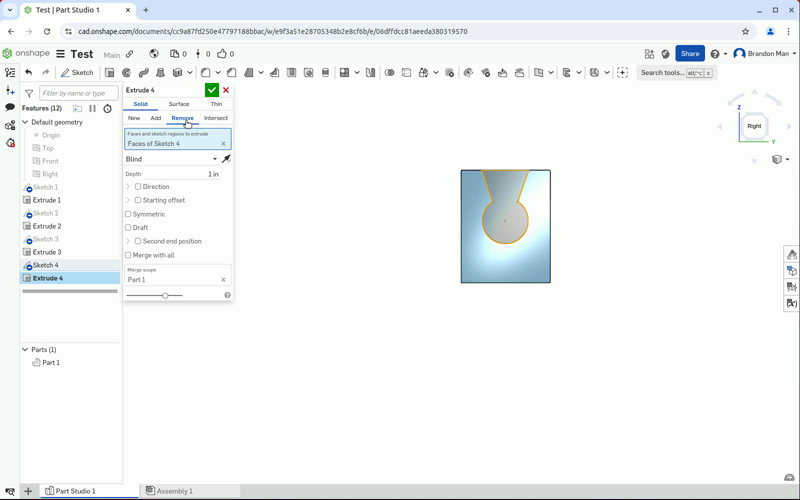
key(tab, 4)
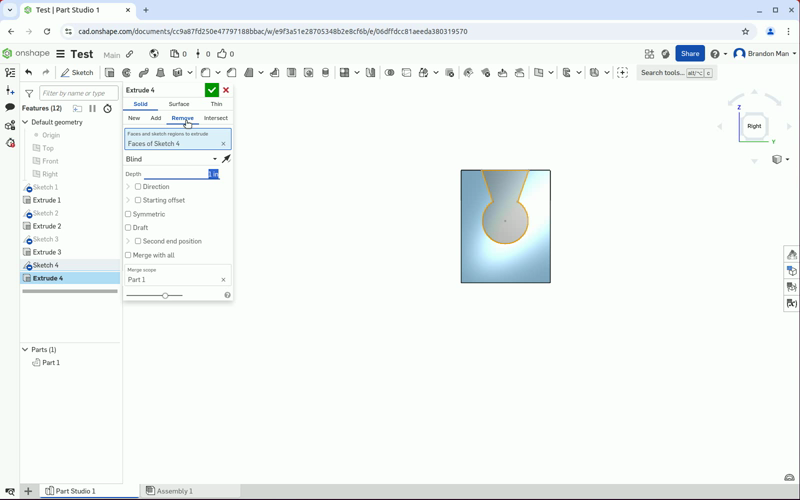
text(30.811)
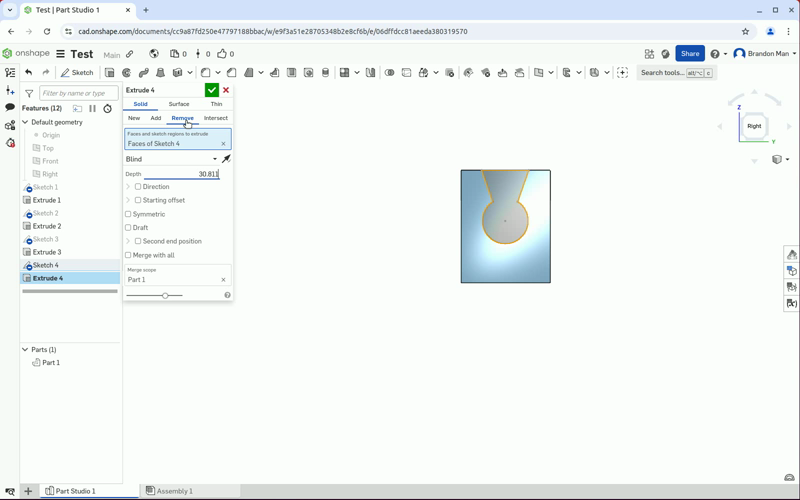
key(tab, 6)
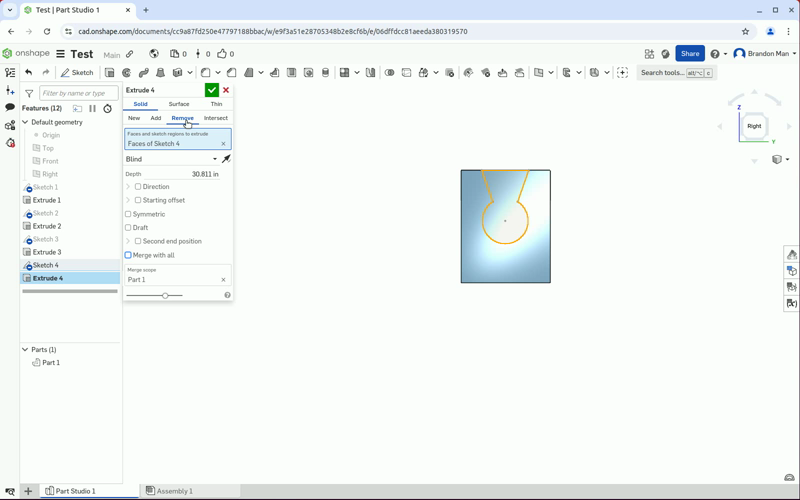
key(space)
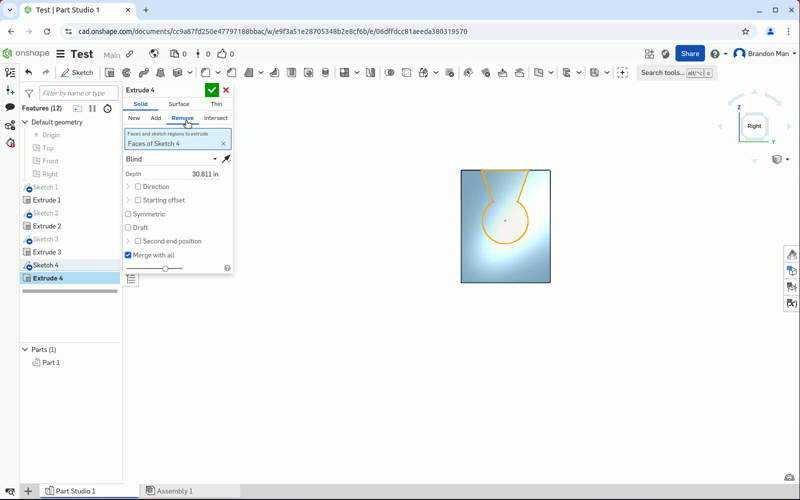
key(enter)
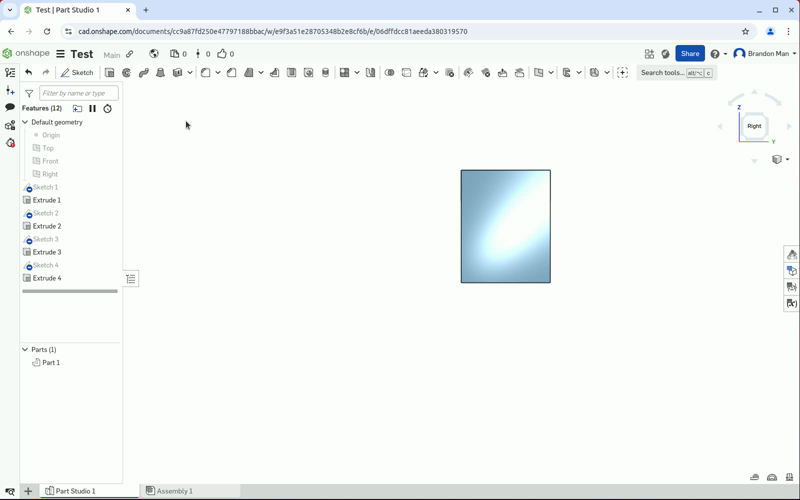
key(shift+h)
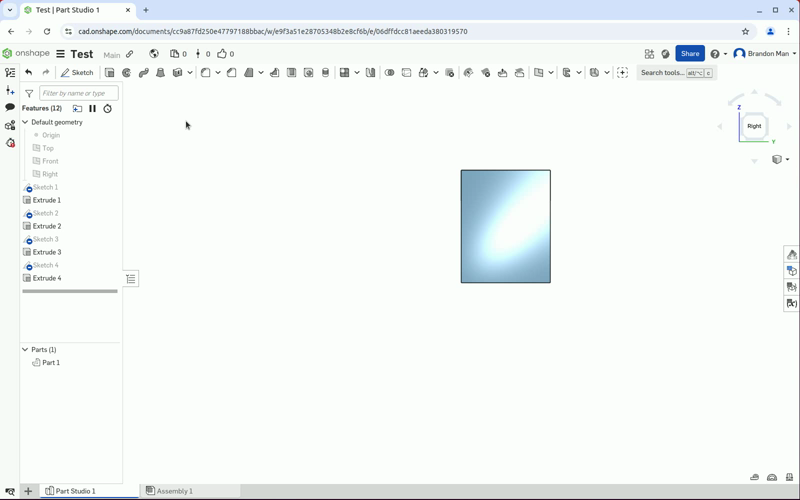
key(shift+h)
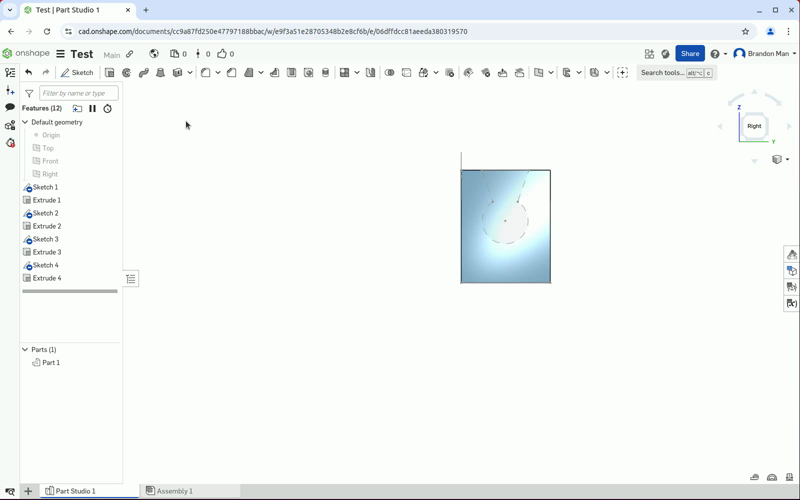
key(shift+7)
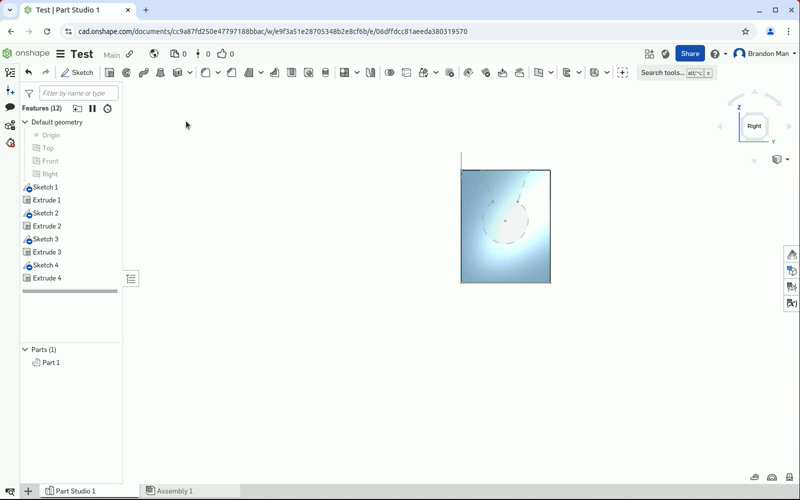
key(right, 2)
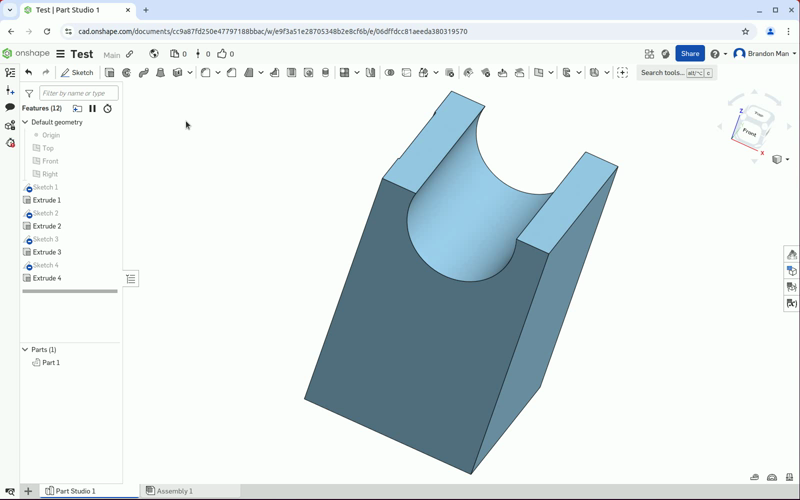
key(down, 2)
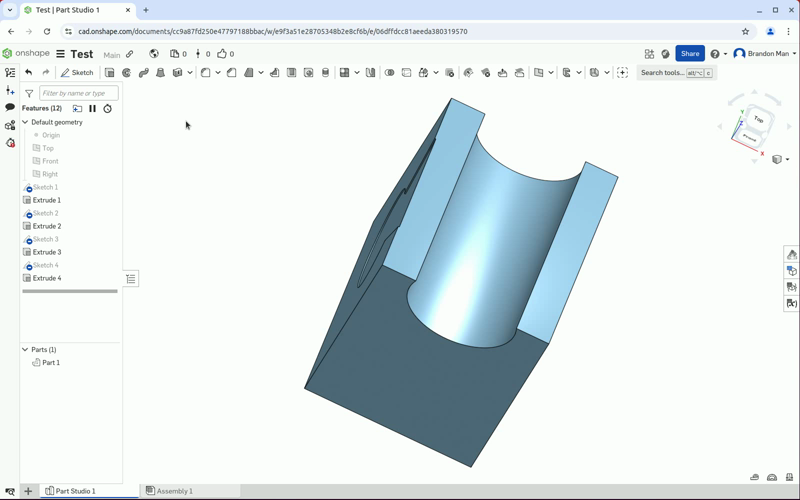
key(up, 2)
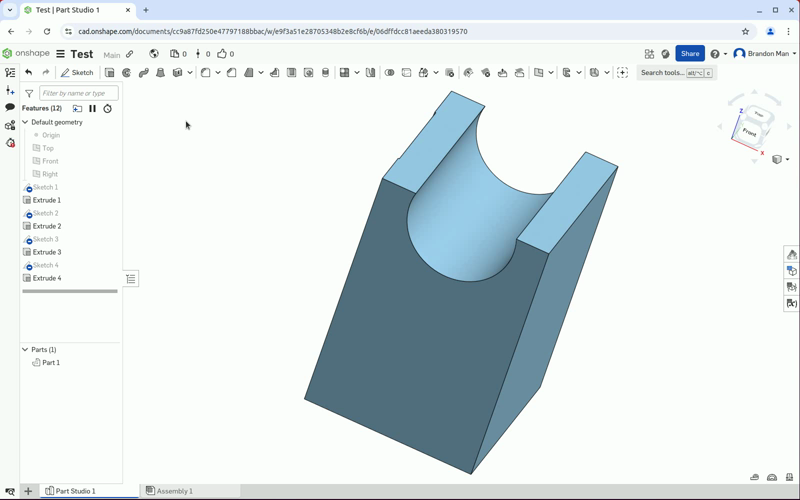
key(left, 2)
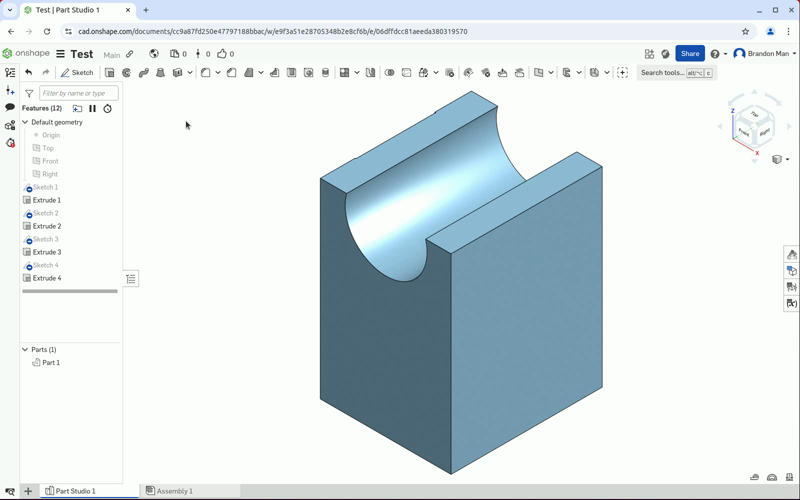
mouse_move(73, 189)
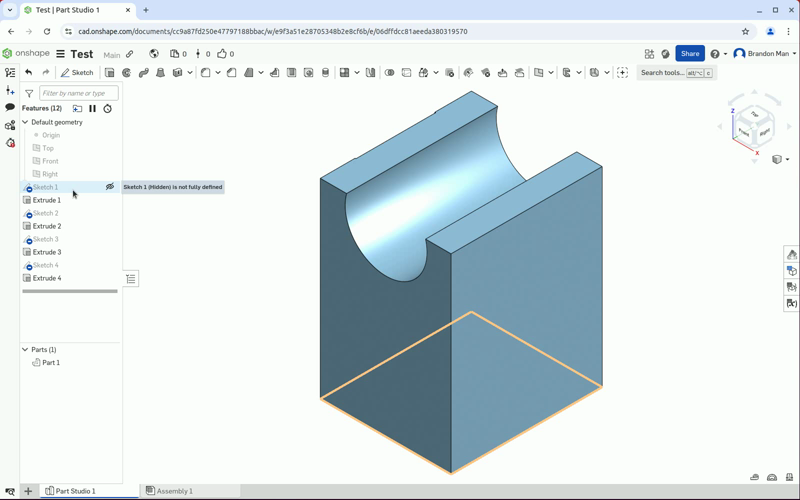
click(73, 189)